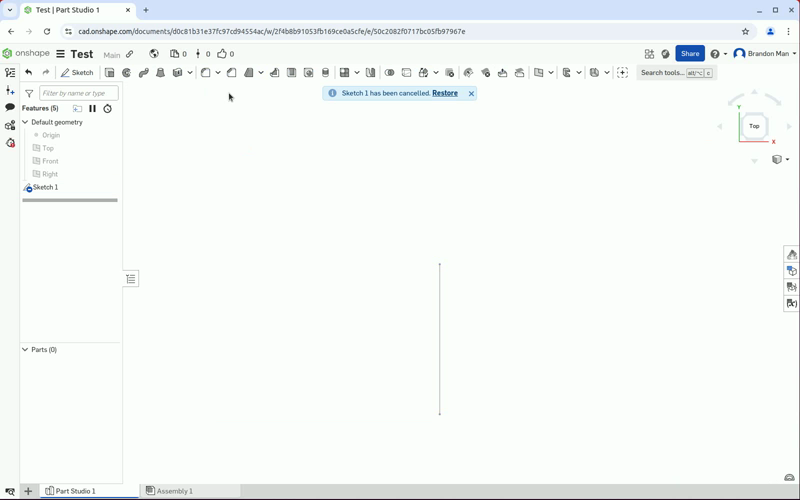
key(shift+h)
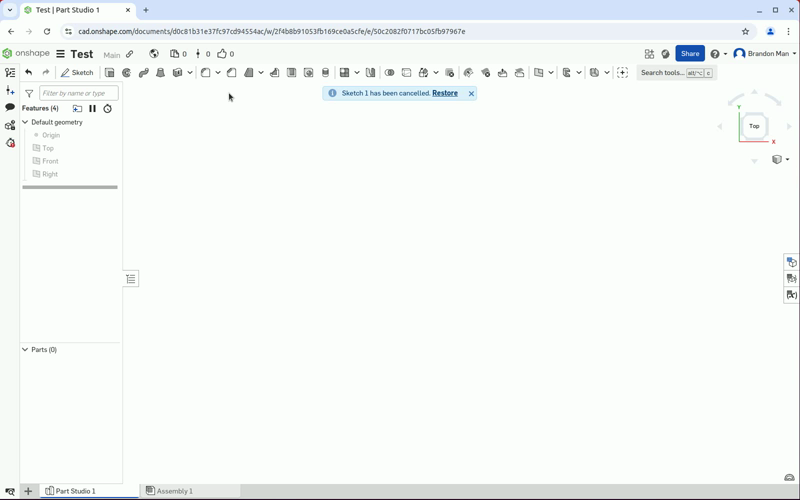
mouse_move(73, 352)
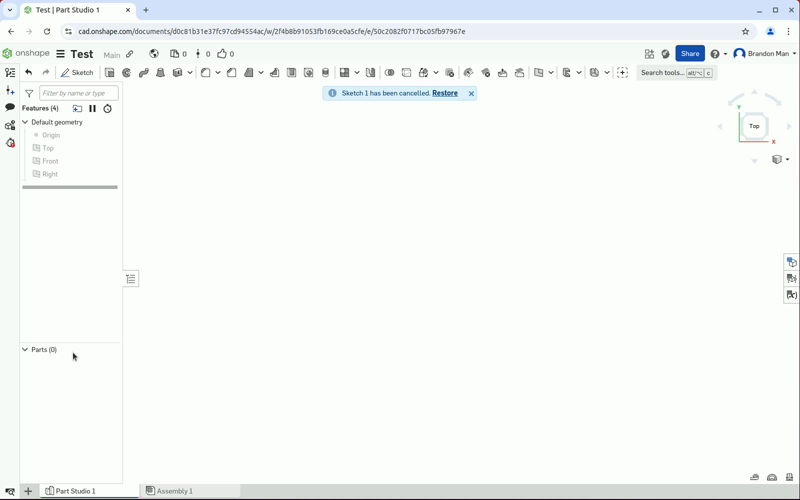
key(y)
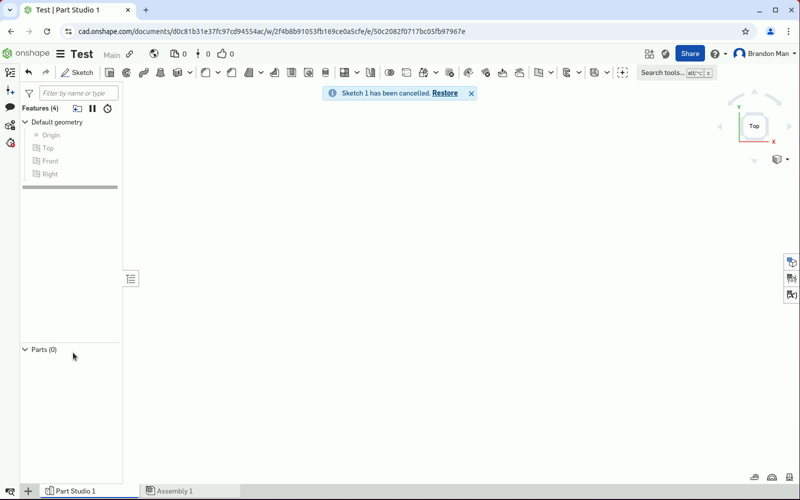
key(shift+p)
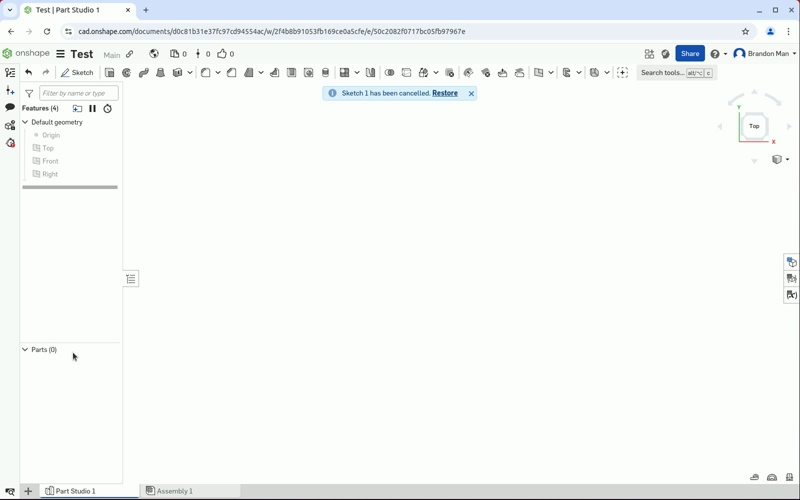
key(space)
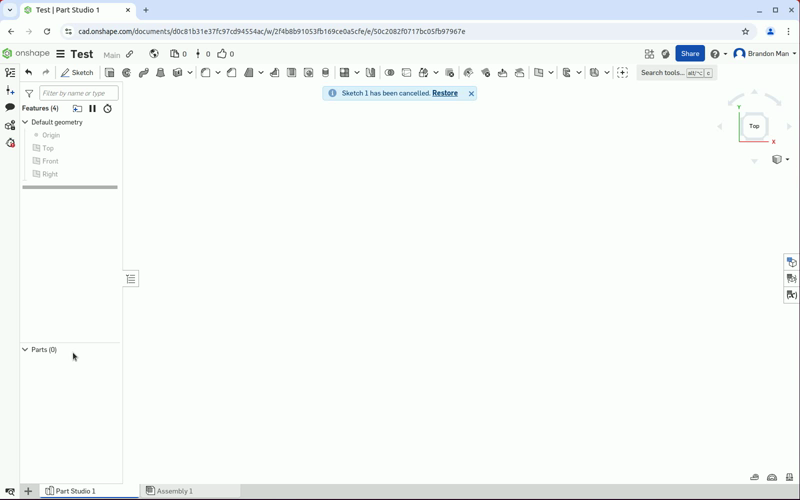
key_down(shift)
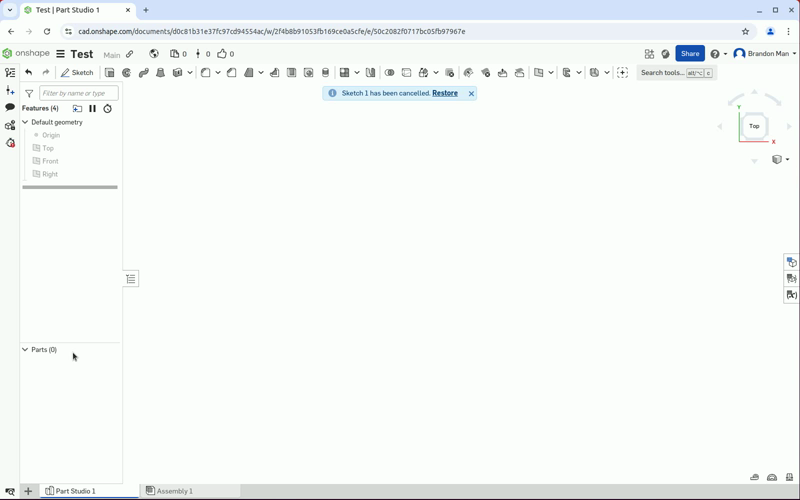
key(up)
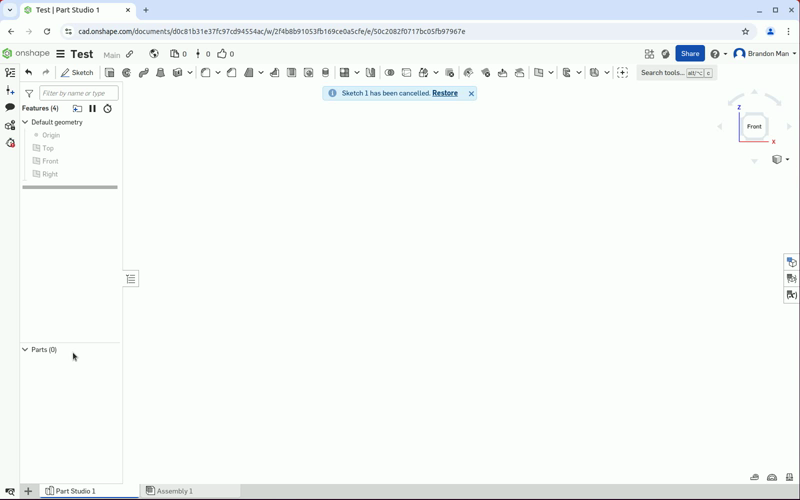
key_up(shift)
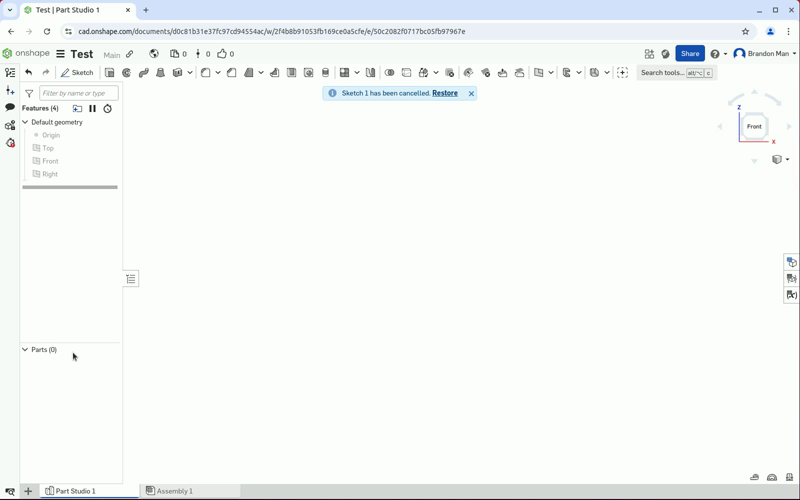
mouse_move(73, 352)
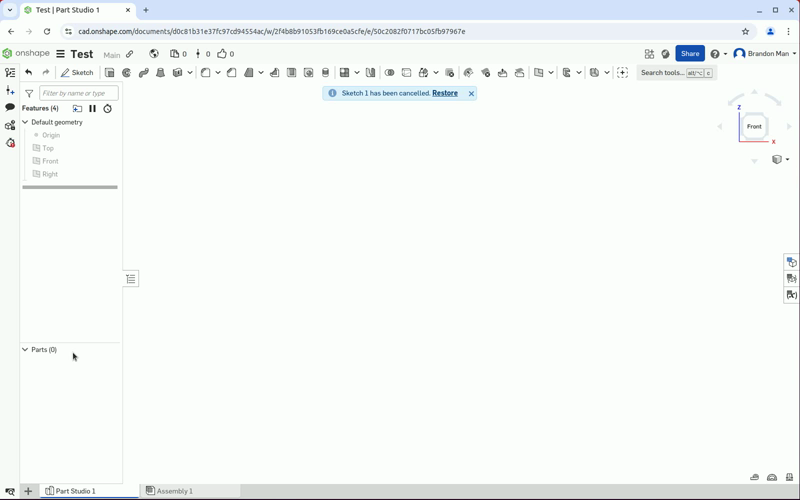
key(shift+y)
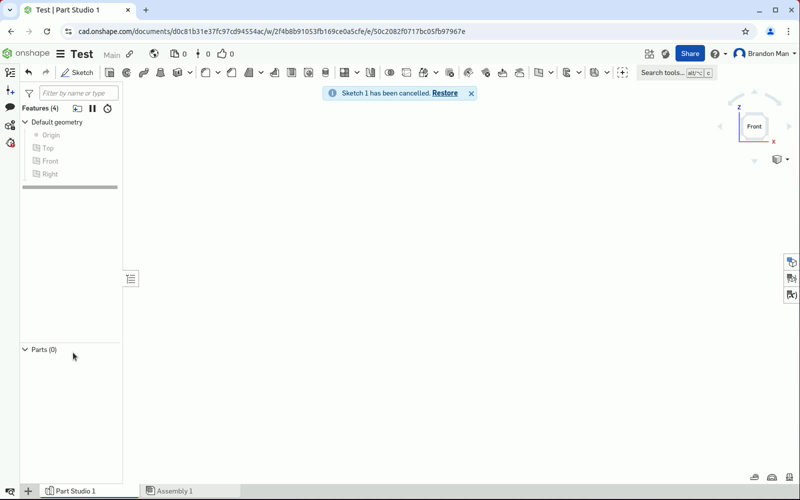
key(shift+s)
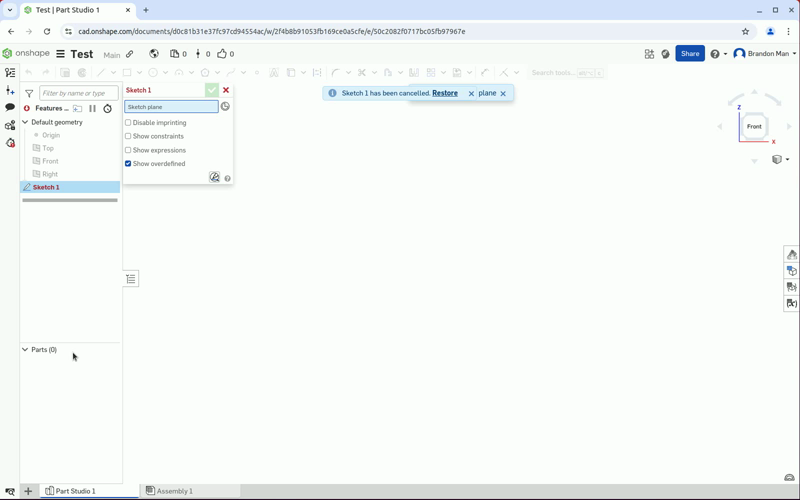
mouse_move(73, 163)
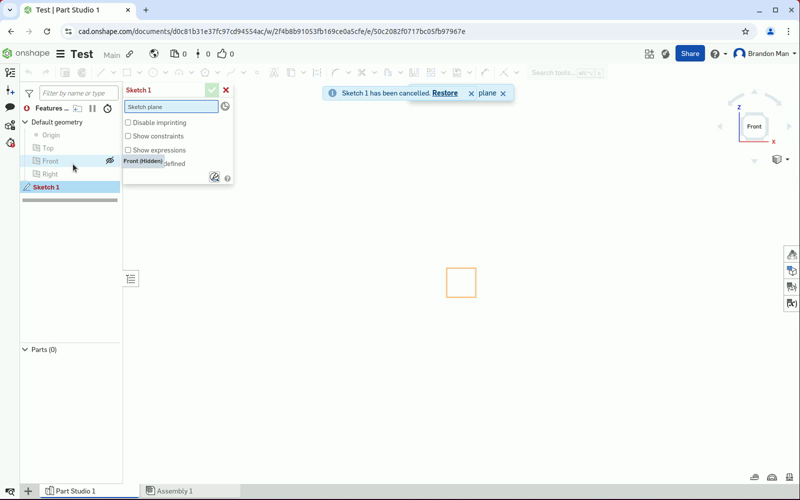
click(73, 163)
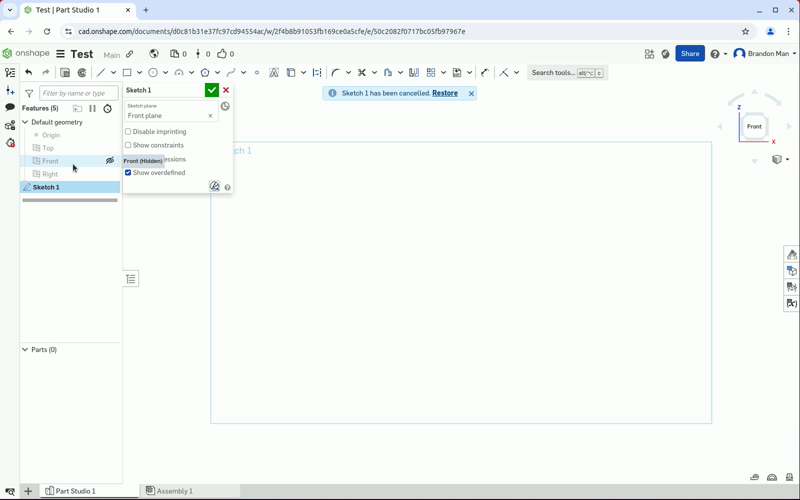
mouse_move(73, 352)
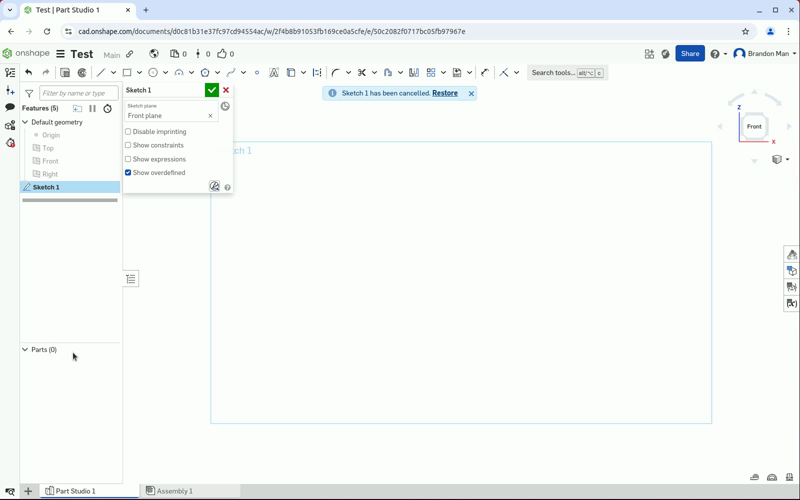
key(y)
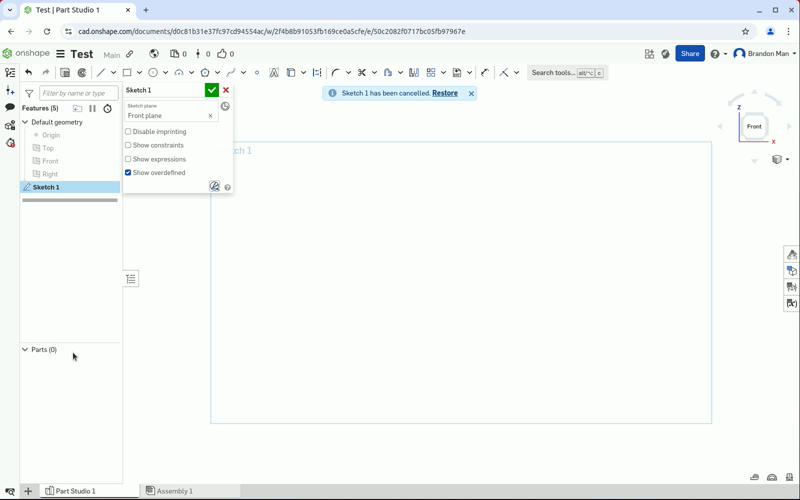
key(c)
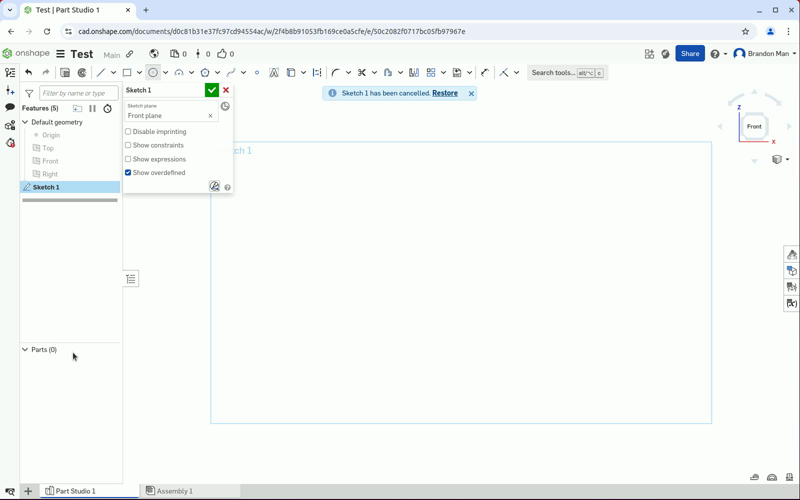
key_down(shift)
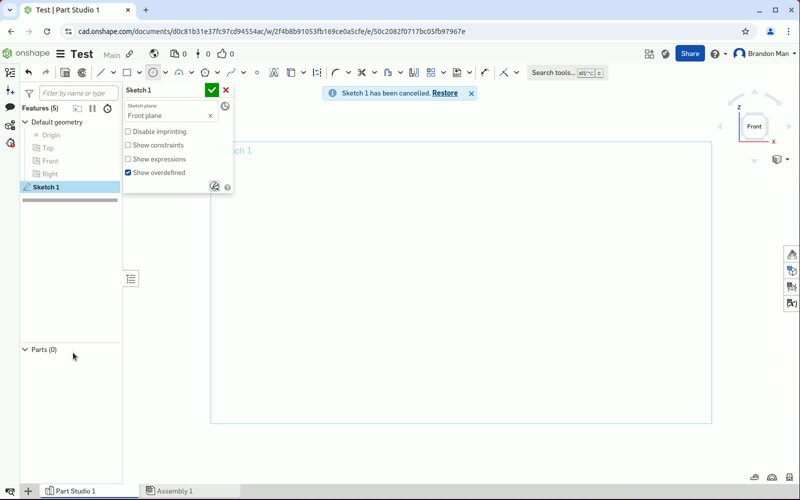
mouse_move(461, 282)
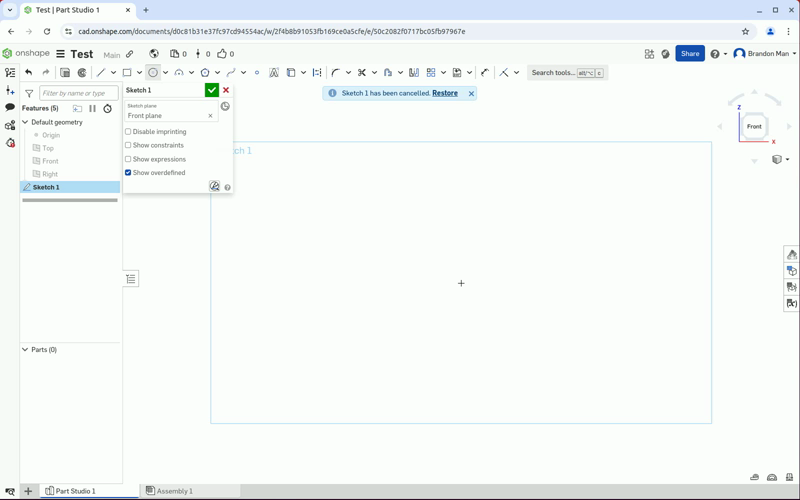
click(461, 282)
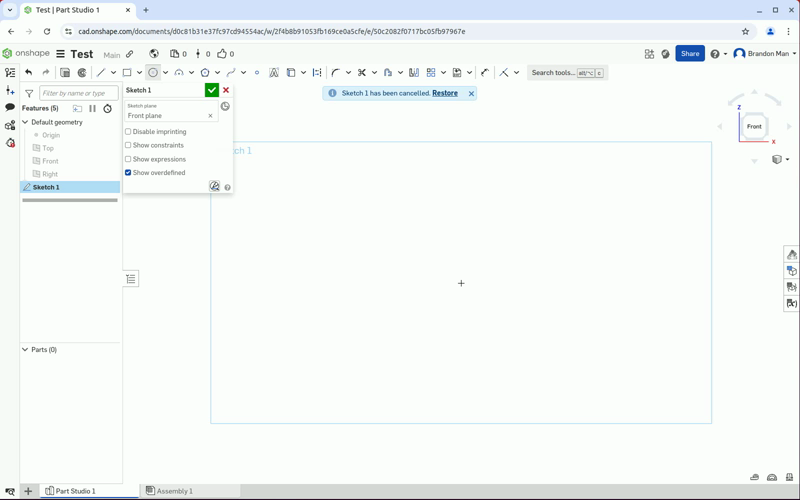
key_up(shift)
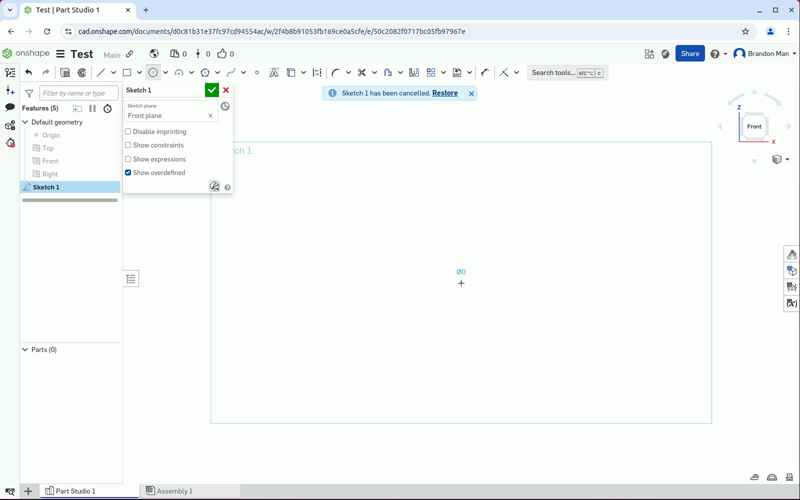
mouse_move(499, 282)
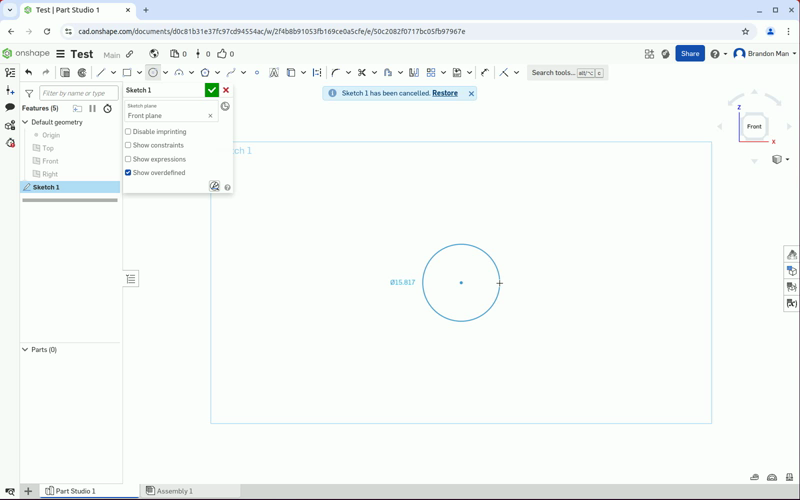
click(499, 282)
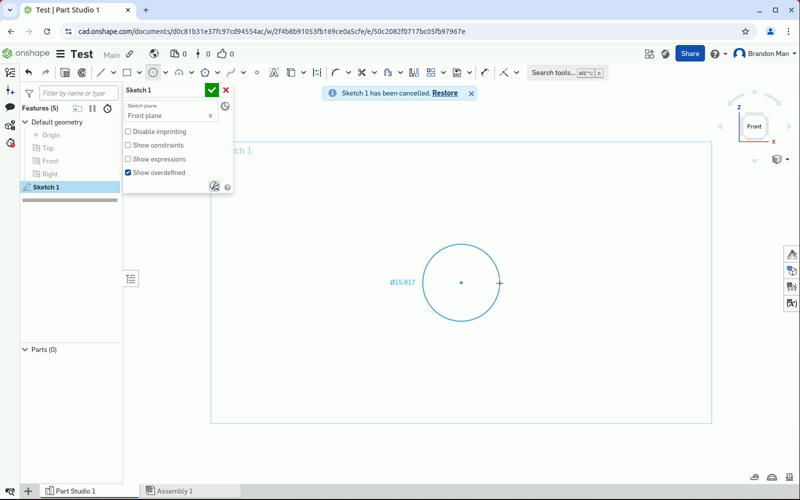
key(esc)
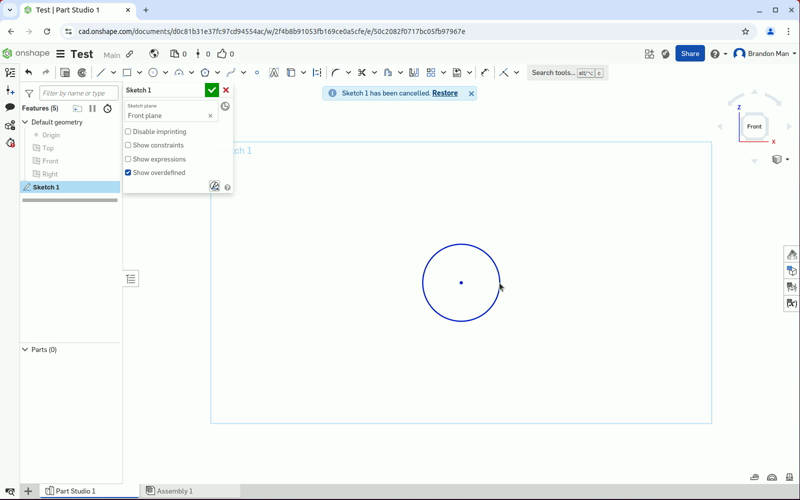
mouse_move(466, 265)
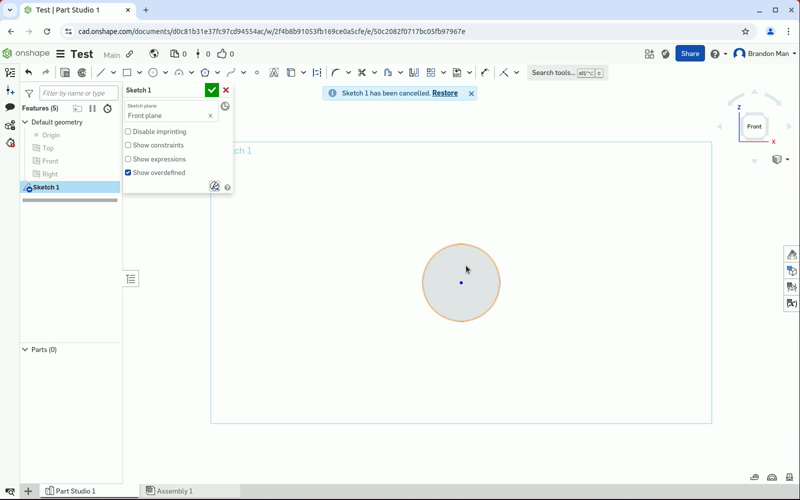
click(466, 265)
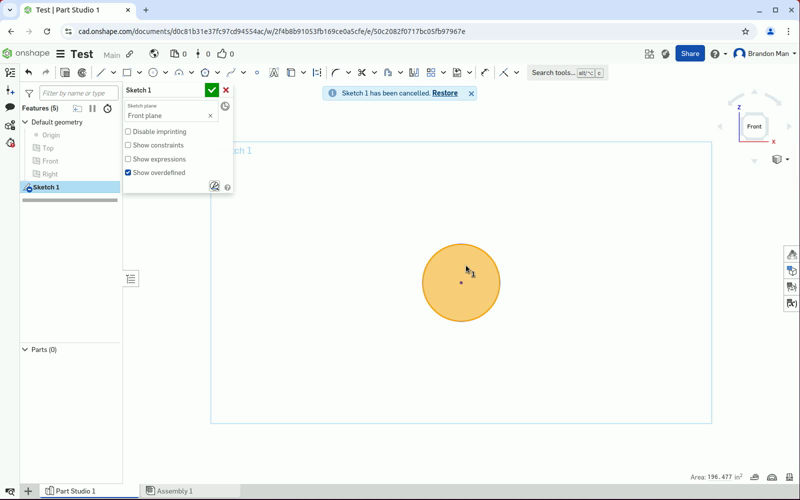
mouse_move(73, 352)
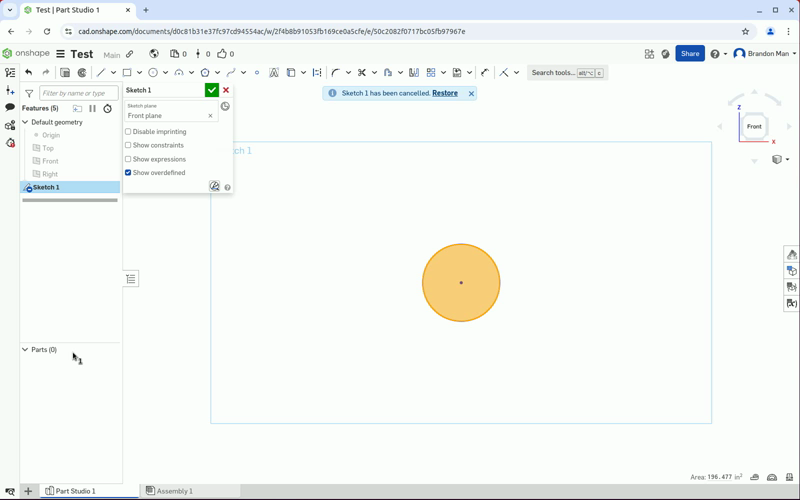
key(shift+y)
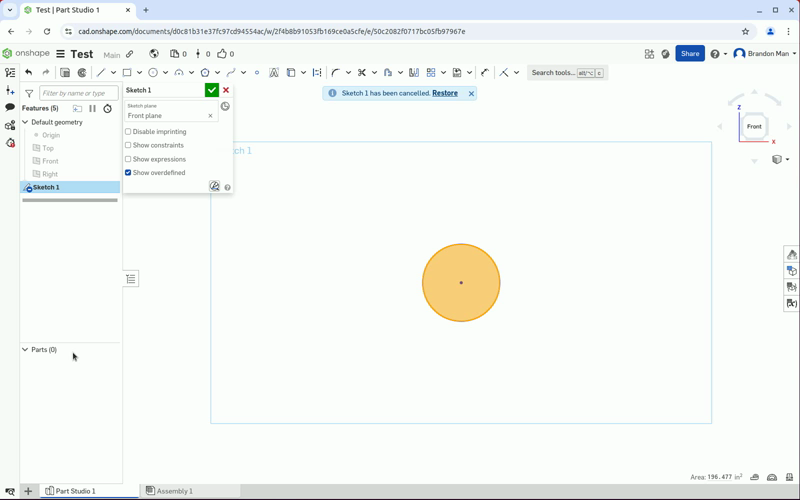
key(shift+e)
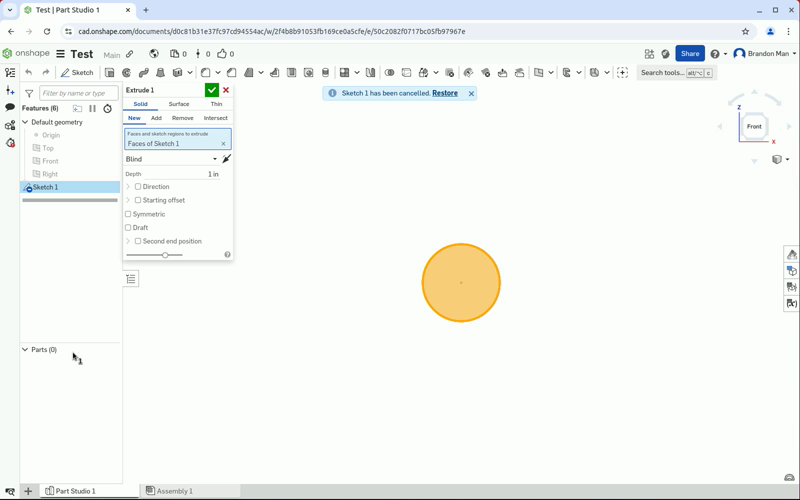
mouse_move(143, 106)
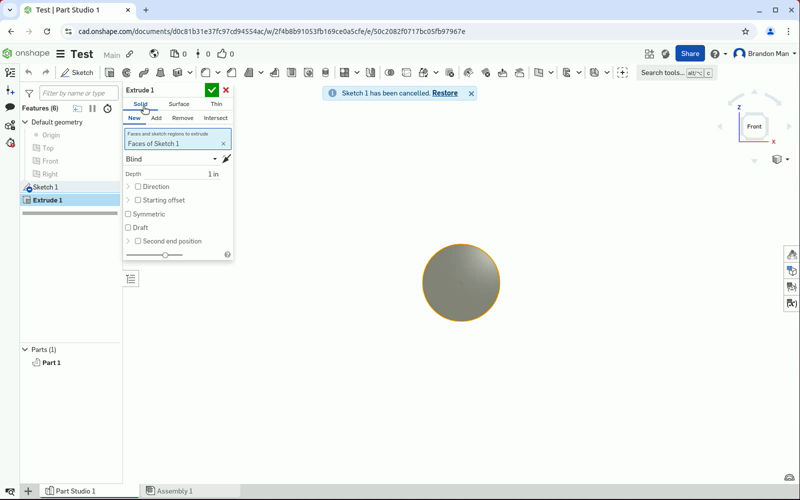
click(143, 106)
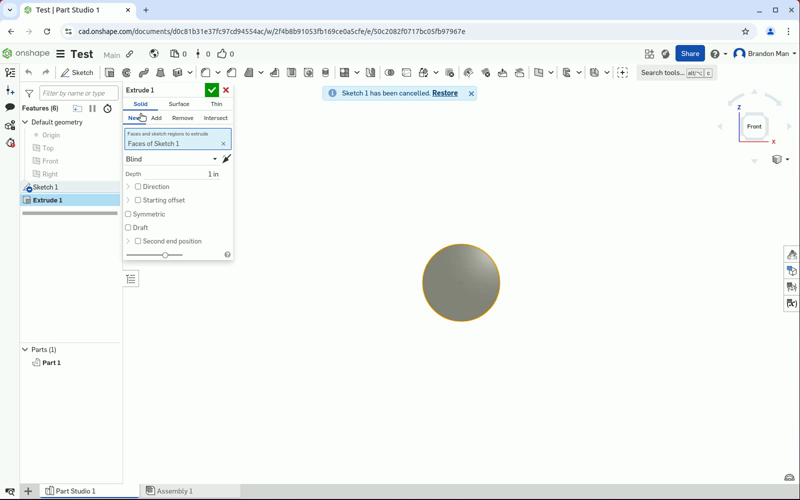
mouse_move(137, 120)
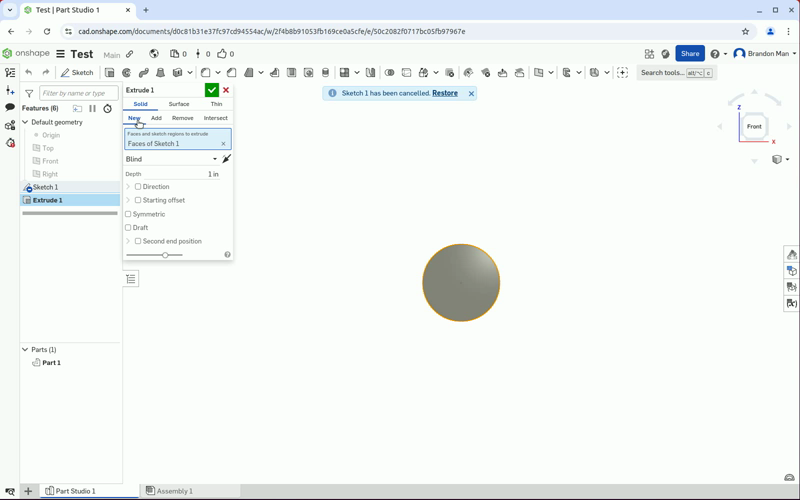
click(137, 120)
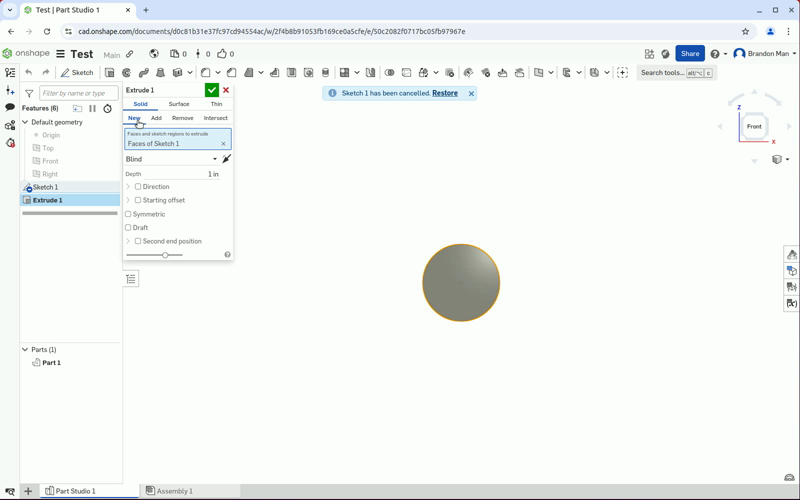
key(tab, 4)
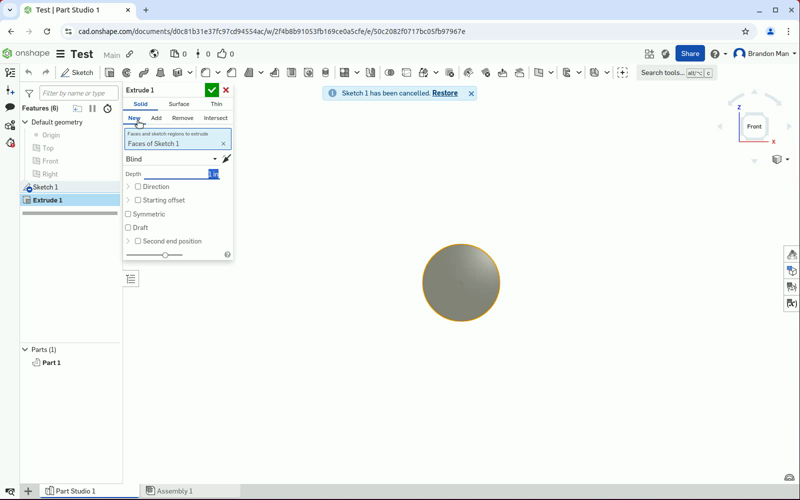
text(-23.108)
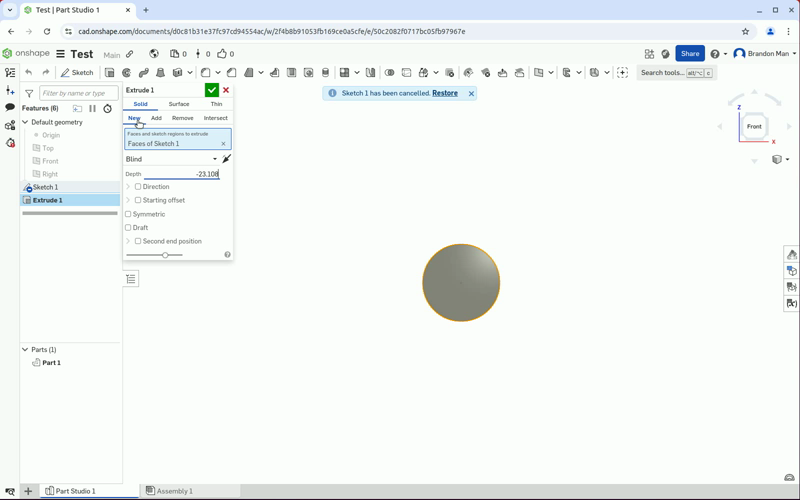
key(enter)
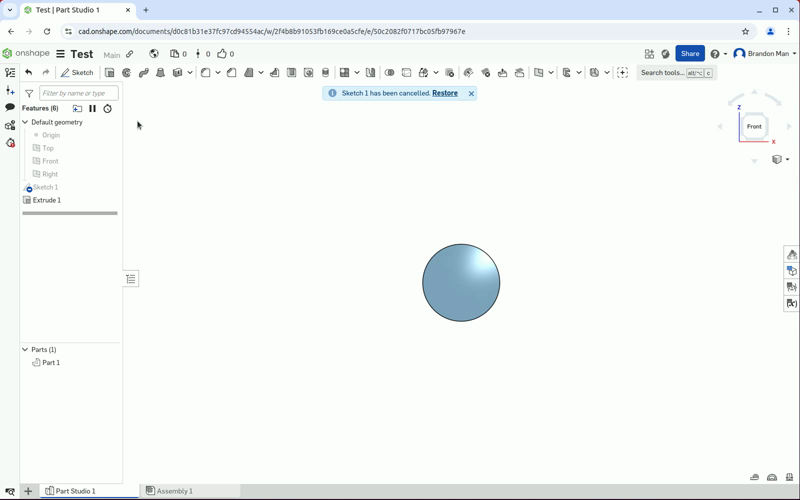
key(shift+h)
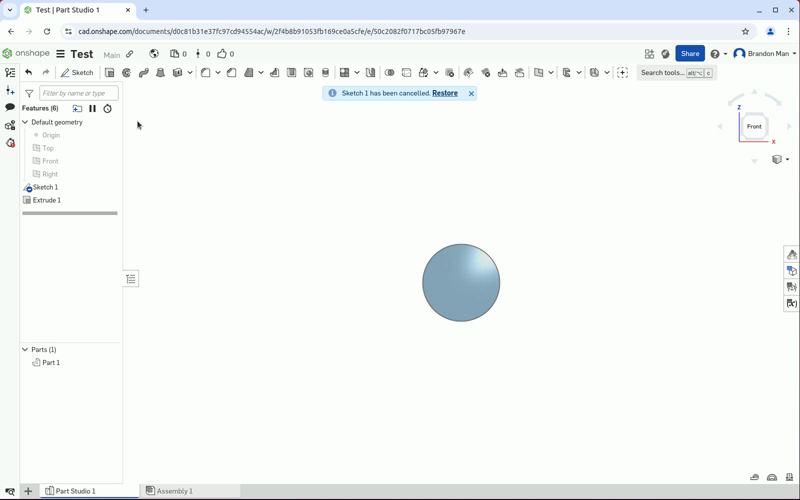
key(shift+h)
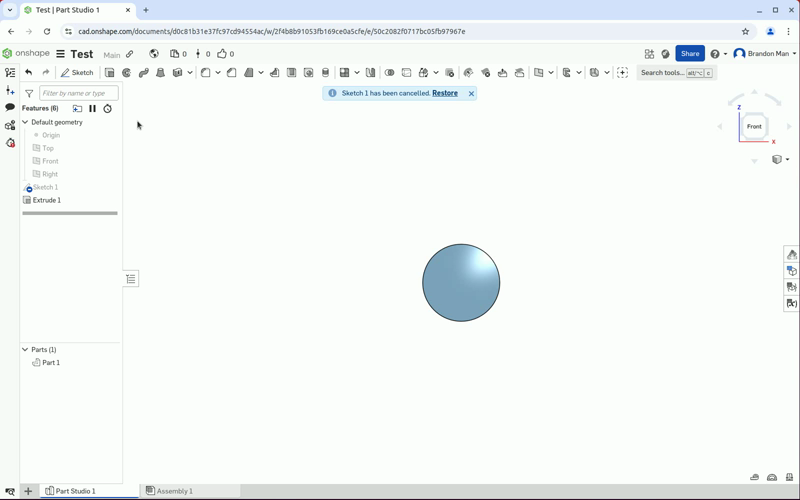
mouse_move(73, 189)
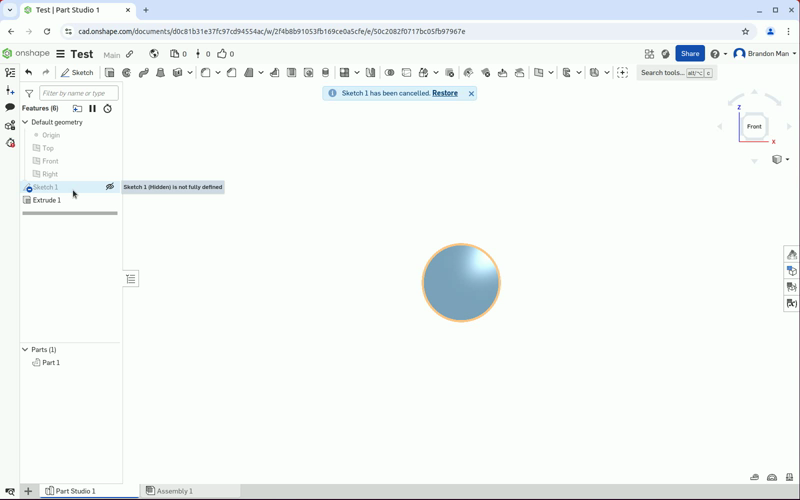
click(73, 189)
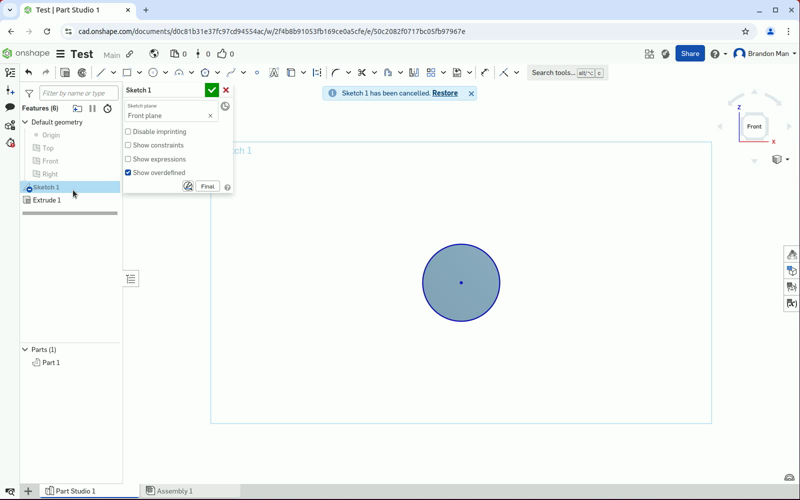
mouse_move(229, 92)
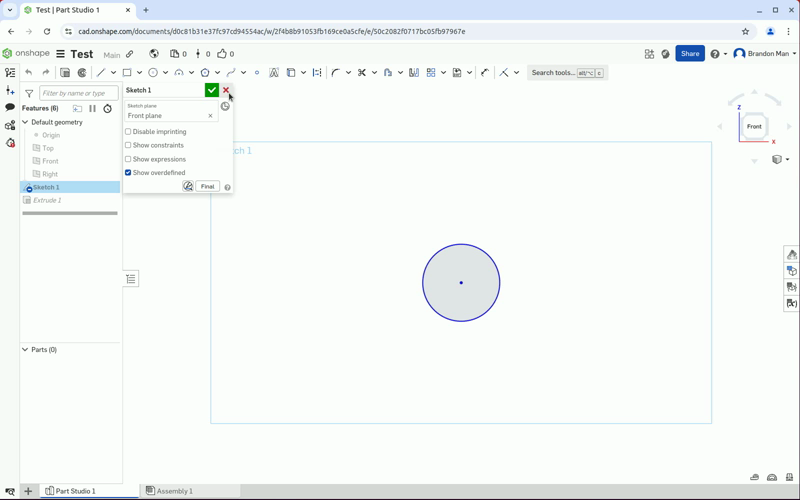
click(229, 92)
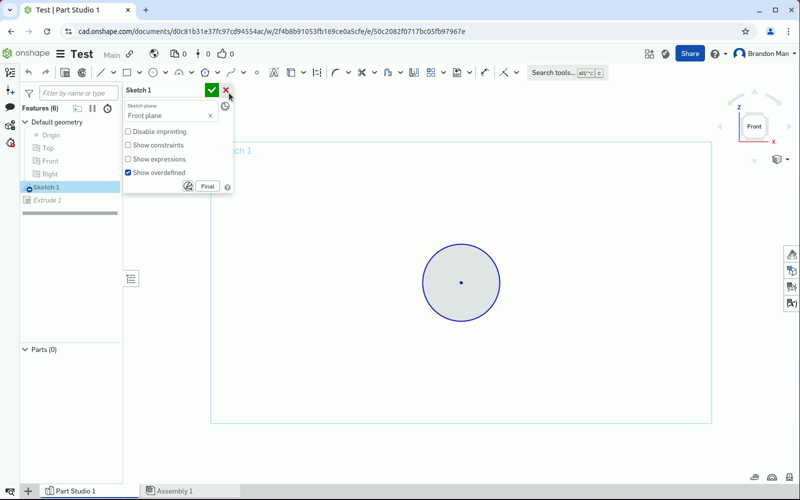
key(shift+s)
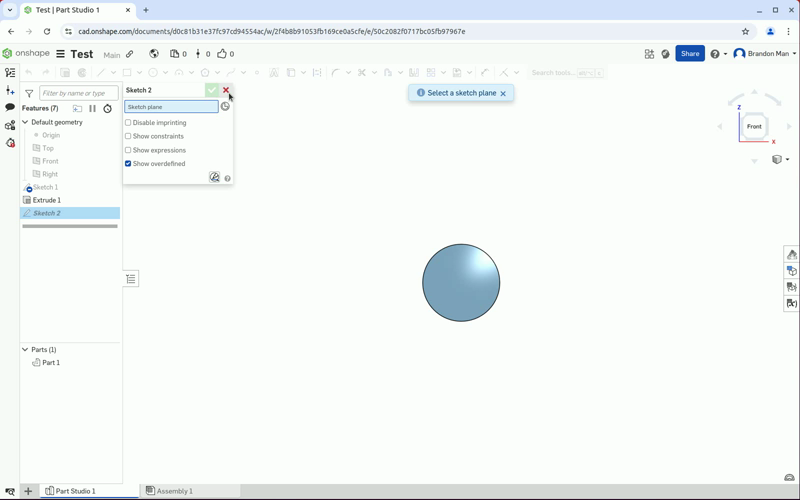
mouse_move(73, 163)
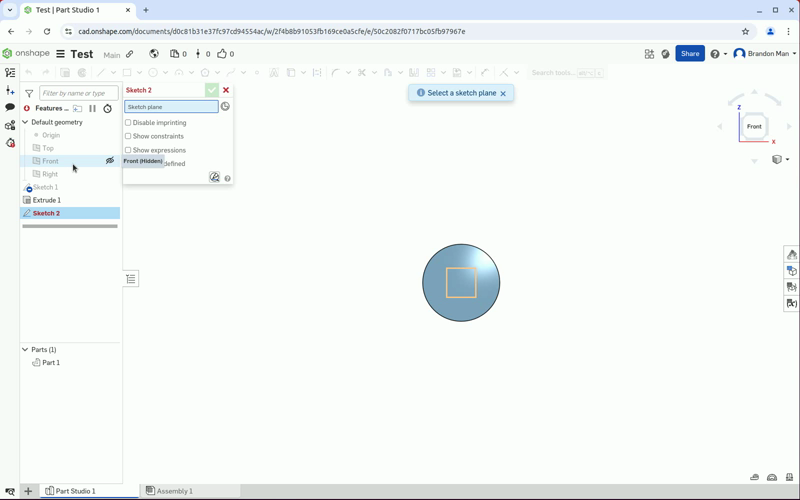
click(73, 163)
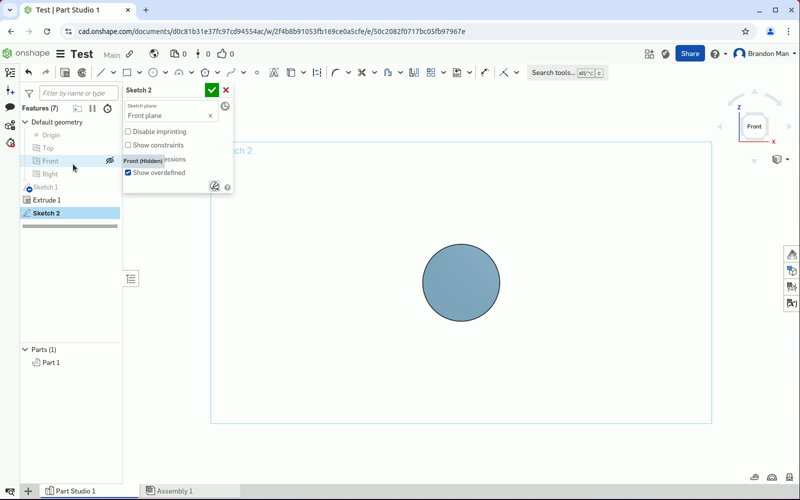
mouse_move(73, 352)
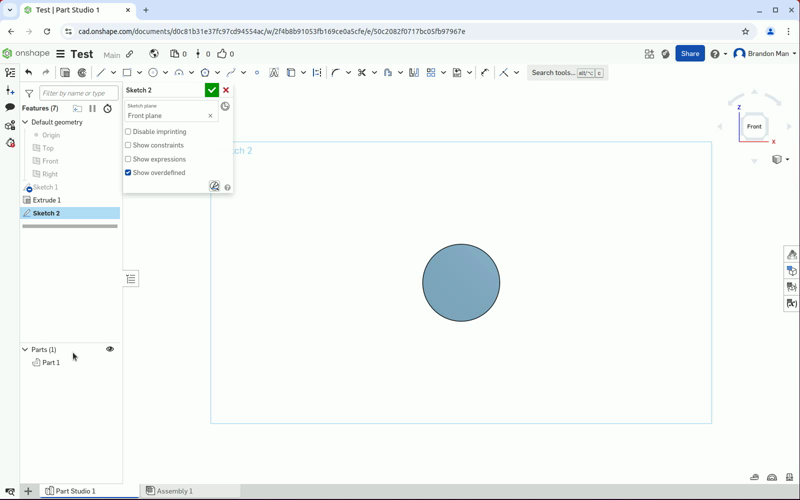
key(y)
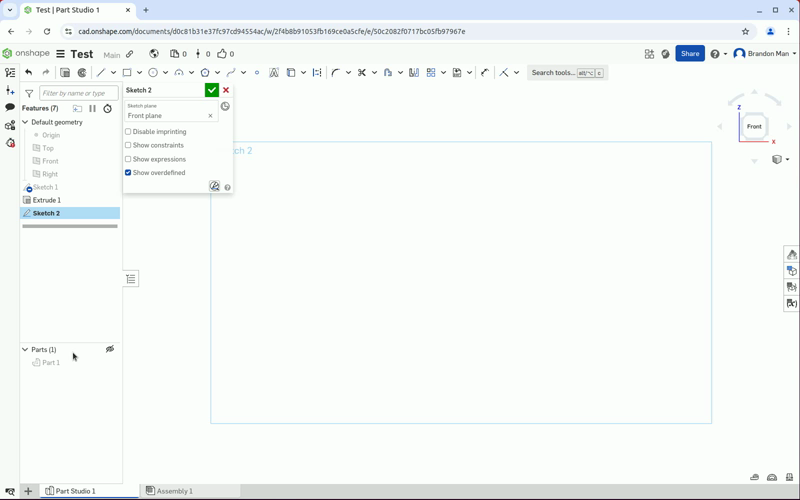
key(l)
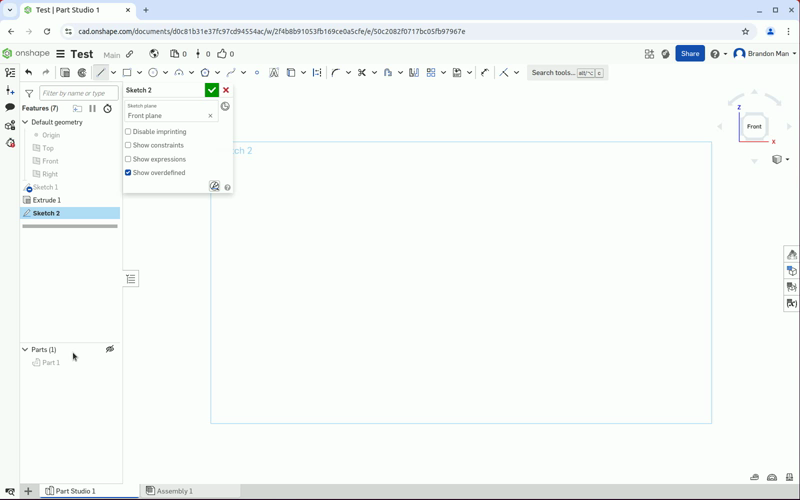
key_down(shift)
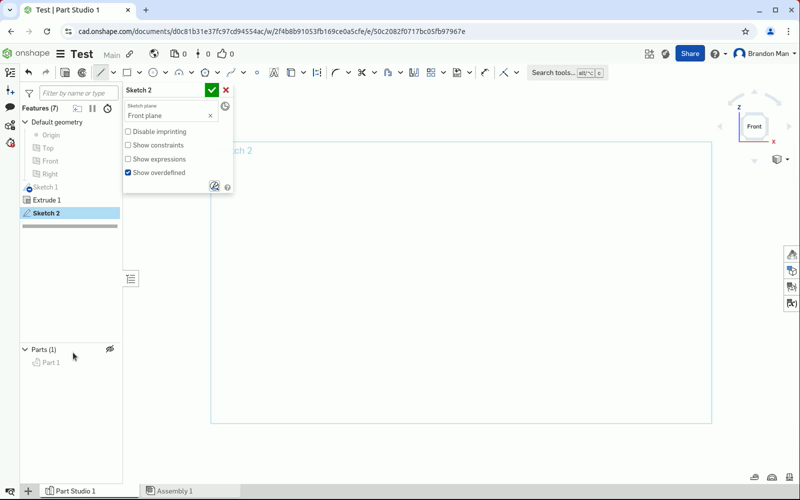
mouse_move(497, 292)
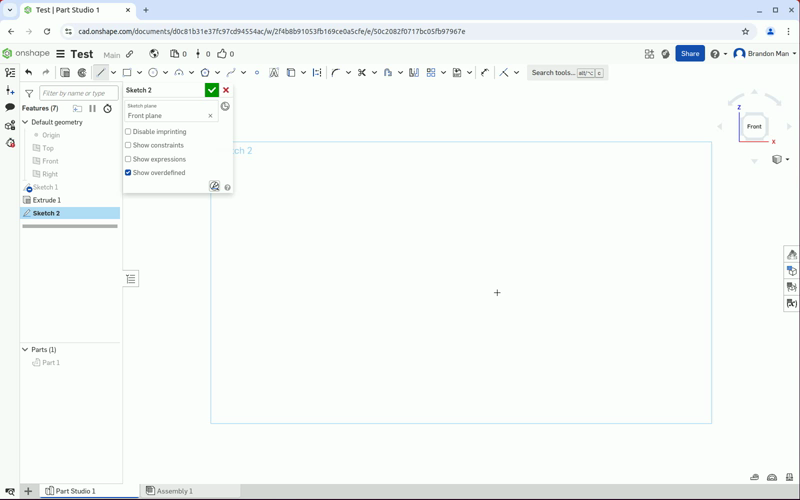
click(497, 292)
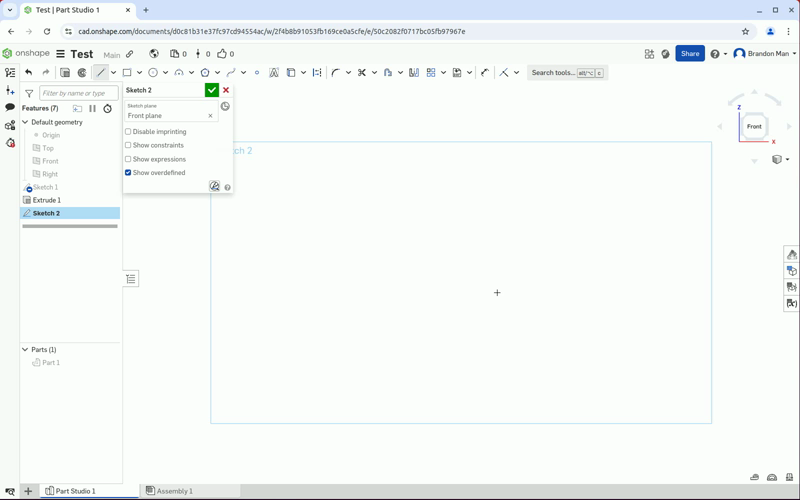
key_up(shift)
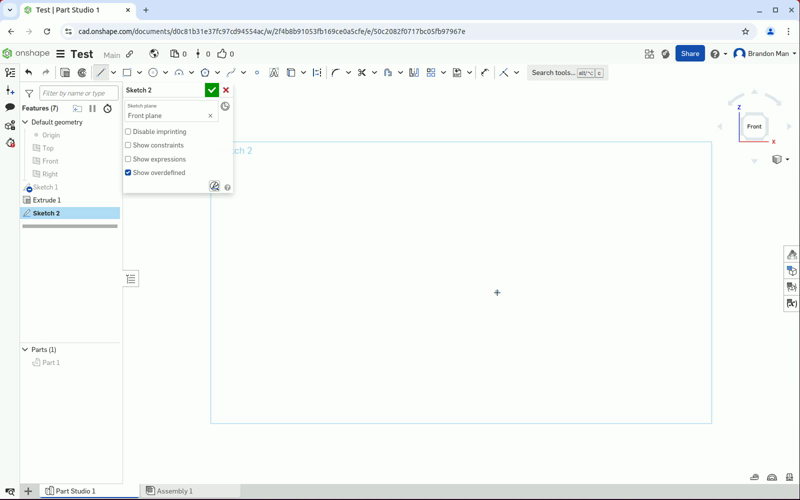
key_down(shift)
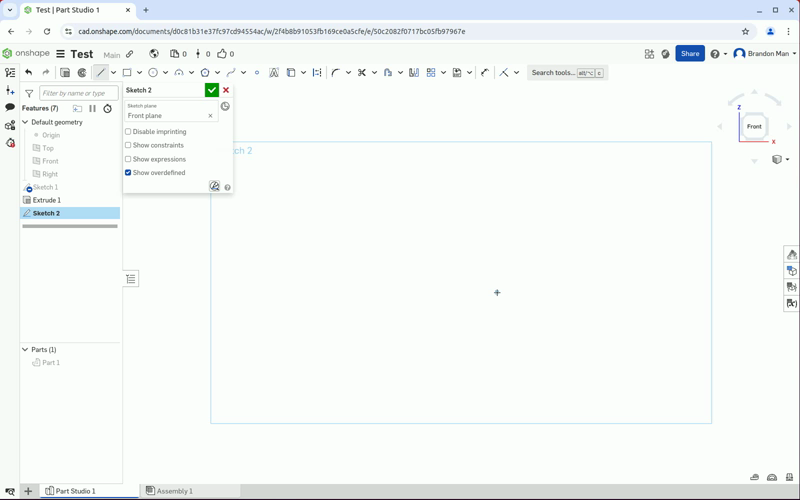
mouse_move(527, 292)
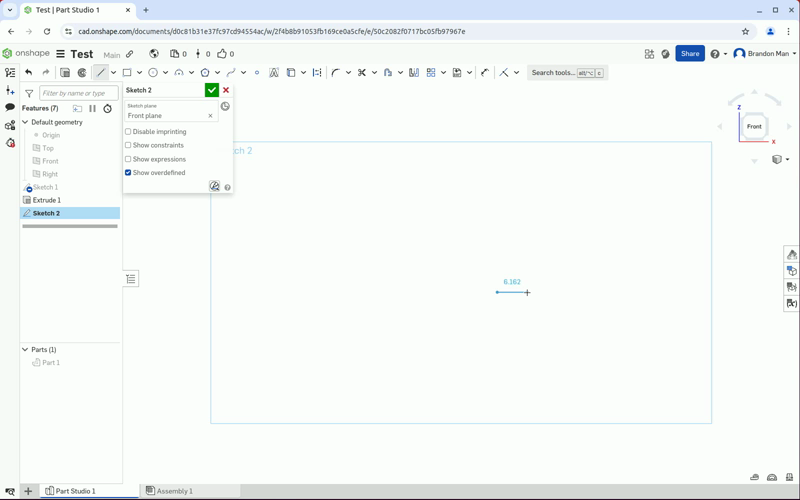
mouse_move(506, 292)
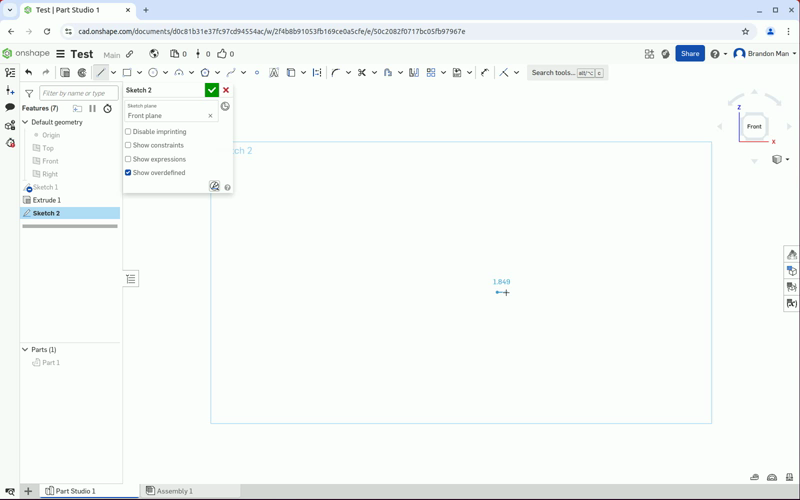
click(506, 292)
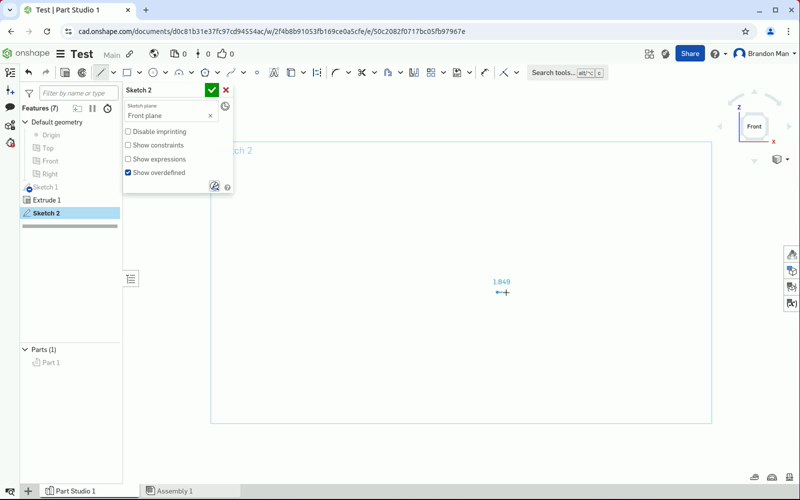
key_up(shift)
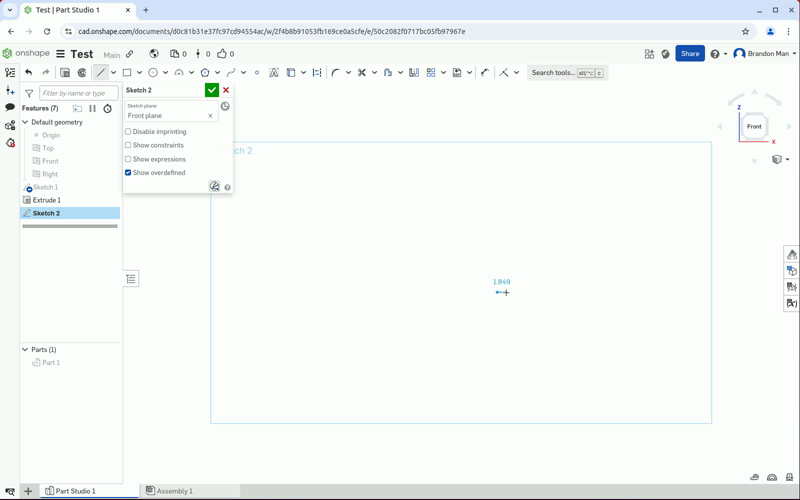
key_down(shift)
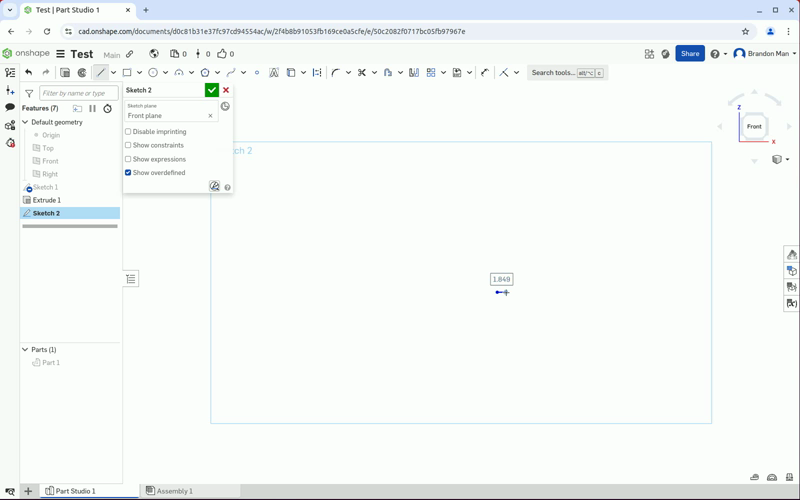
mouse_move(536, 292)
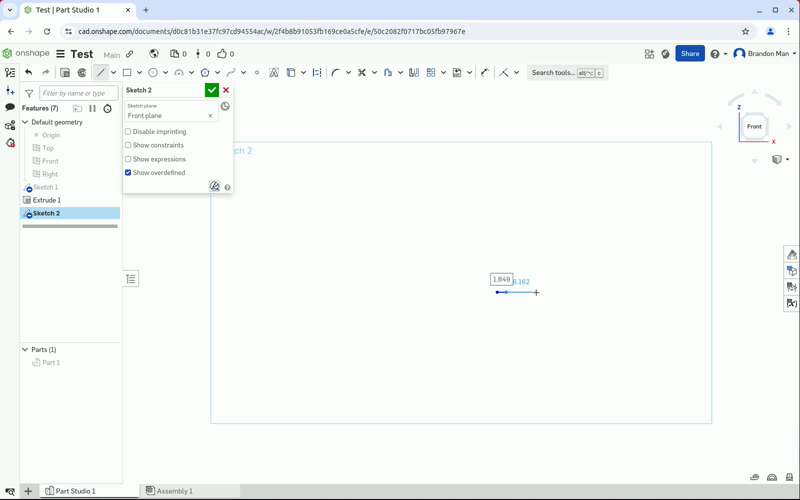
mouse_move(506, 272)
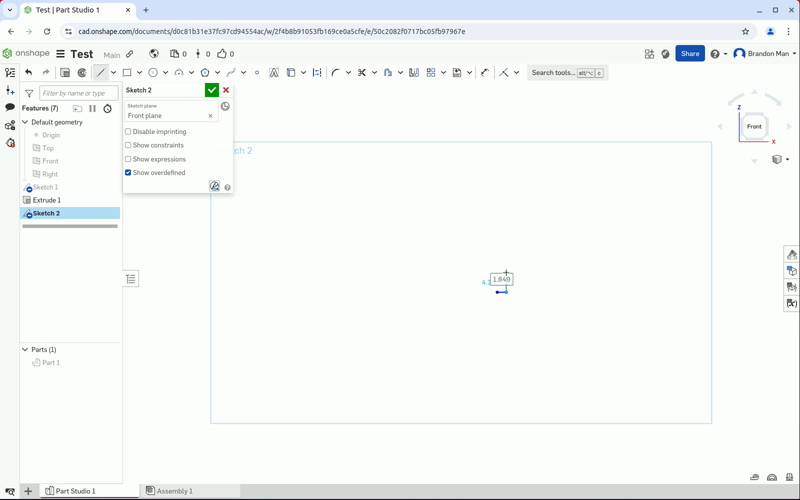
click(506, 272)
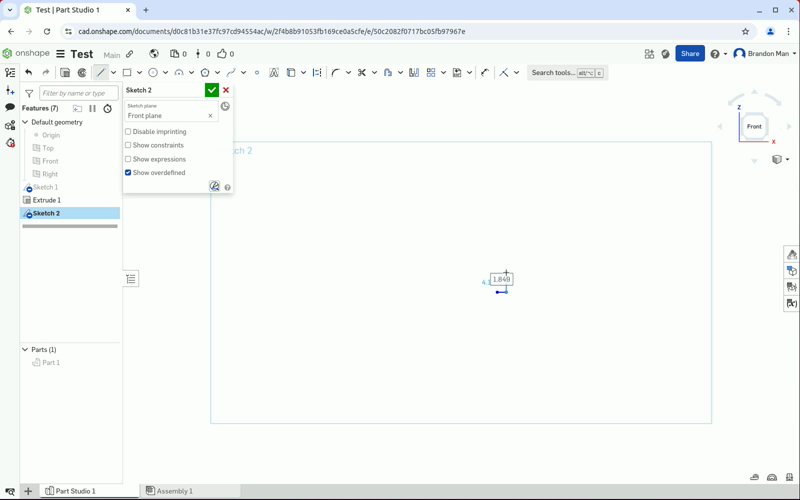
key_up(shift)
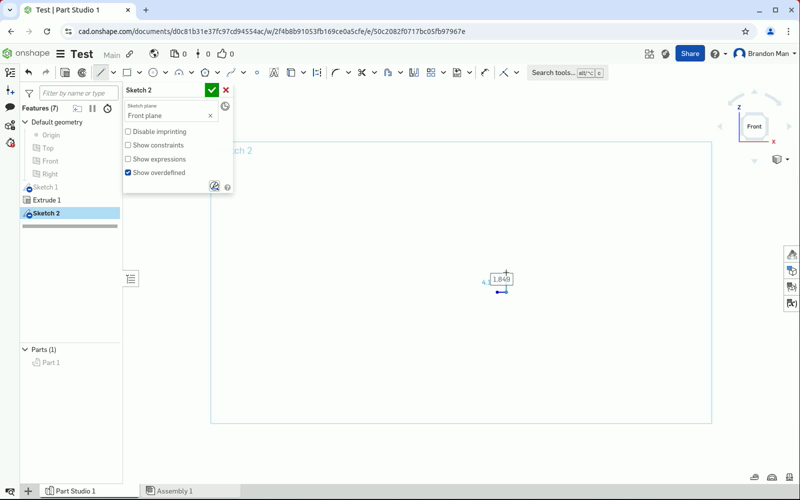
key_down(shift)
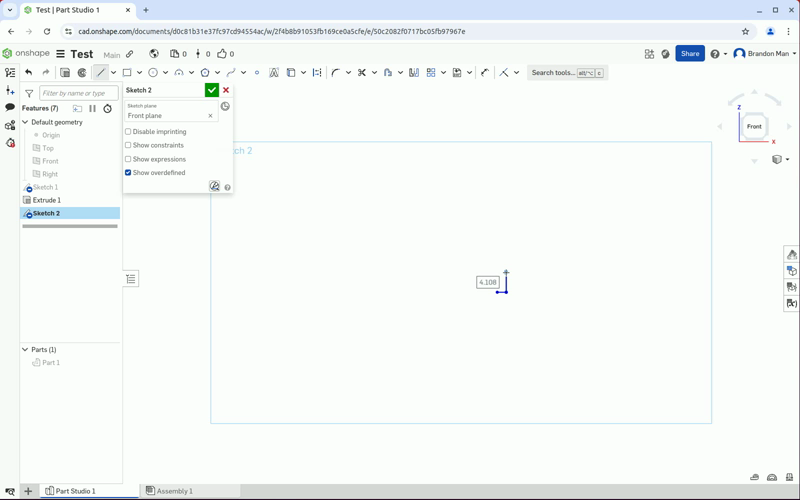
mouse_move(536, 272)
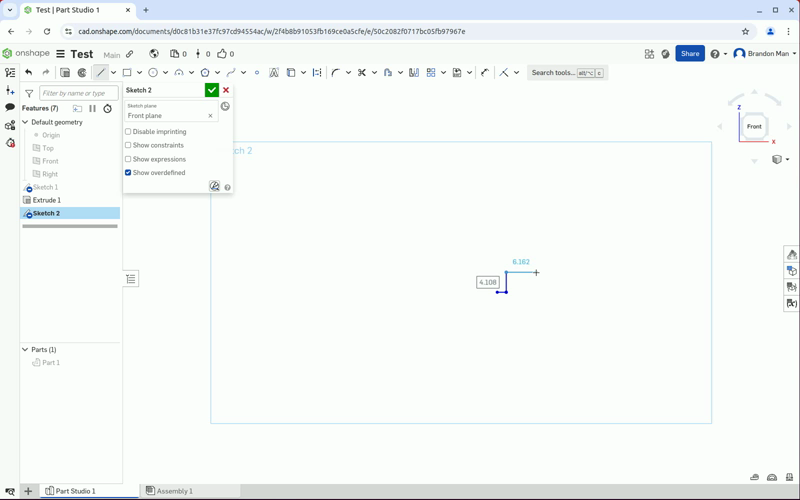
mouse_move(497, 272)
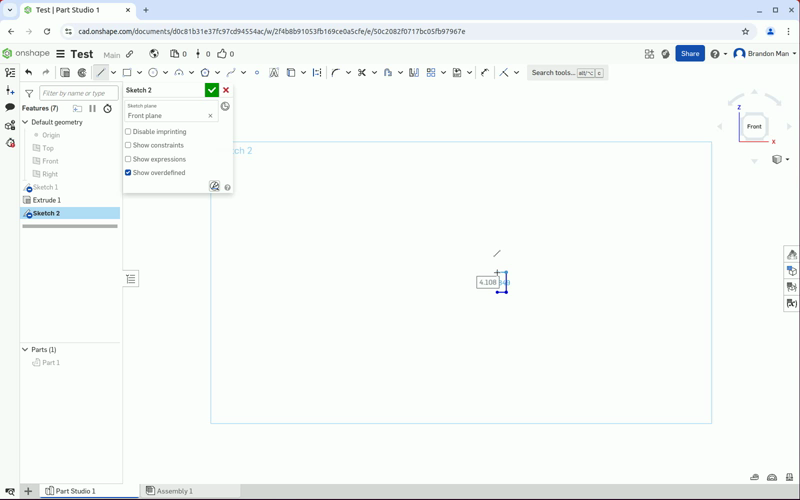
click(497, 272)
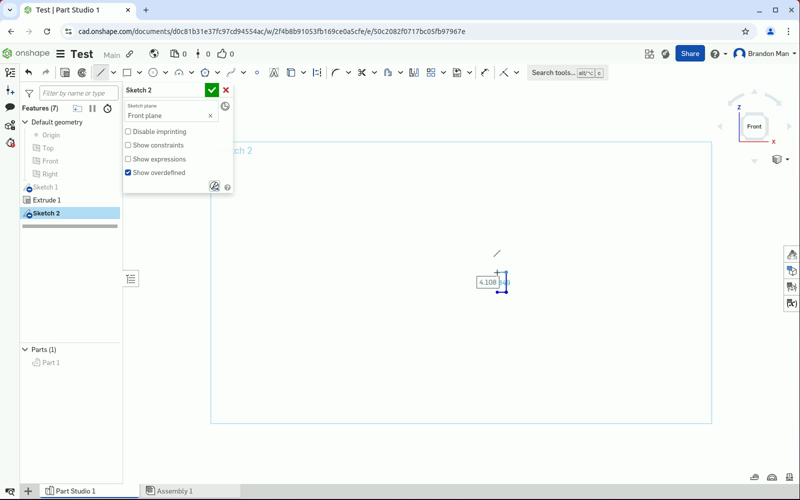
key_up(shift)
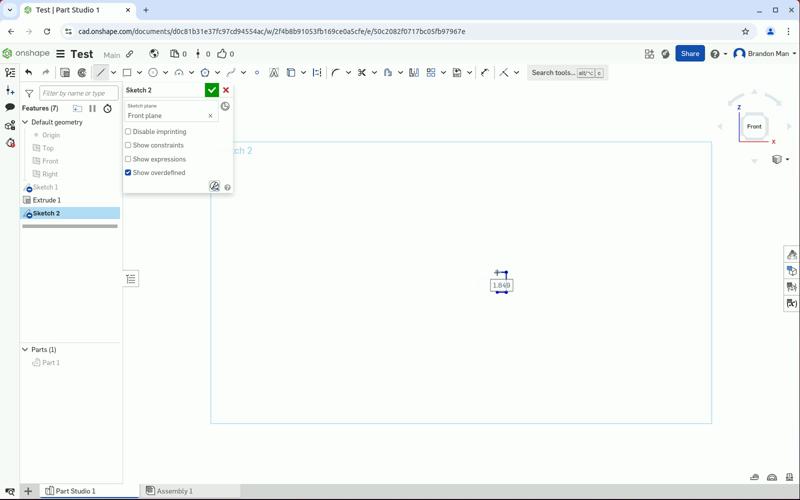
key(esc)
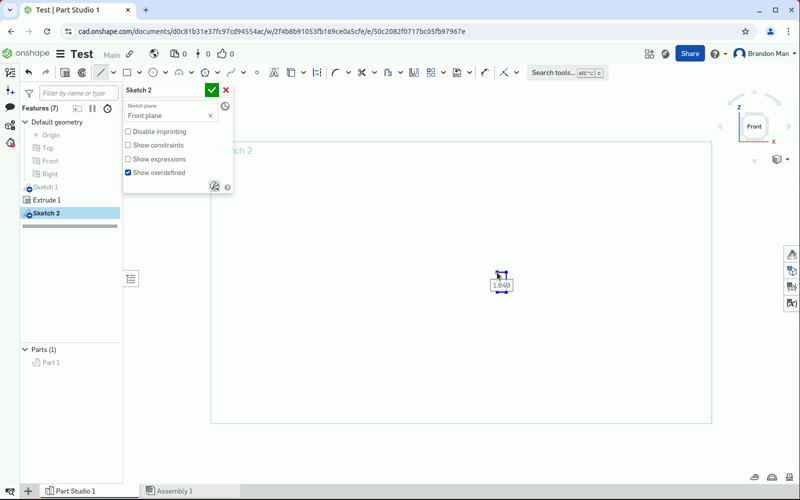
key(a)
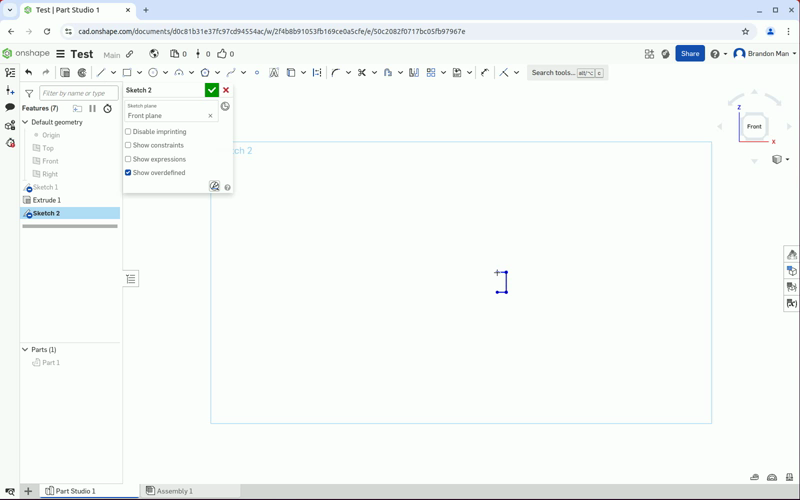
mouse_move(497, 272)
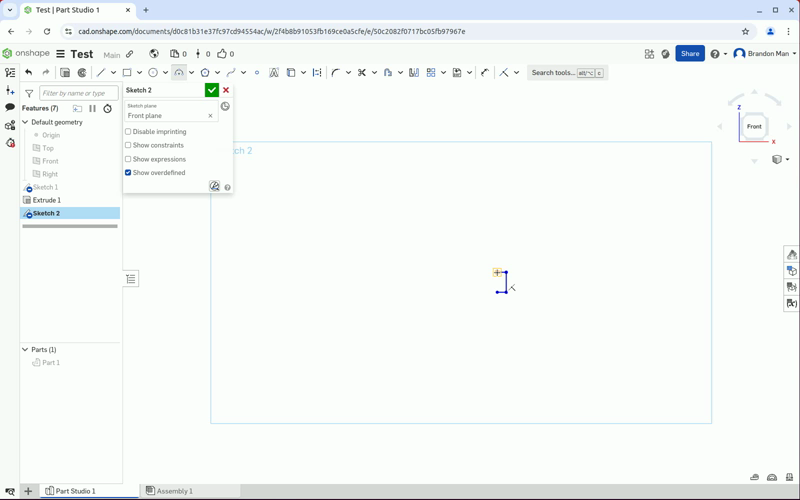
click(497, 272)
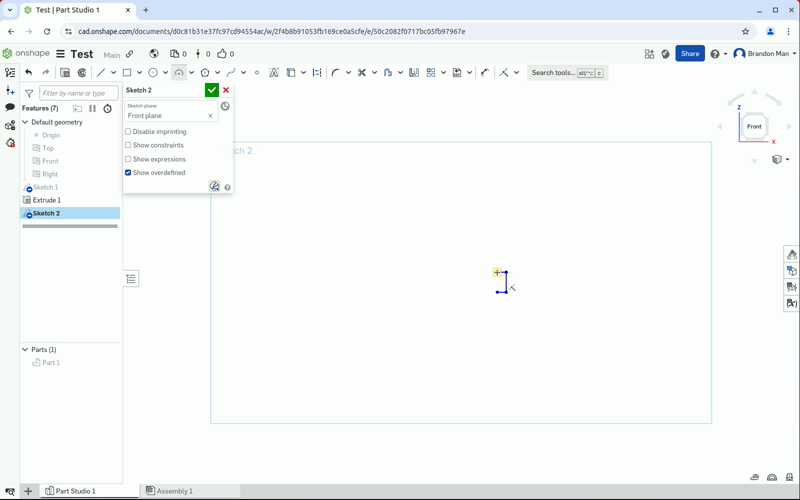
mouse_move(497, 292)
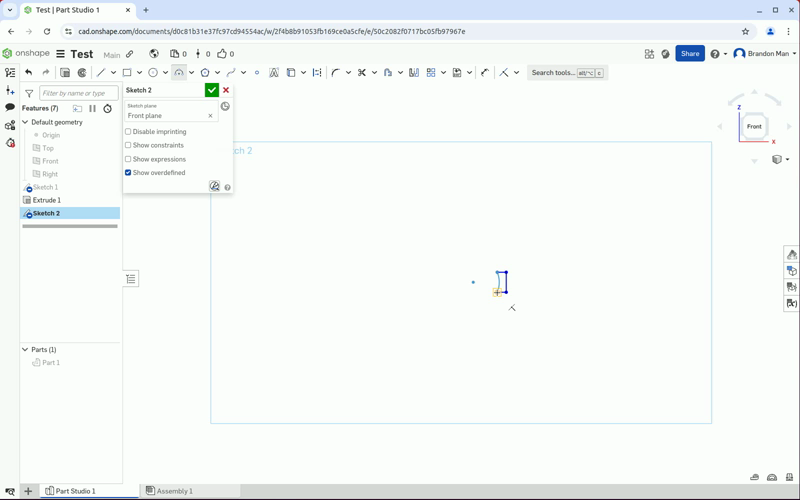
click(497, 292)
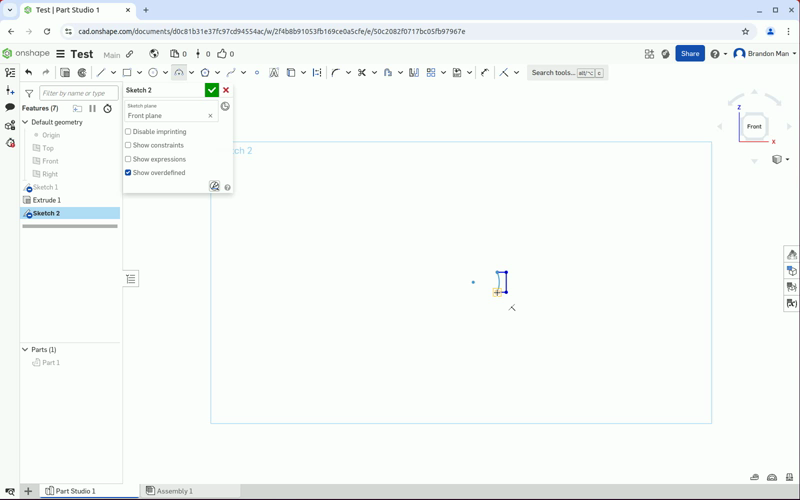
key_down(shift)
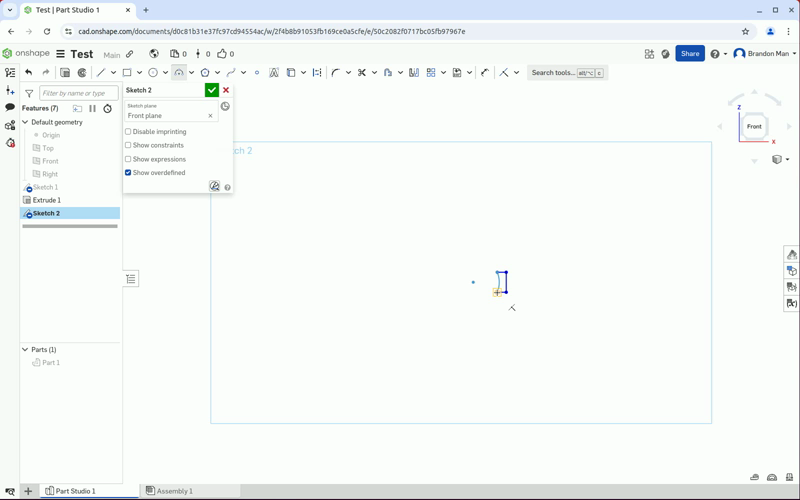
mouse_move(498, 282)
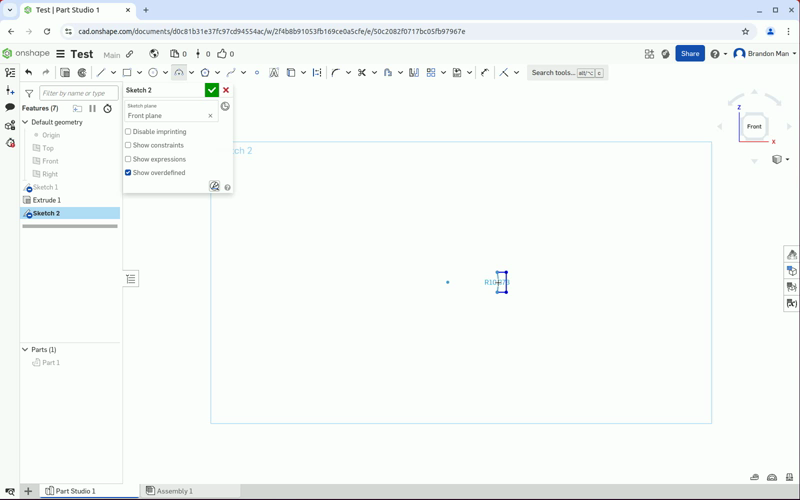
click(498, 282)
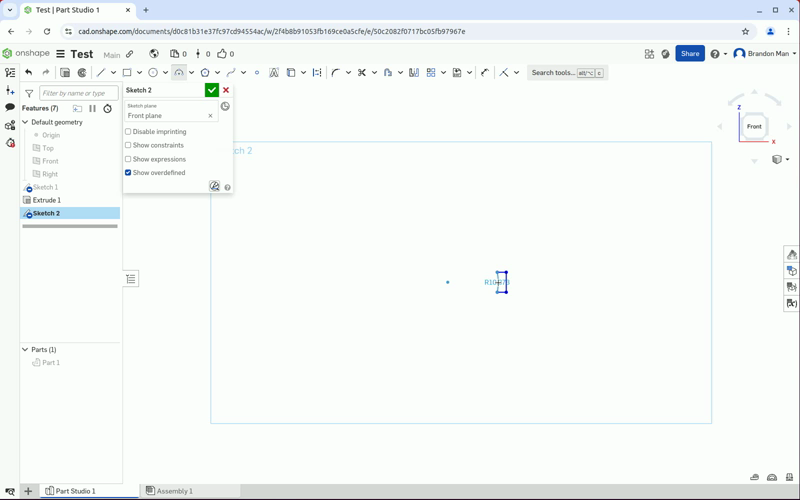
key_up(shift)
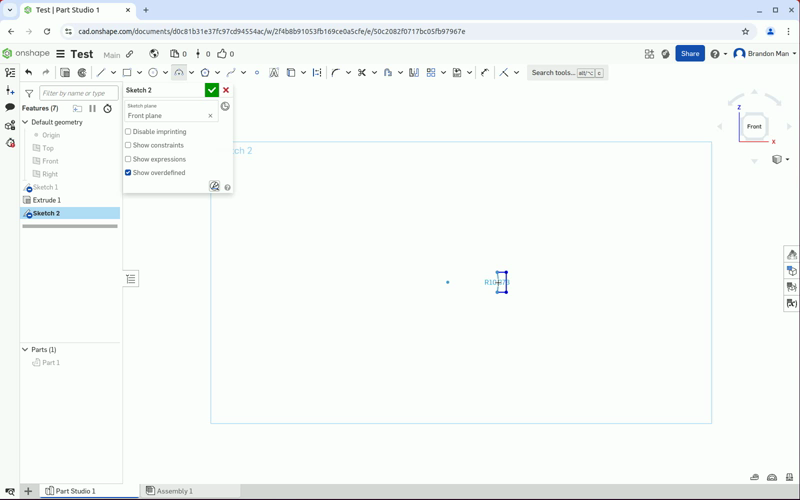
key(esc)
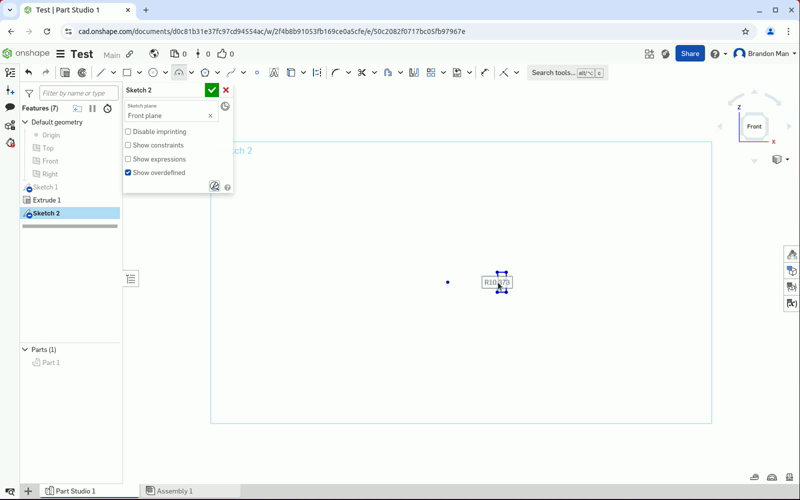
mouse_move(497, 288)
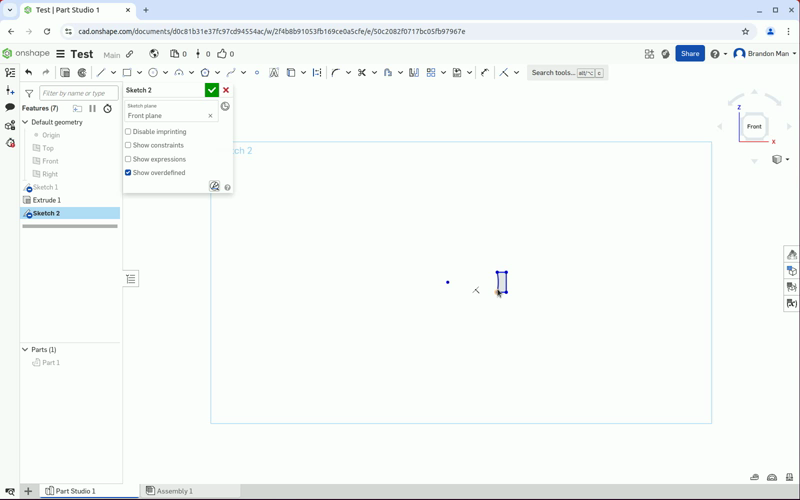
scroll(6)
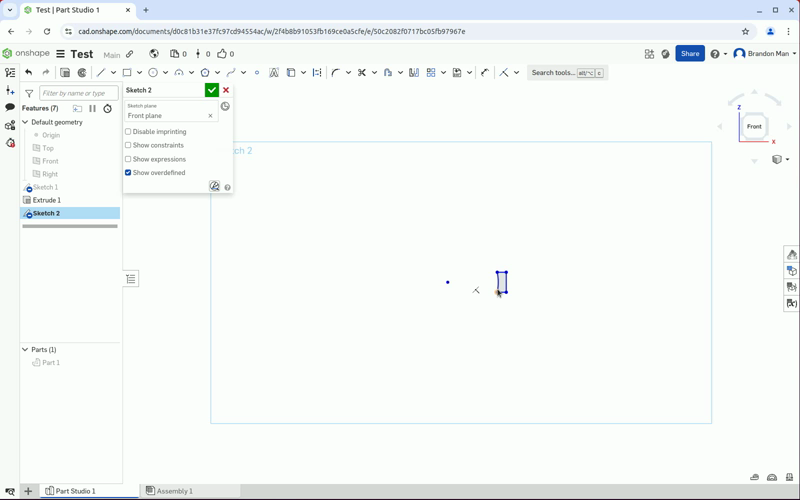
scroll(6)
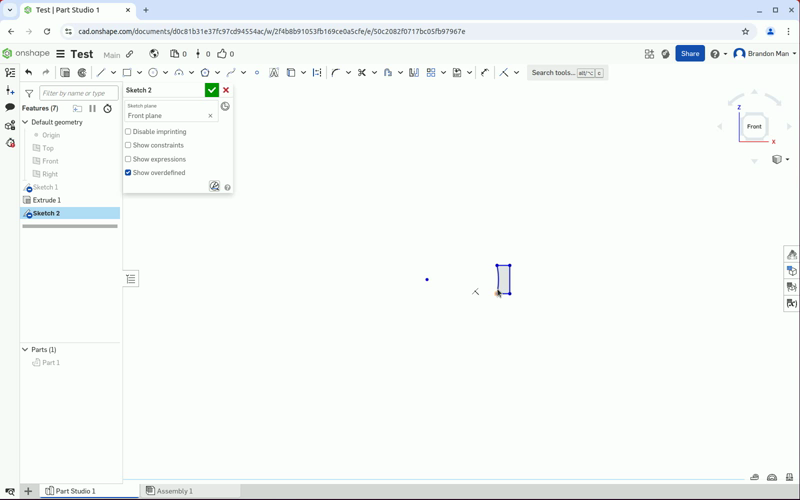
scroll(6)
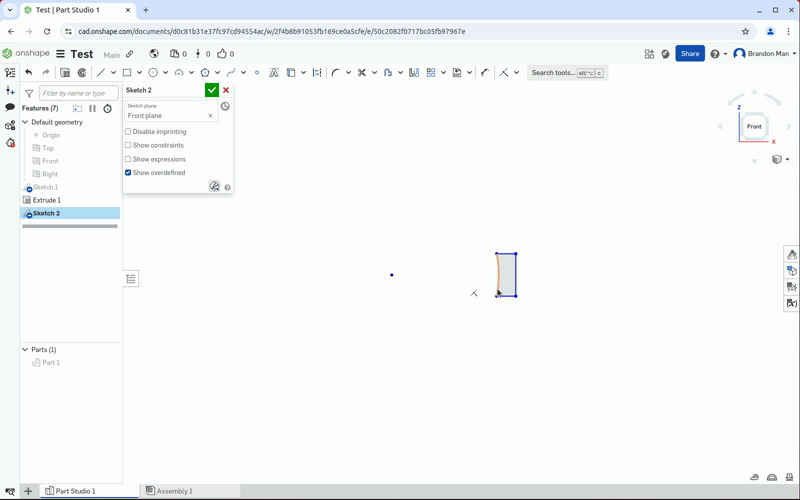
scroll(6)
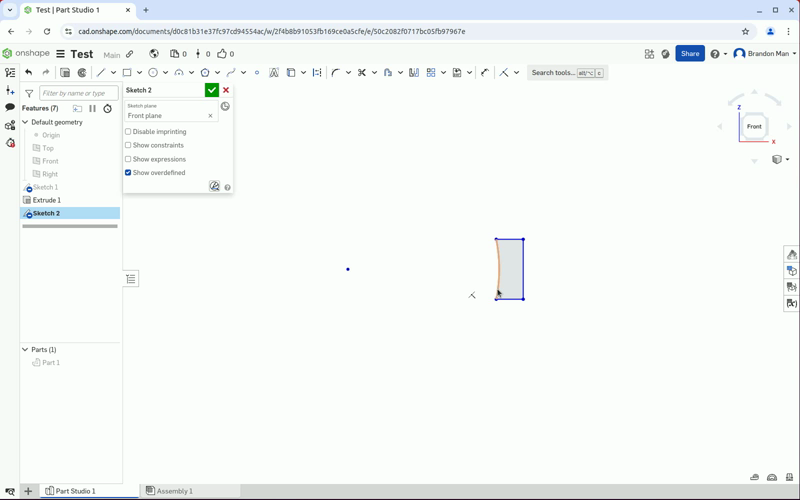
scroll(6)
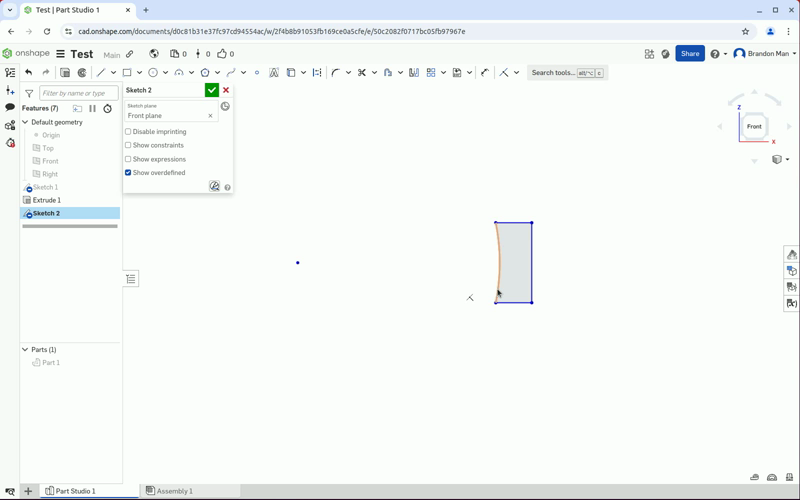
scroll(6)
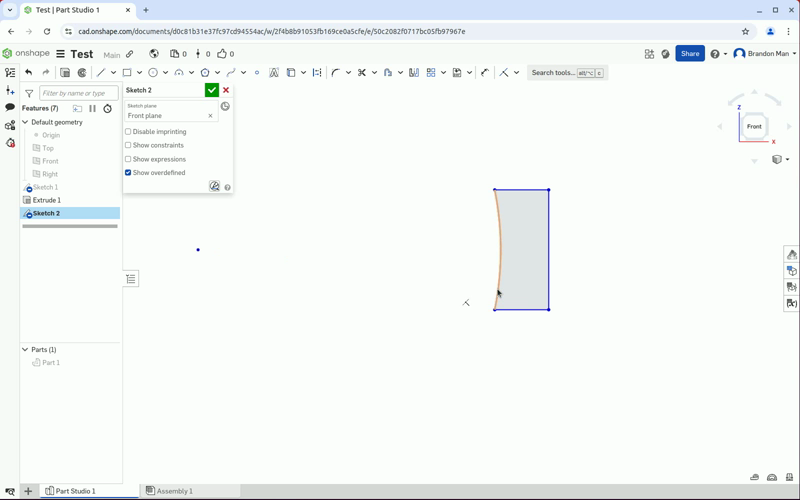
scroll(6)
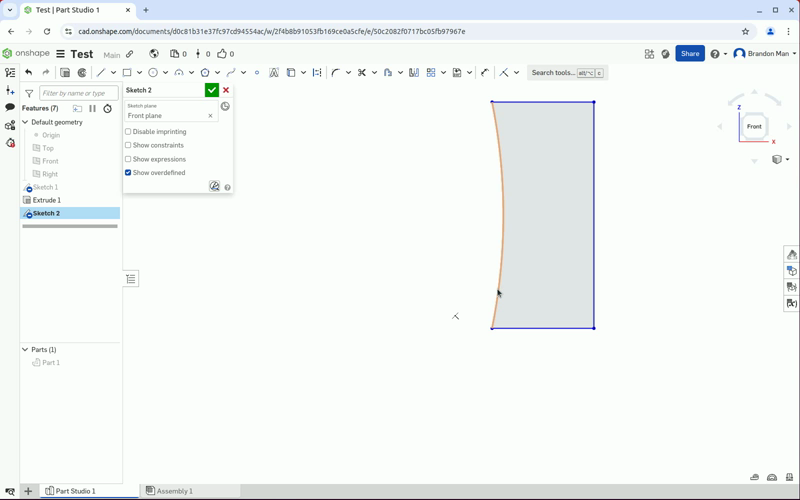
click(497, 288)
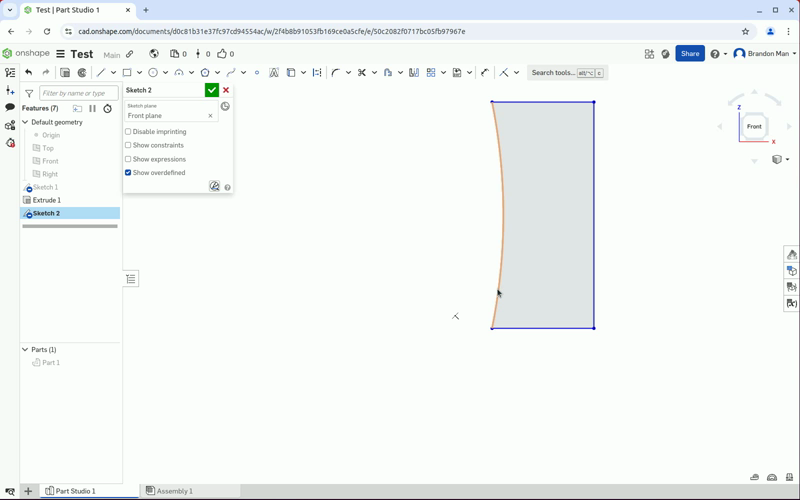
scroll(-6)
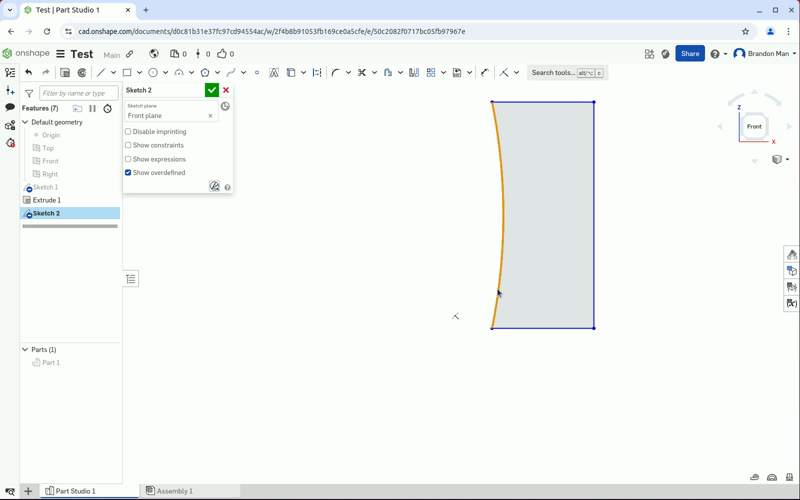
scroll(-6)
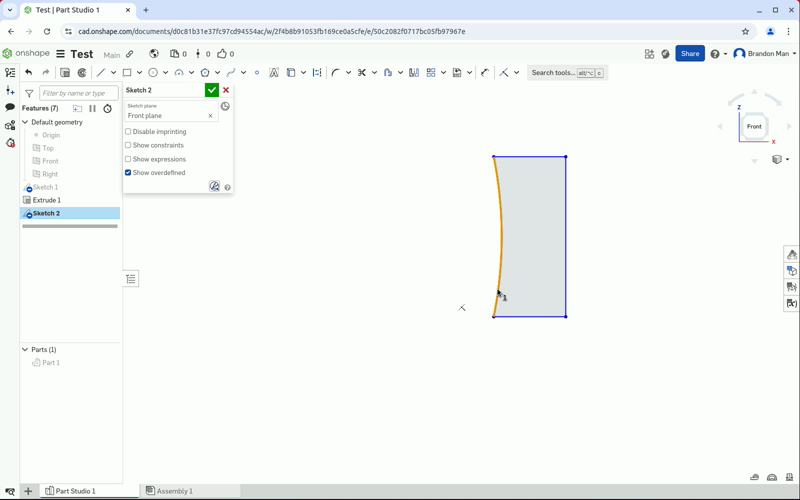
scroll(-6)
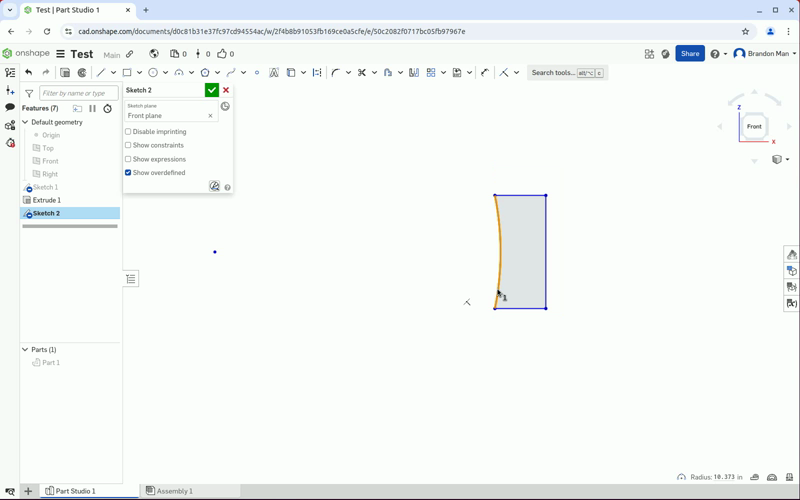
scroll(-6)
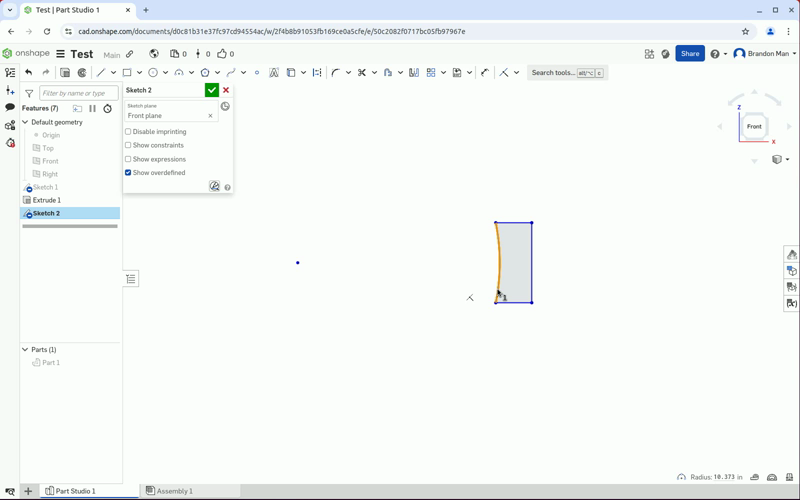
scroll(-6)
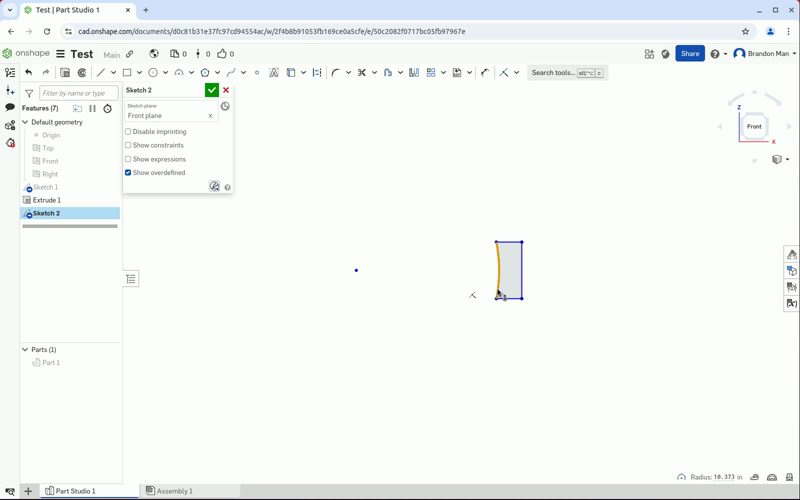
scroll(-6)
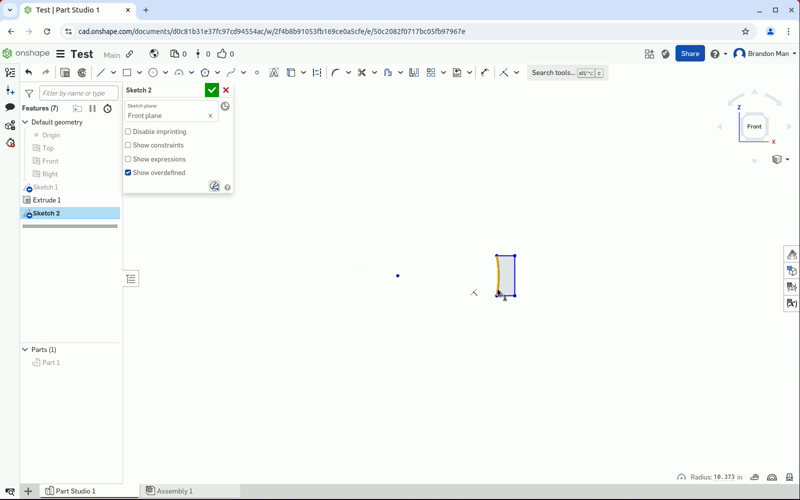
scroll(-6)
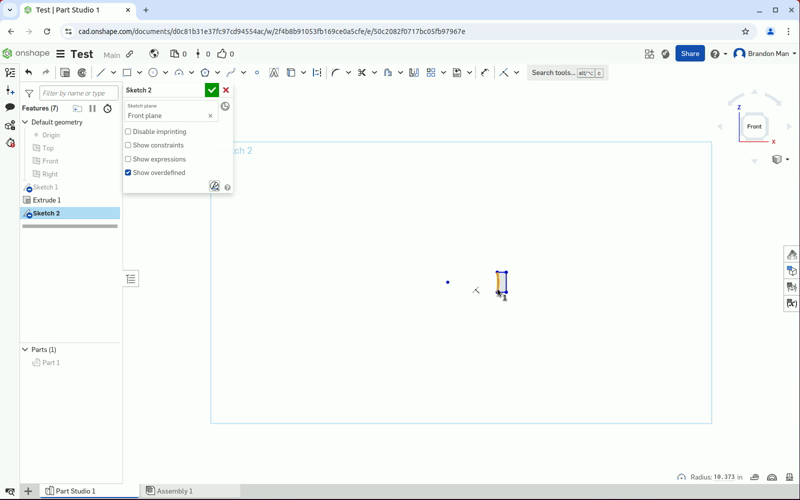
mouse_move(73, 352)
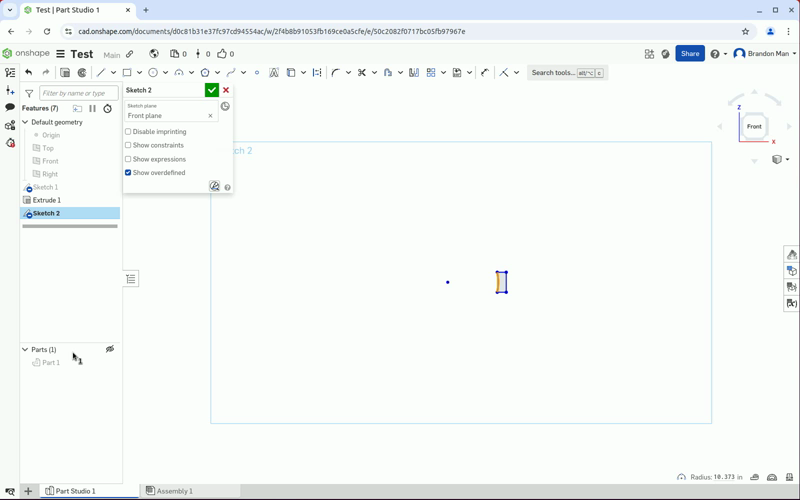
key(shift+y)
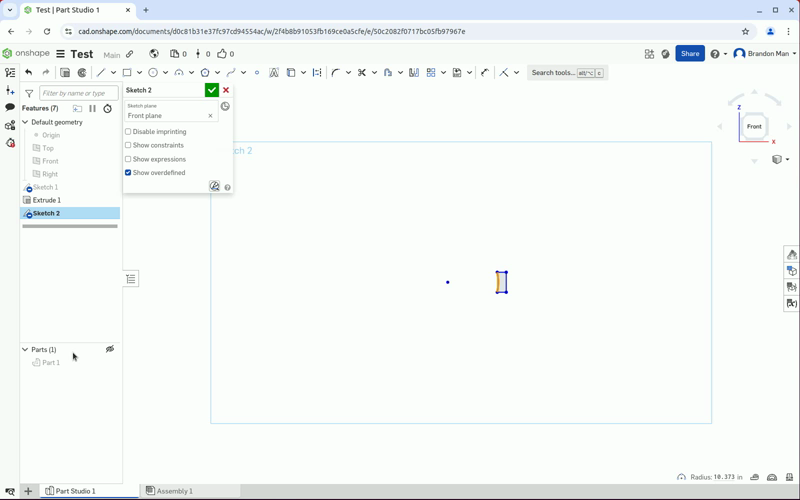
key(shift+e)
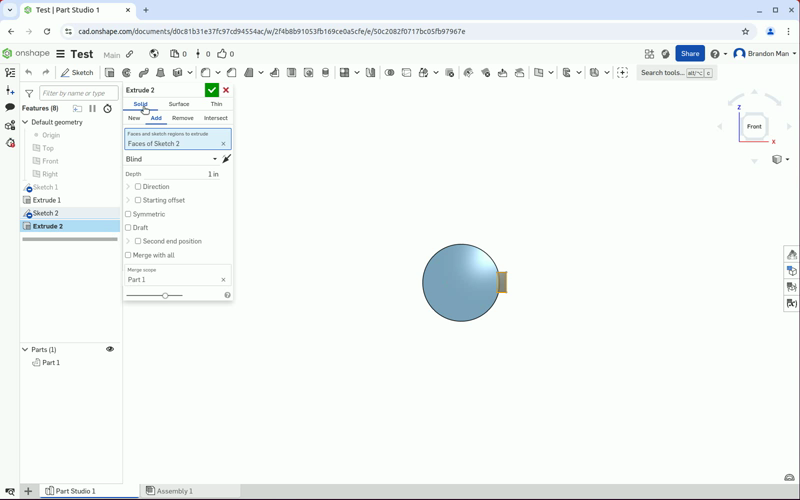
mouse_move(143, 106)
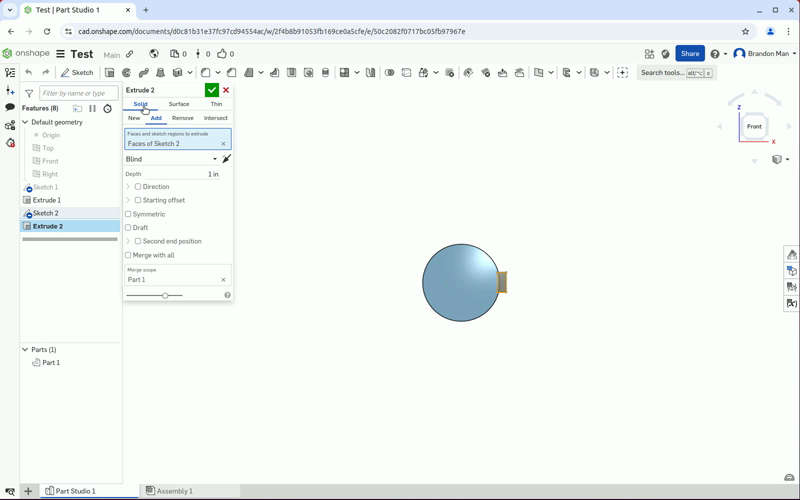
click(143, 106)
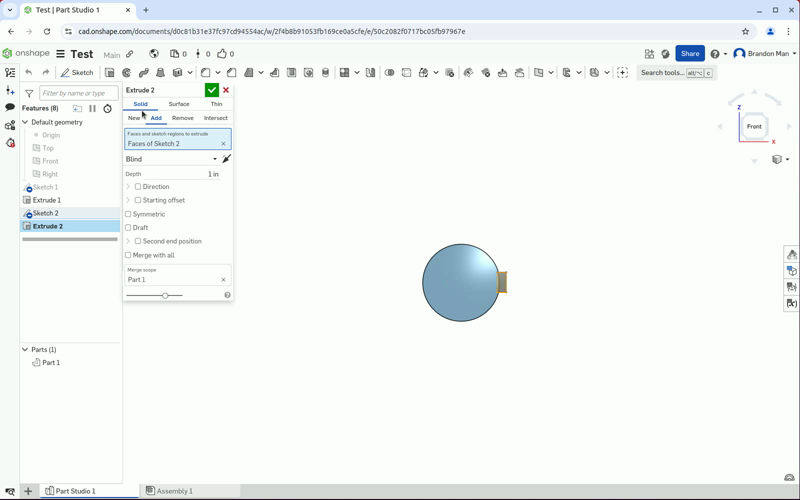
mouse_move(137, 120)
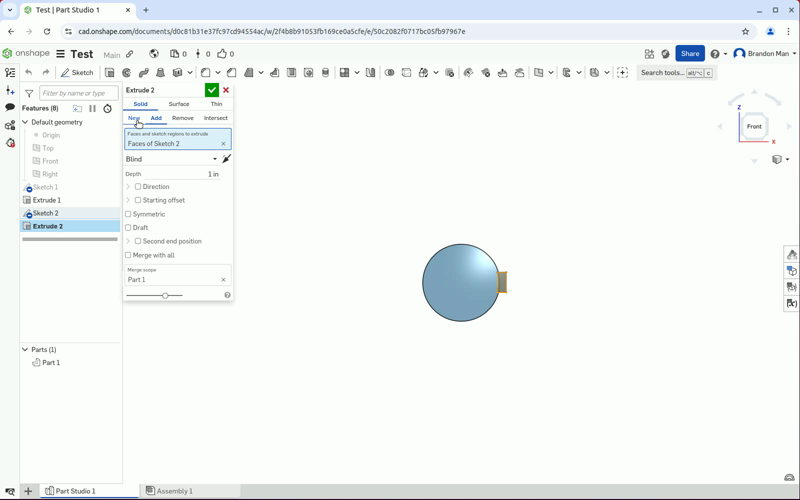
click(137, 120)
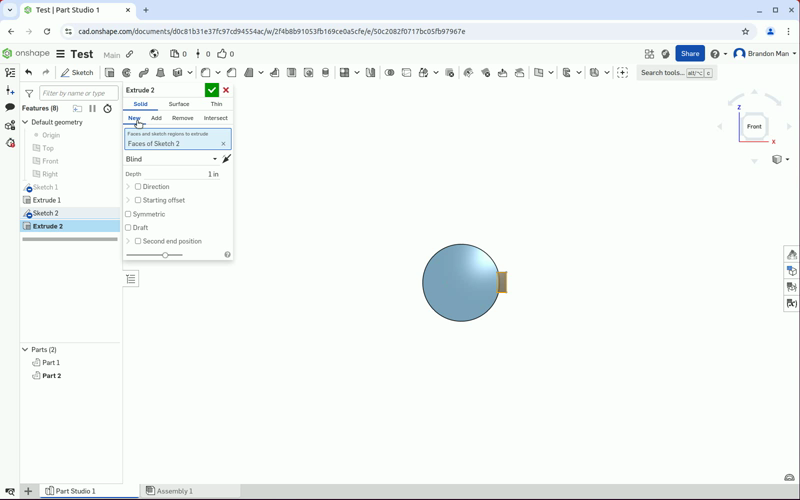
key(tab, 4)
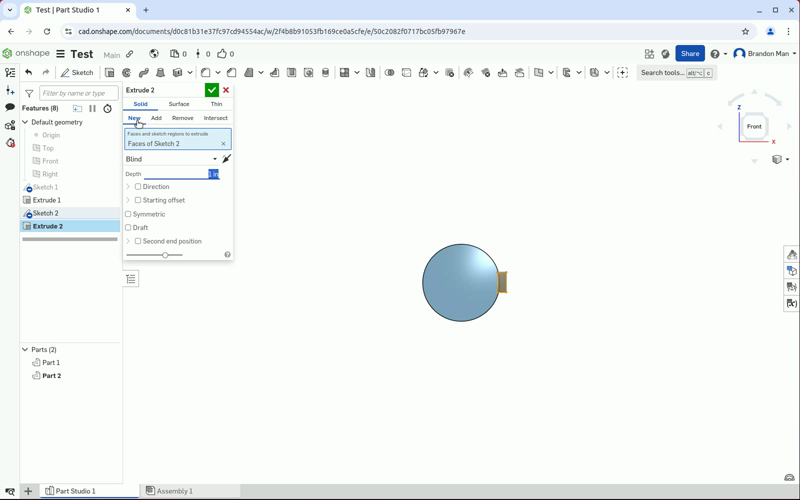
text(-7.703)
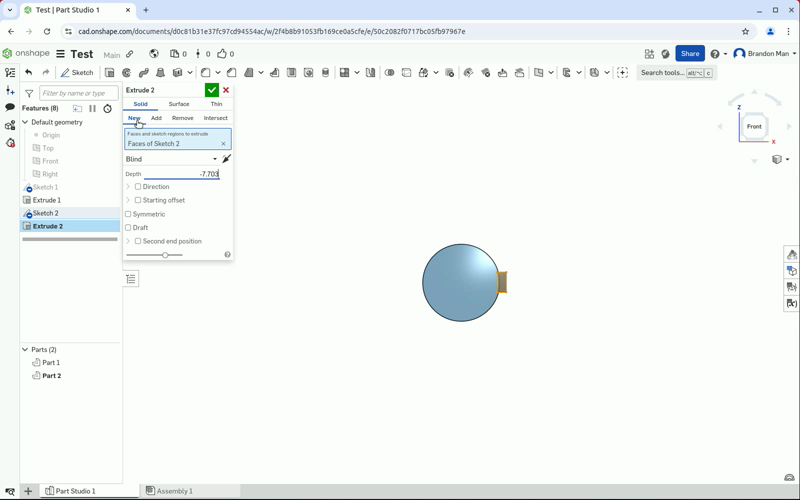
key(enter)
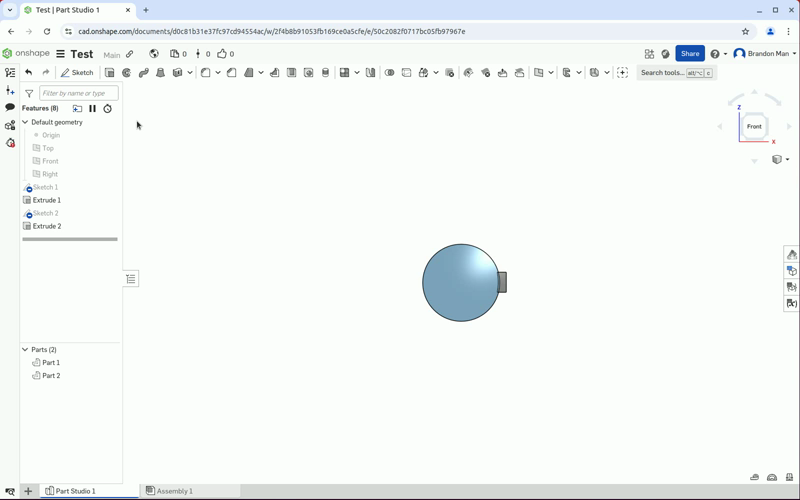
key(shift+h)
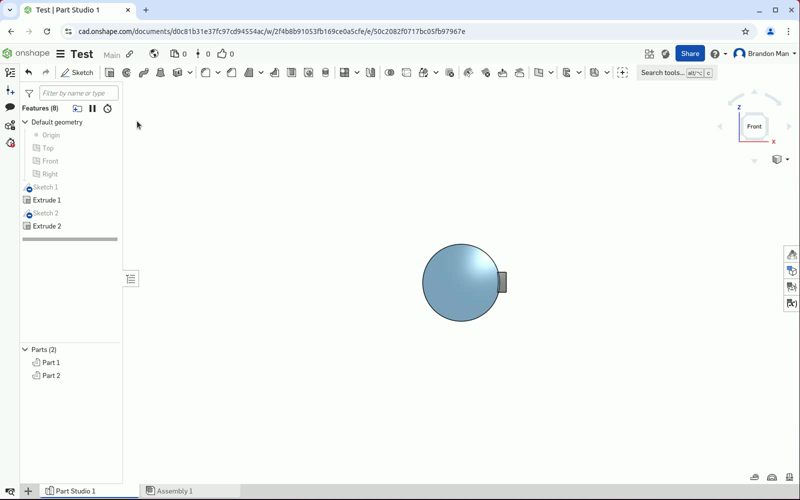
key(shift+h)
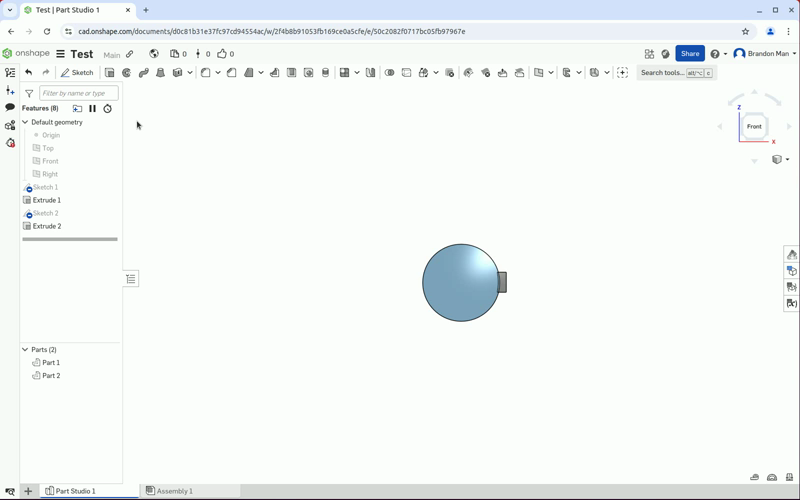
mouse_move(73, 189)
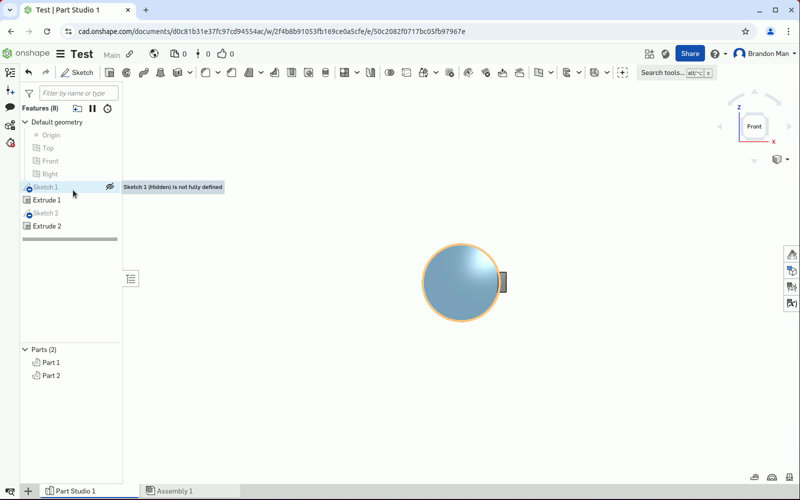
click(73, 189)
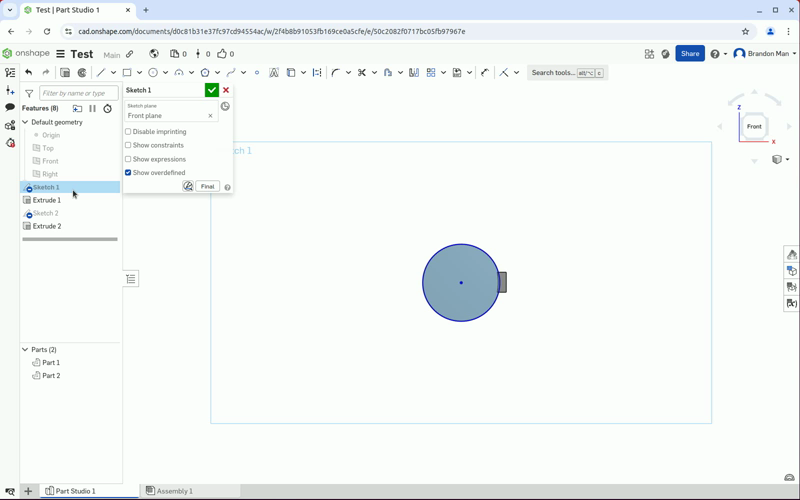
mouse_move(229, 92)
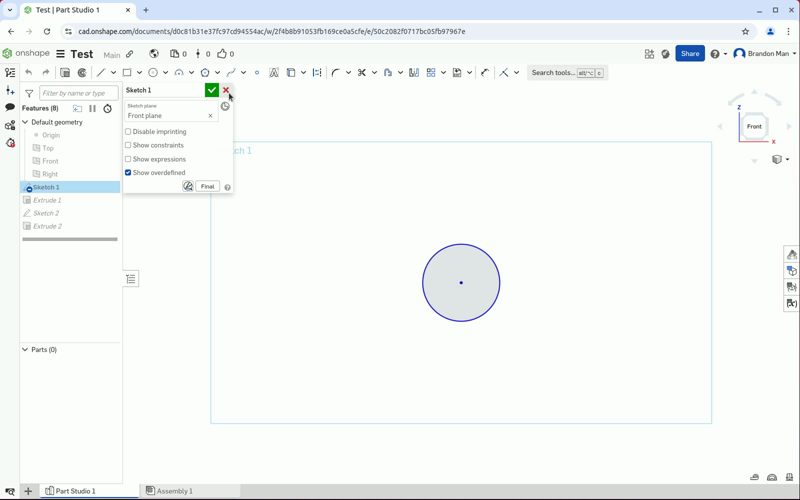
click(229, 92)
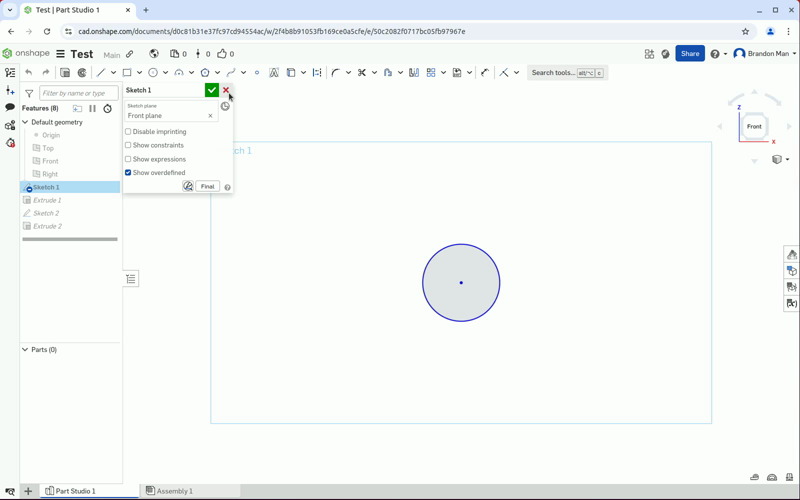
key(shift+s)
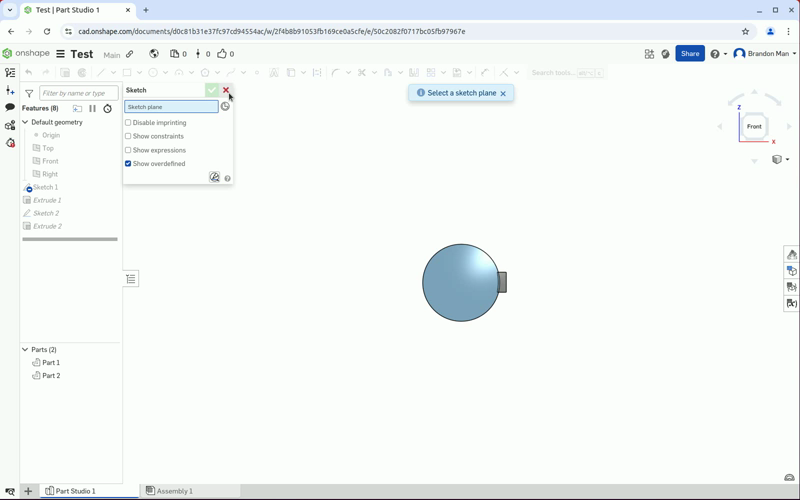
mouse_move(73, 163)
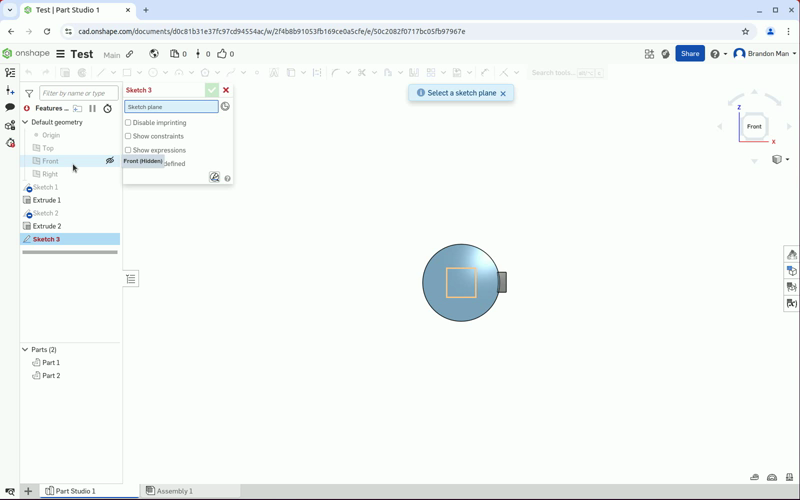
click(73, 163)
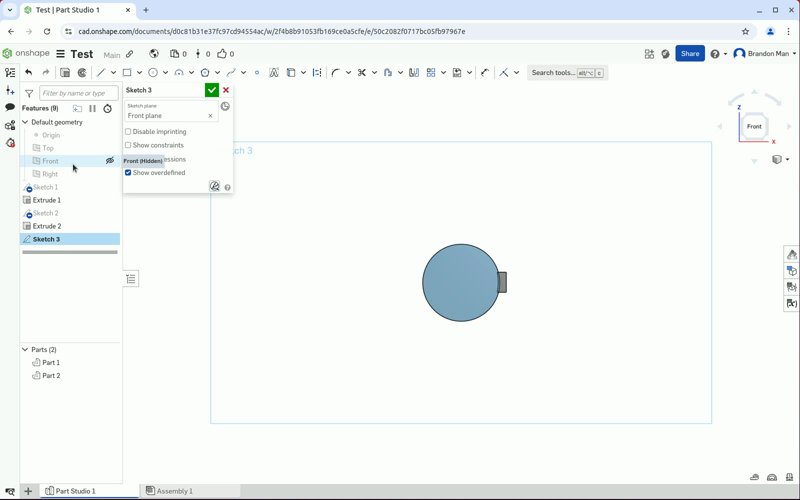
mouse_move(73, 352)
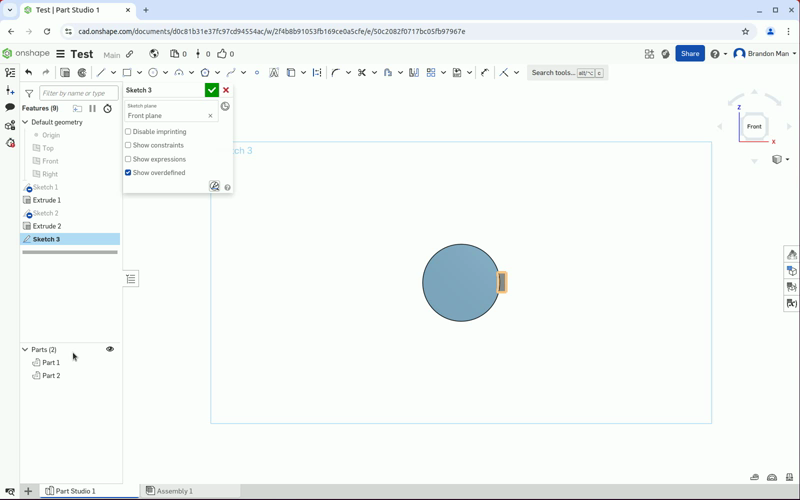
key(y)
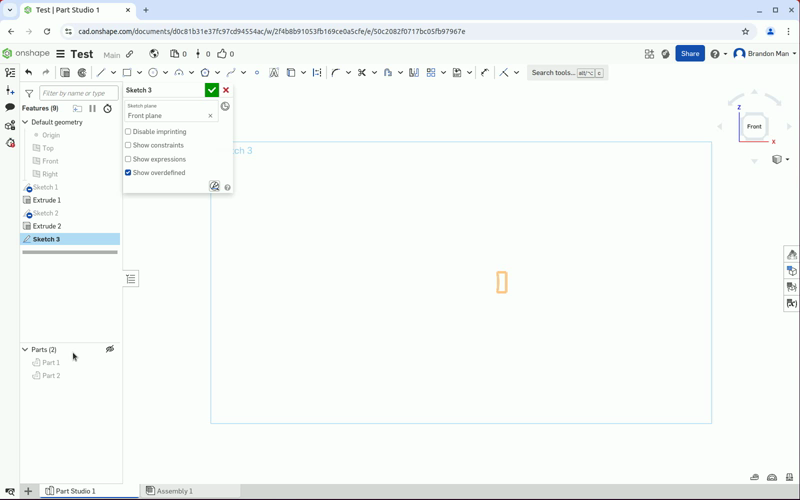
key(l)
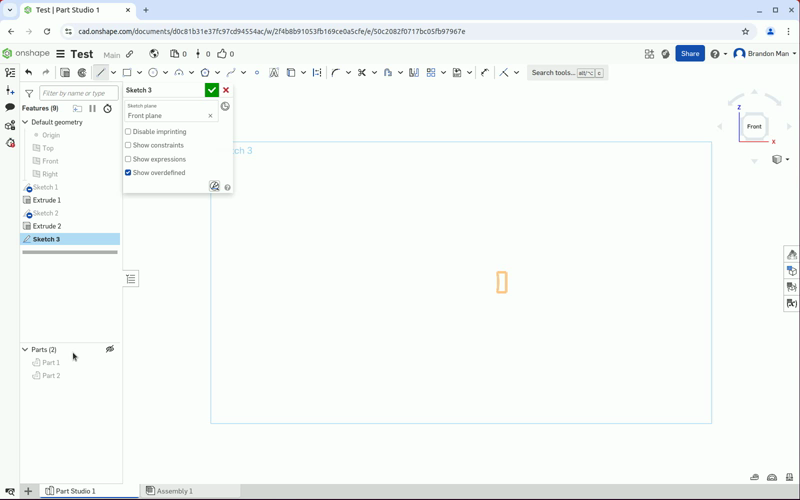
key_down(shift)
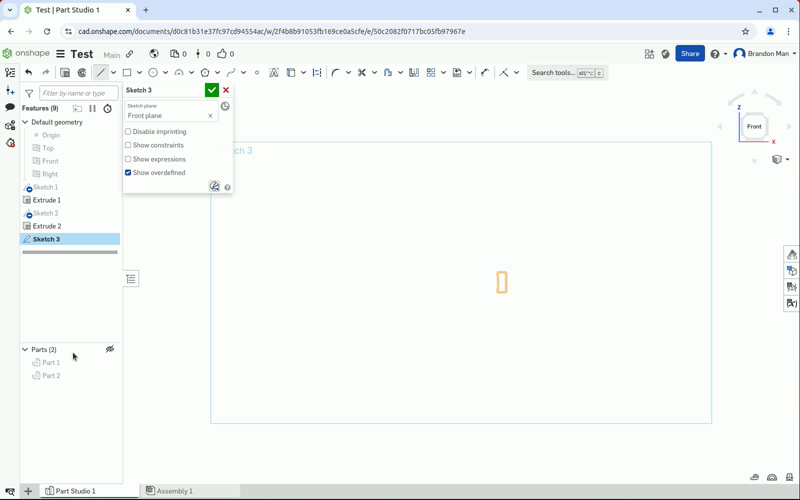
mouse_move(404, 282)
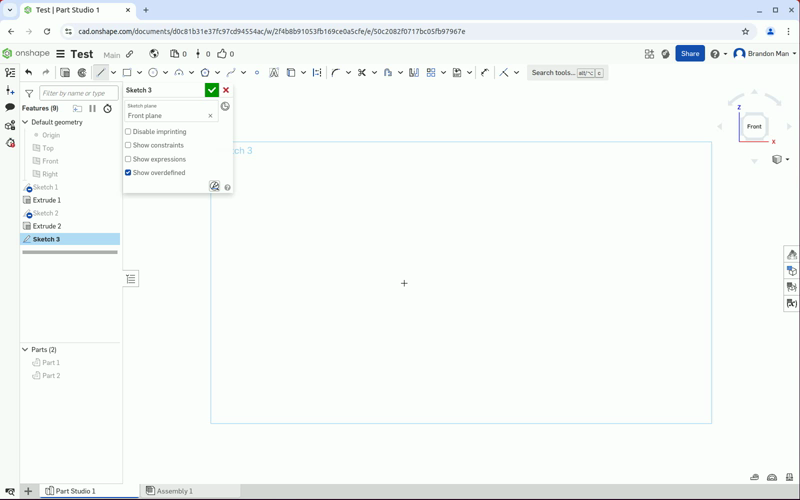
click(404, 282)
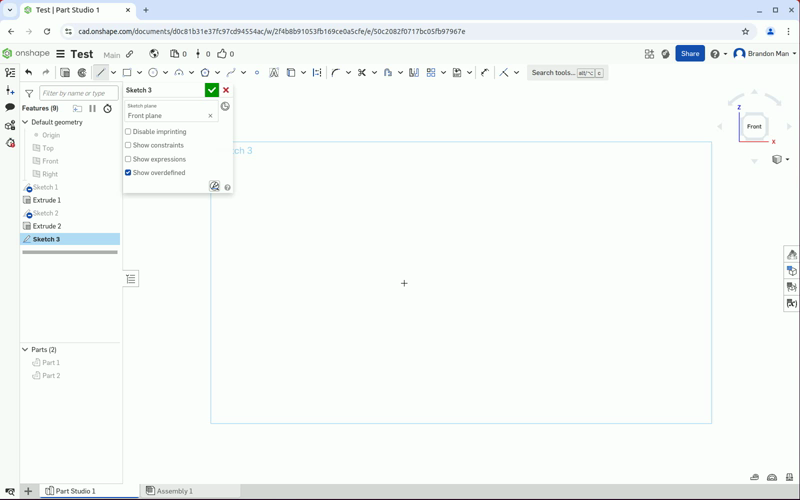
key_up(shift)
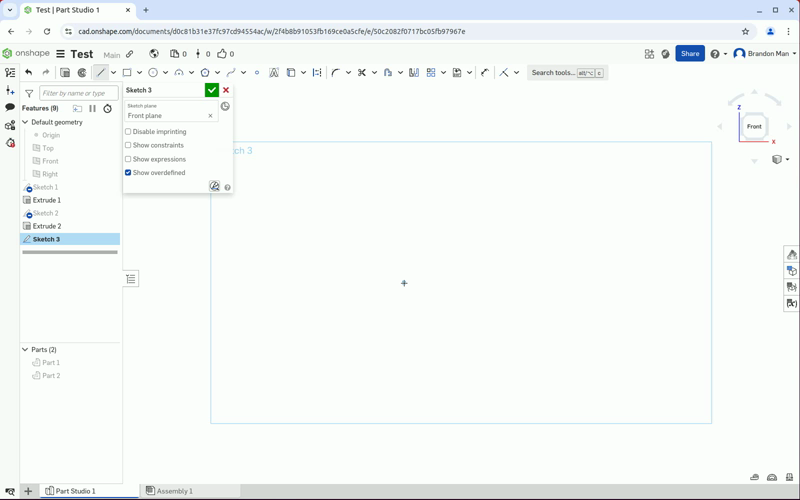
key_down(shift)
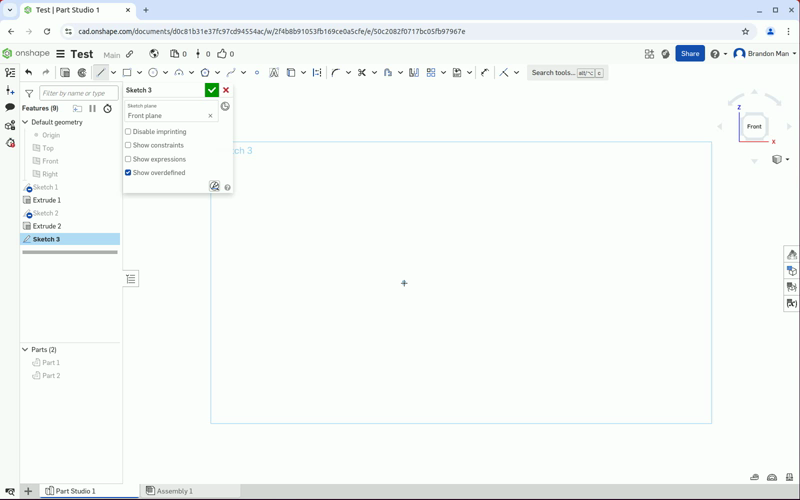
mouse_move(434, 282)
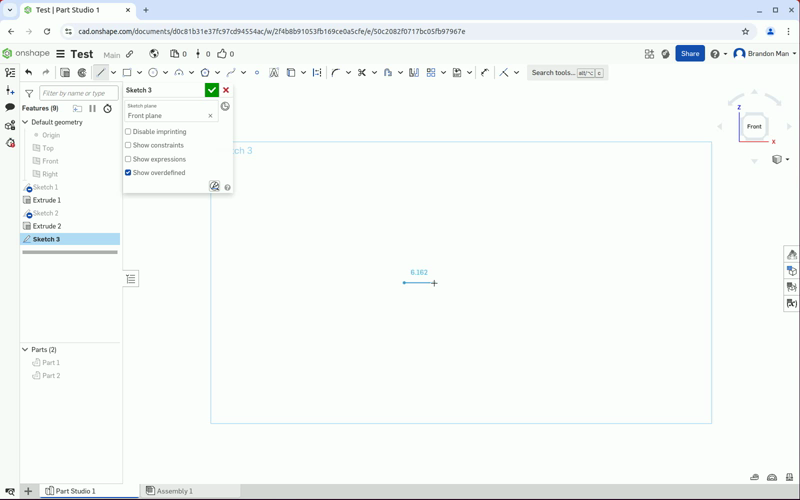
mouse_move(431, 330)
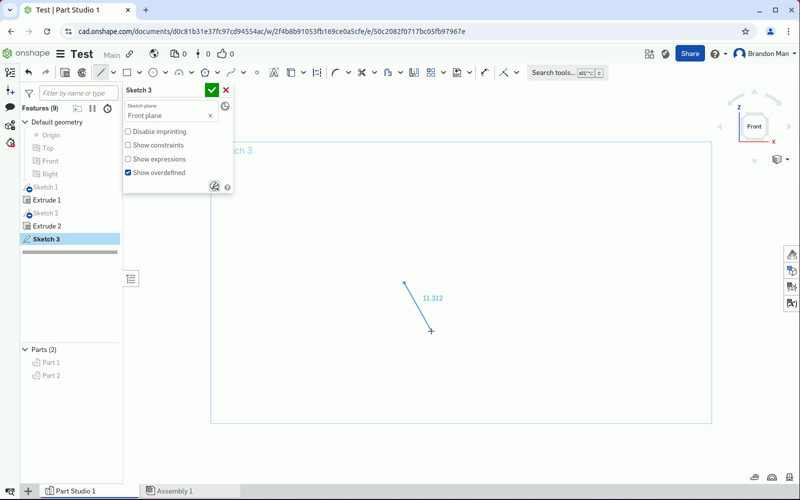
click(431, 330)
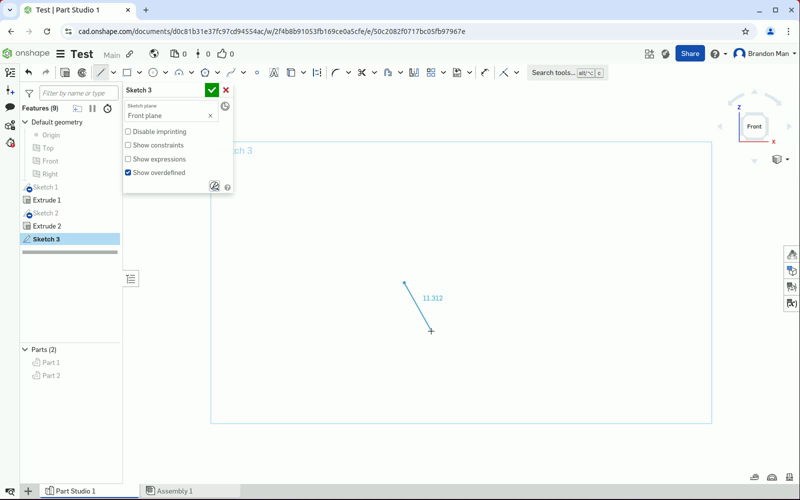
key_up(shift)
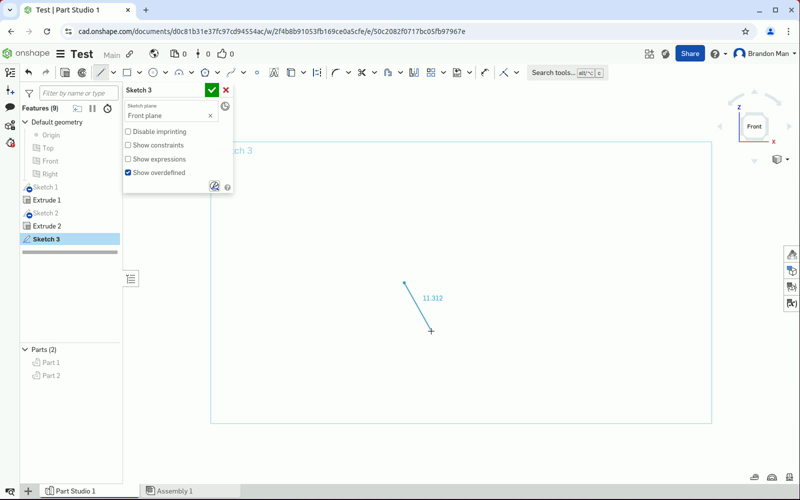
key_down(shift)
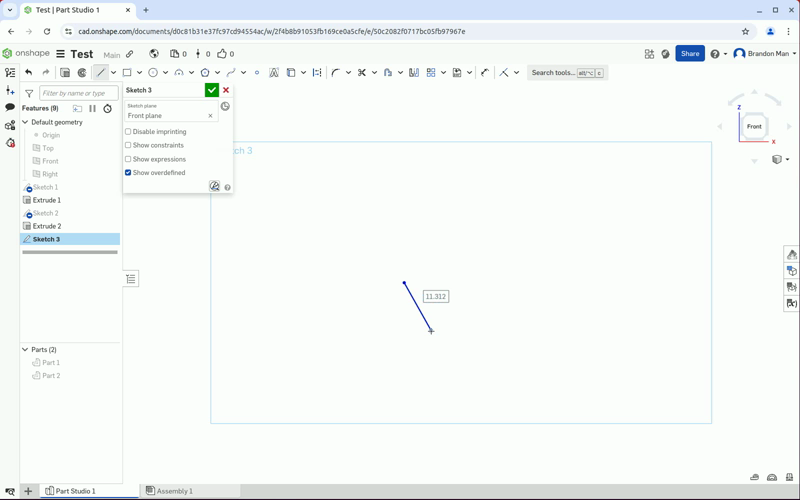
mouse_move(461, 330)
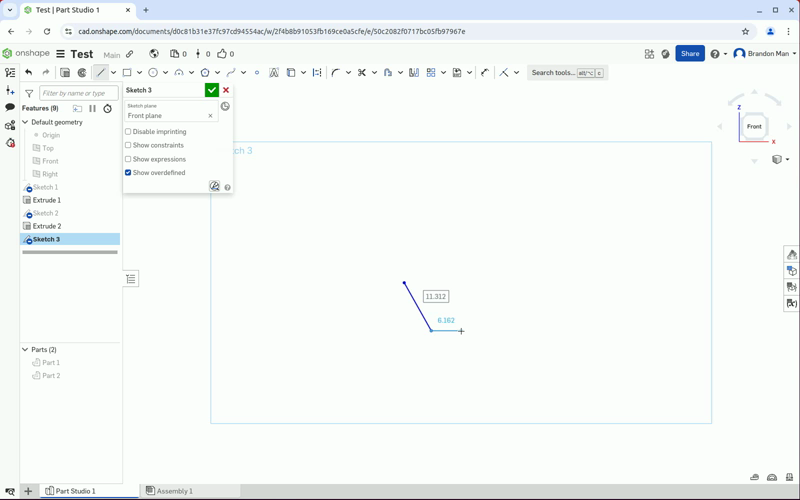
mouse_move(487, 332)
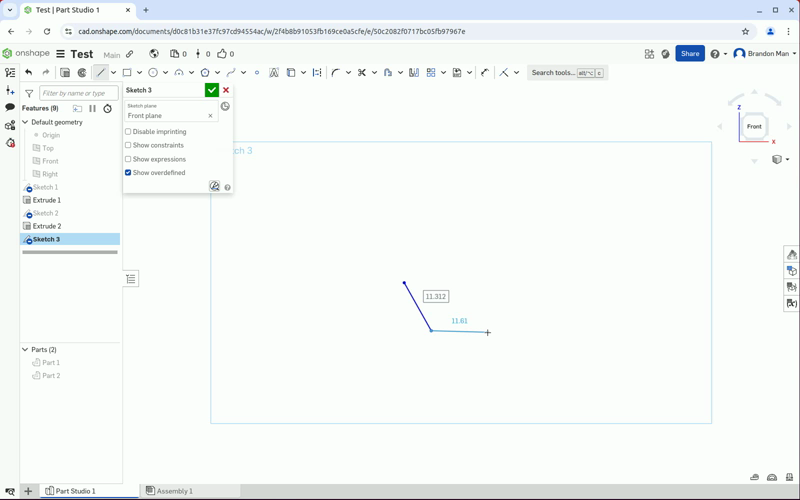
click(487, 332)
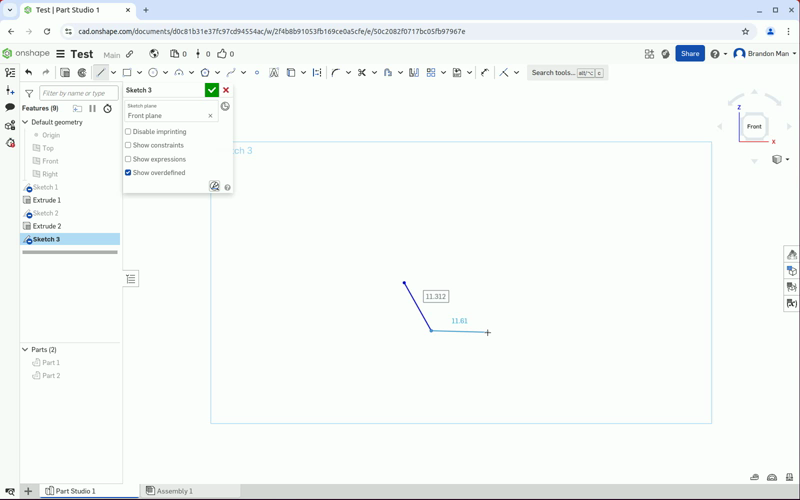
key_up(shift)
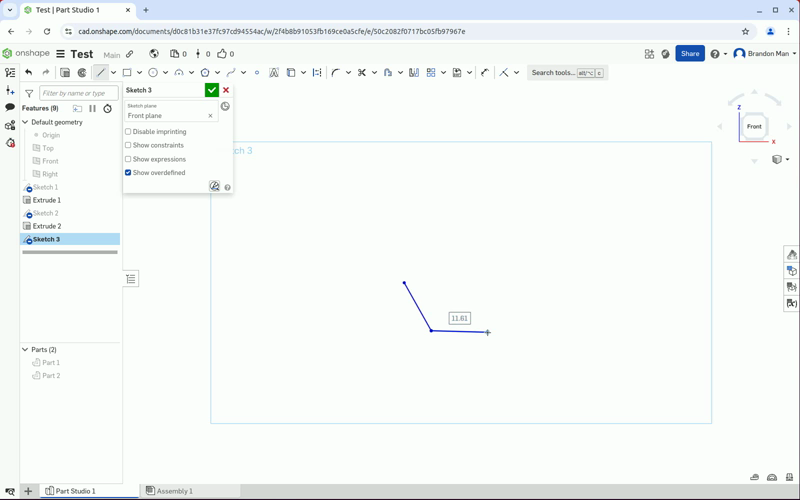
key_down(shift)
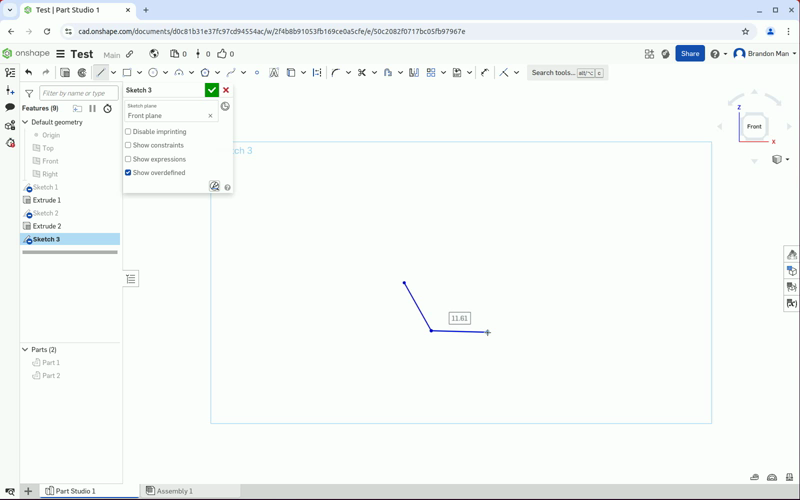
mouse_move(517, 332)
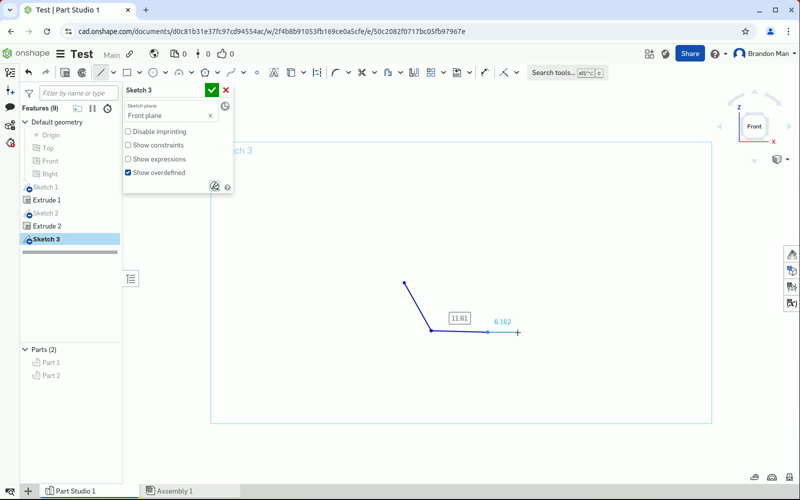
mouse_move(516, 284)
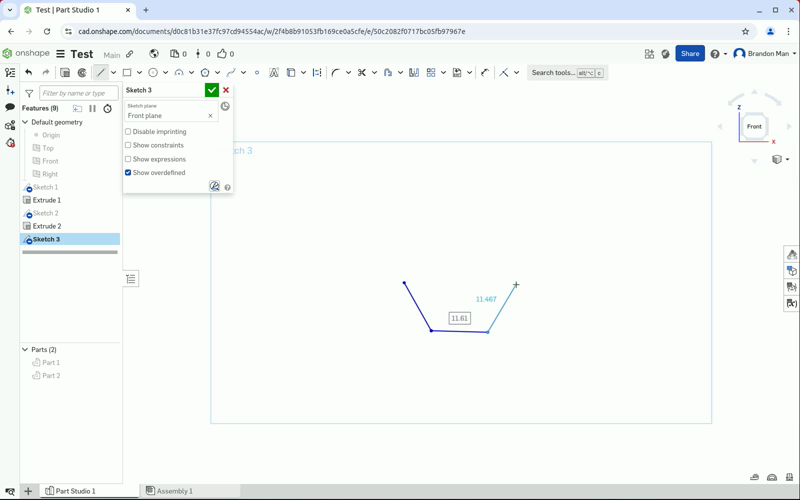
click(516, 284)
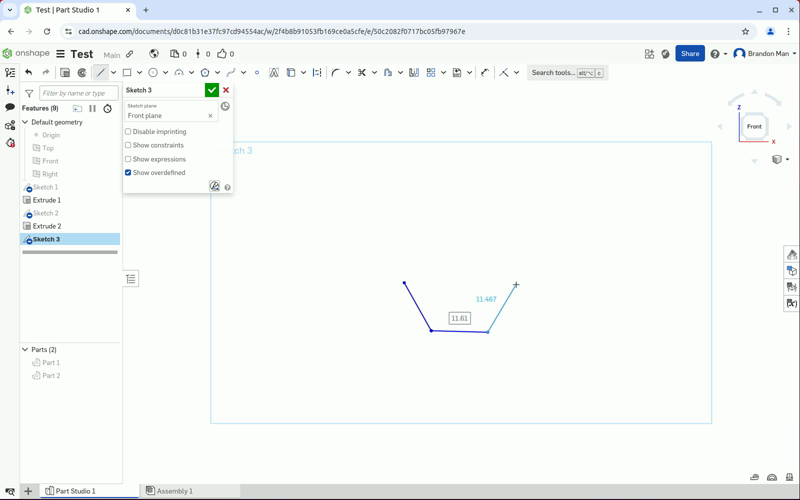
key_up(shift)
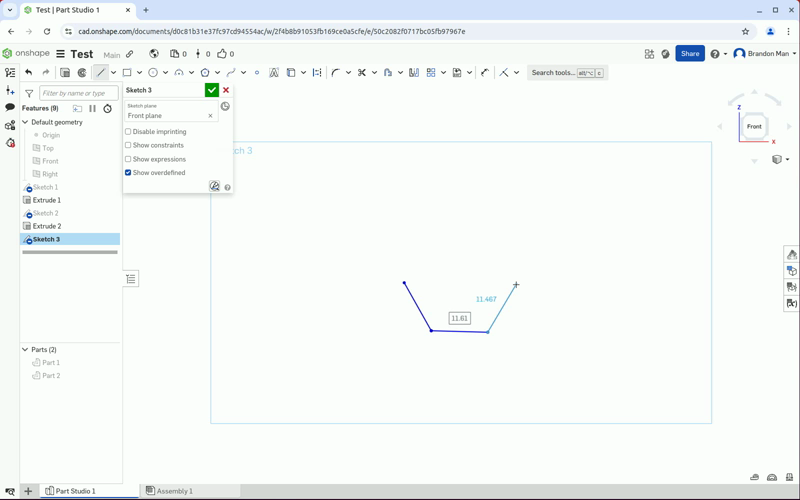
key_down(shift)
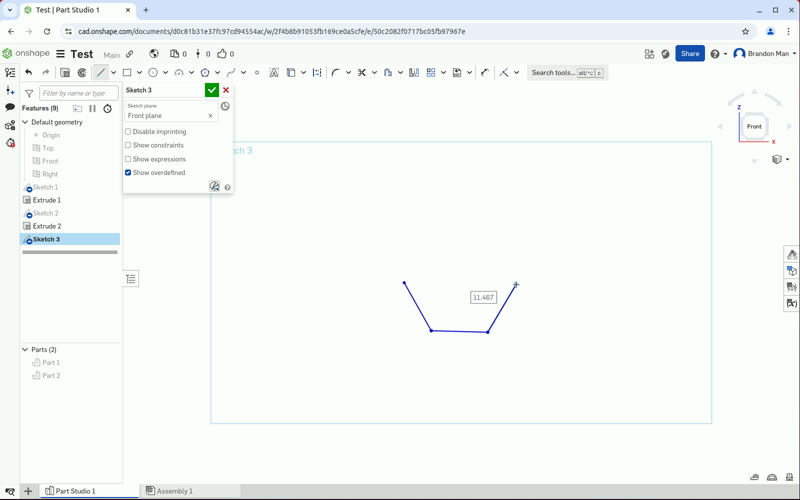
mouse_move(546, 284)
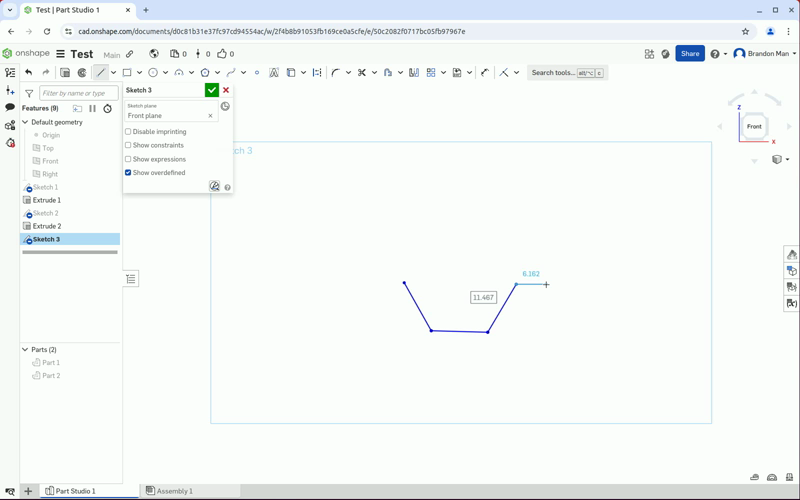
mouse_move(489, 234)
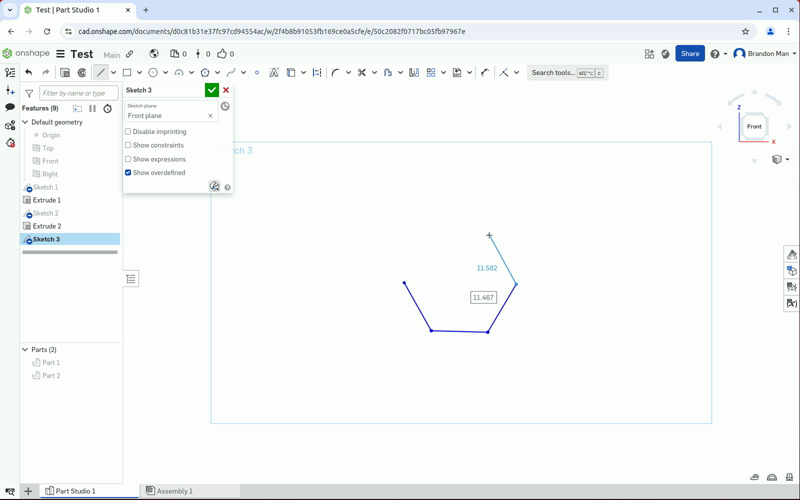
click(489, 234)
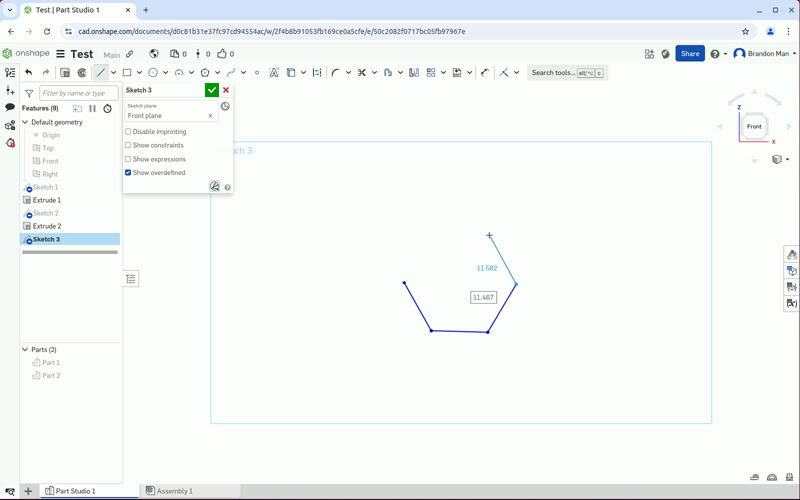
key_up(shift)
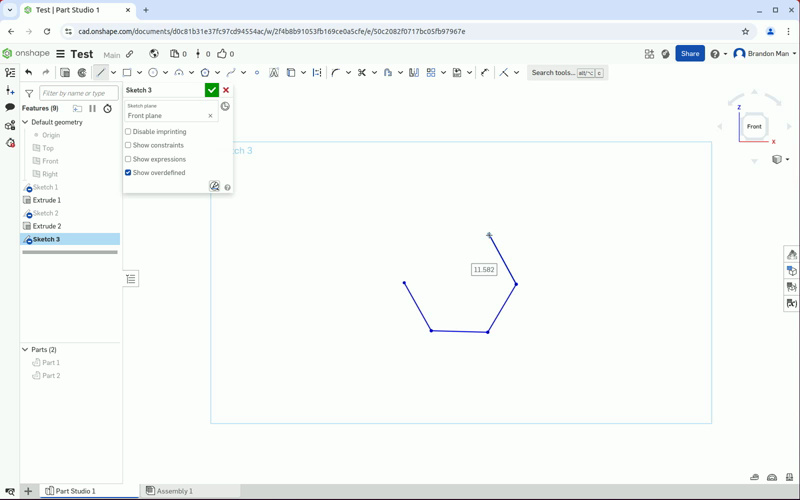
key_down(shift)
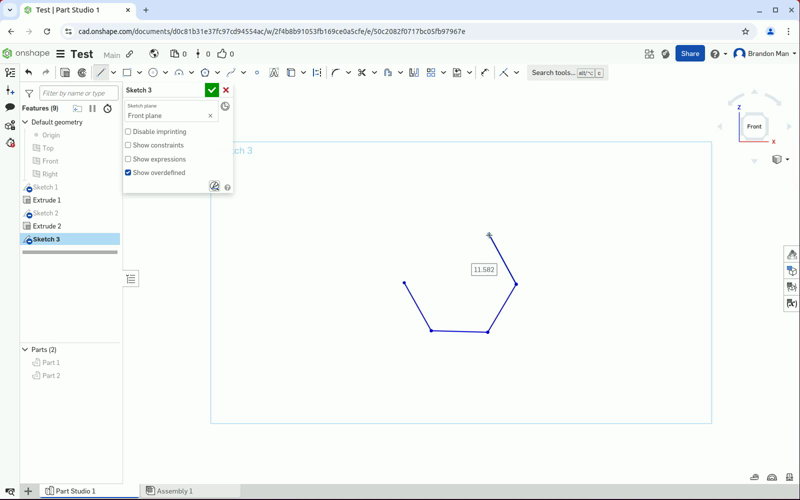
mouse_move(519, 234)
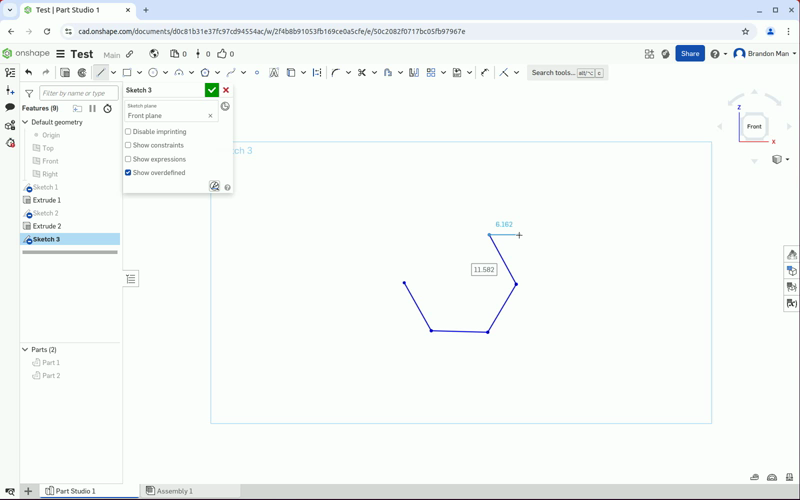
mouse_move(432, 234)
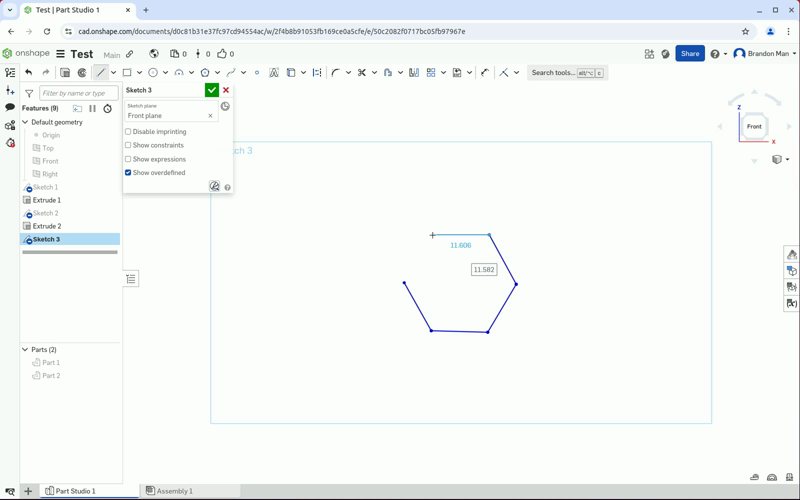
click(432, 234)
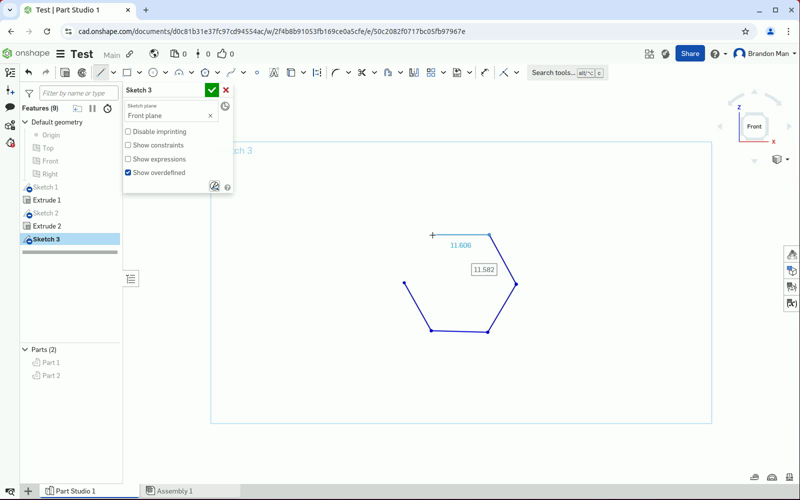
key_up(shift)
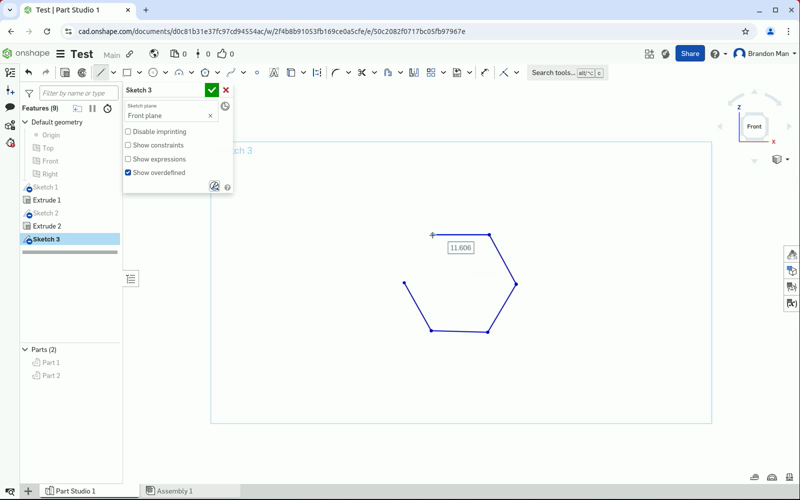
mouse_move(462, 234)
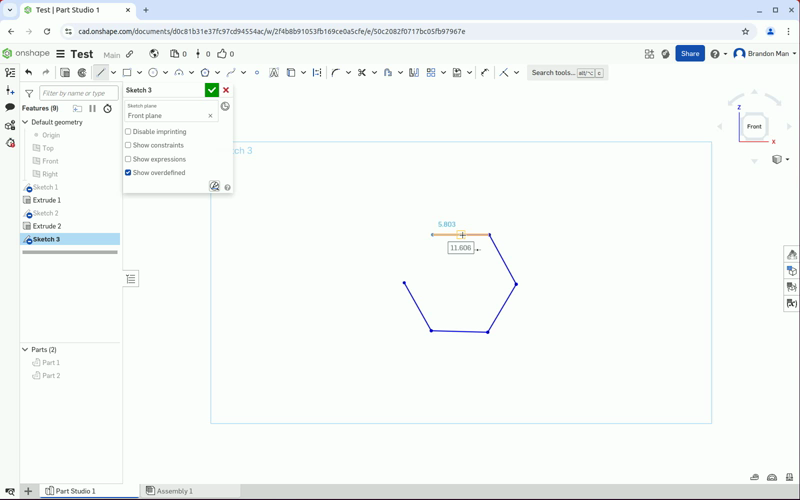
key_down(shift)
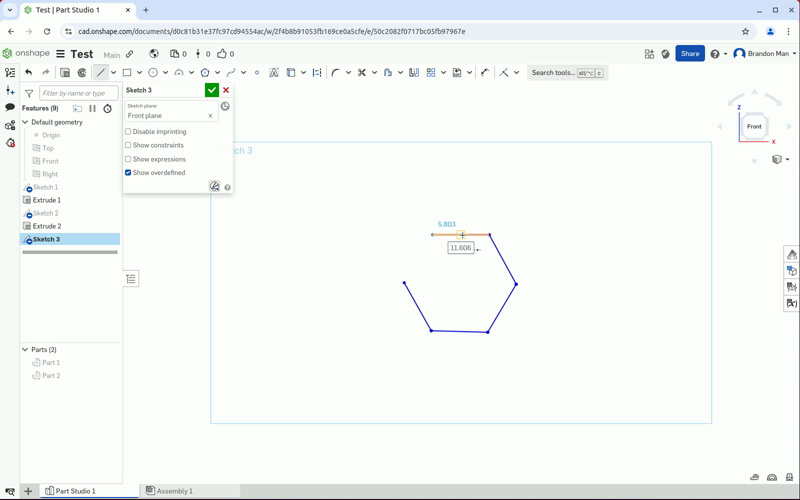
mouse_move(404, 282)
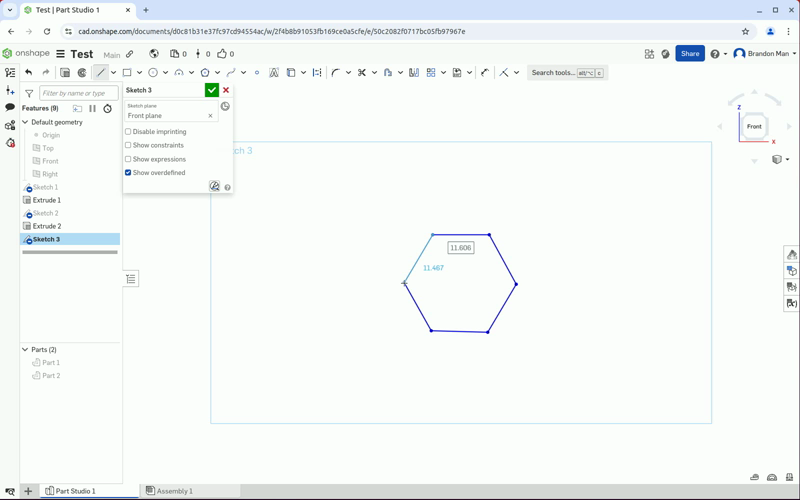
key_up(shift)
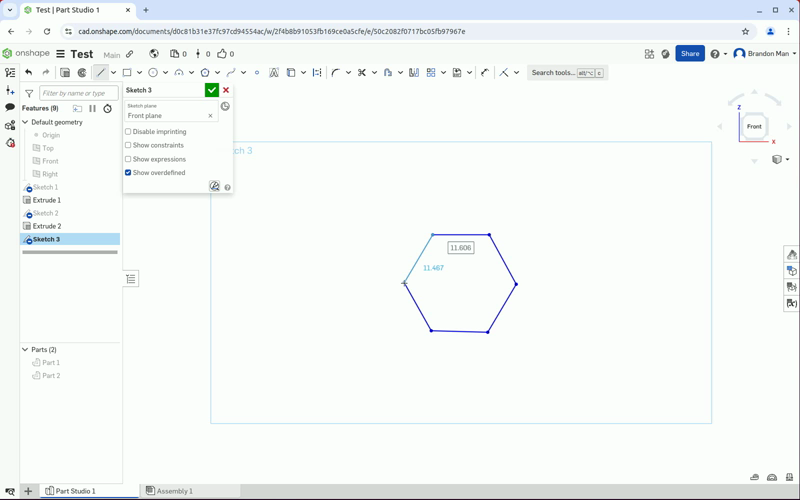
click(404, 282)
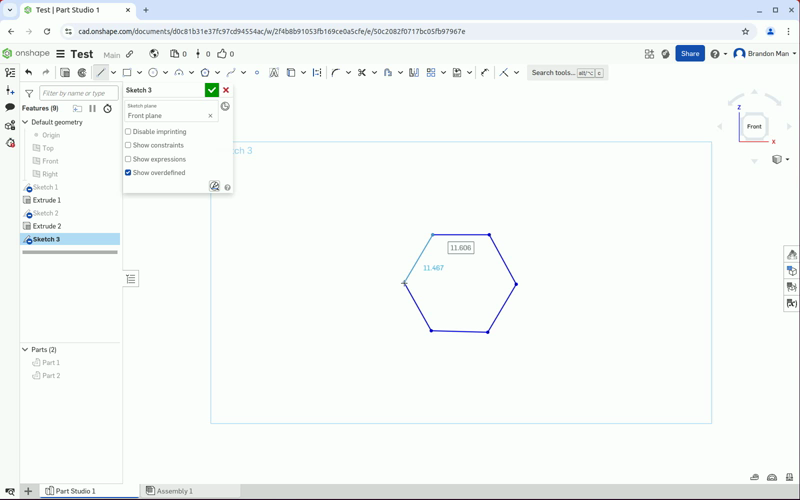
key(esc)
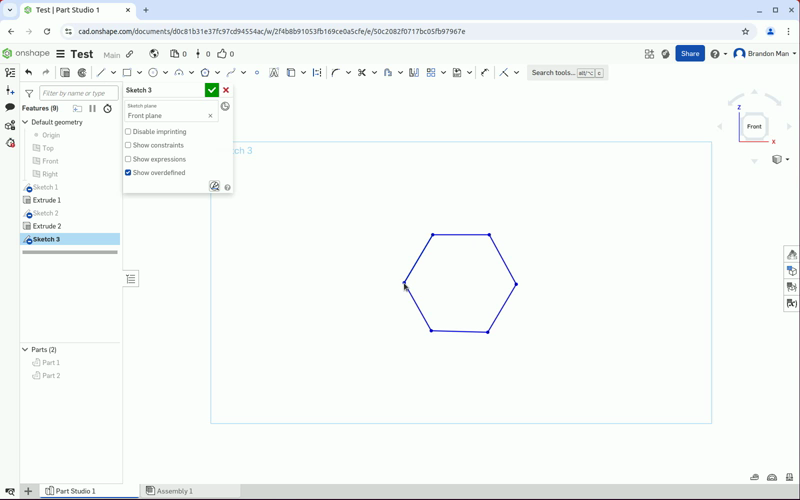
key(l)
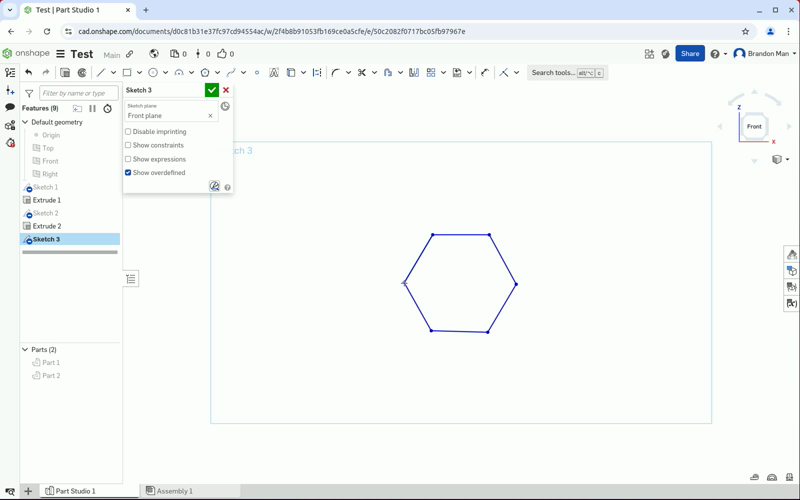
key_down(shift)
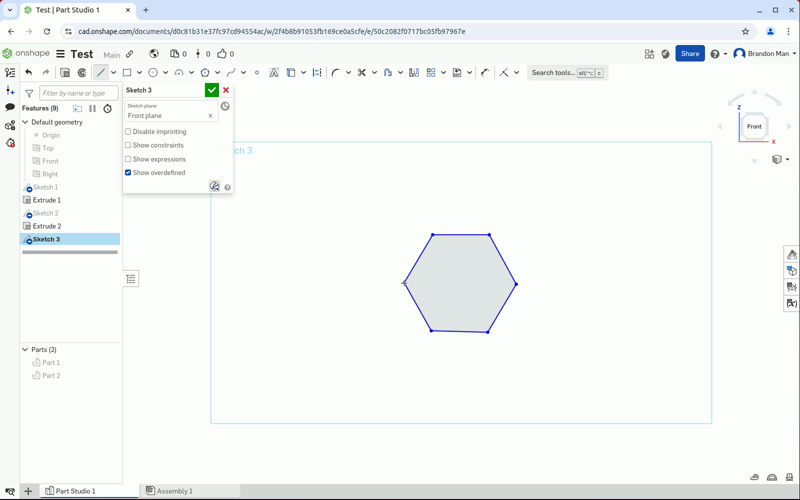
mouse_move(495, 292)
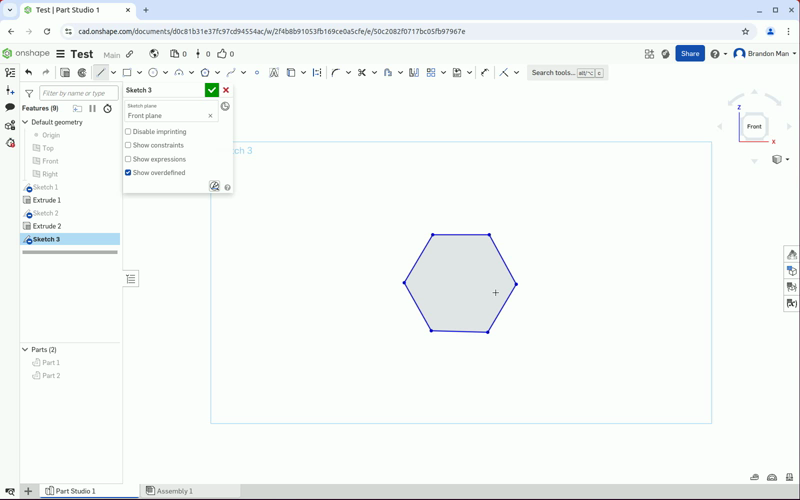
click(495, 292)
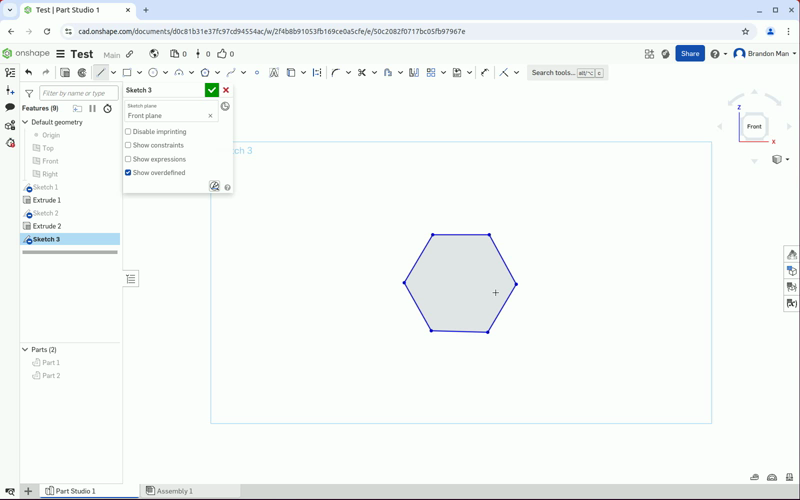
key_up(shift)
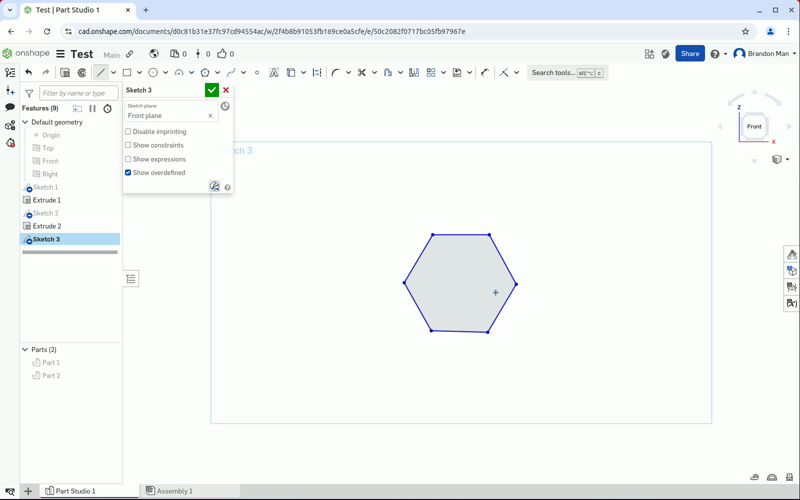
key_down(shift)
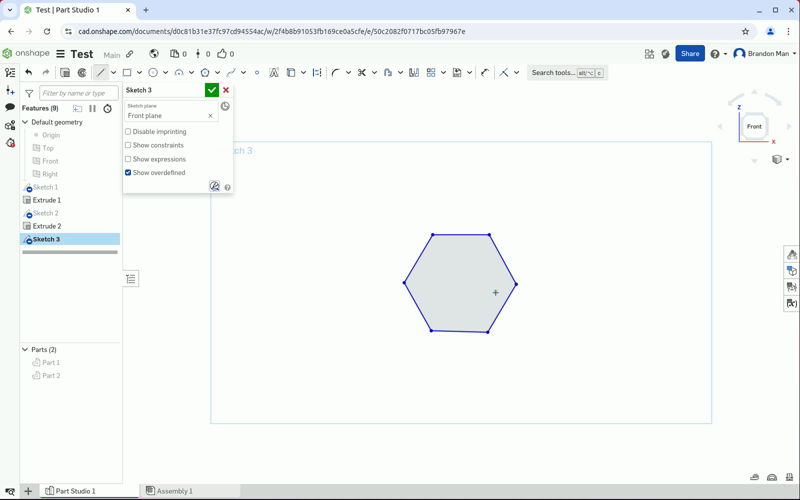
mouse_move(525, 292)
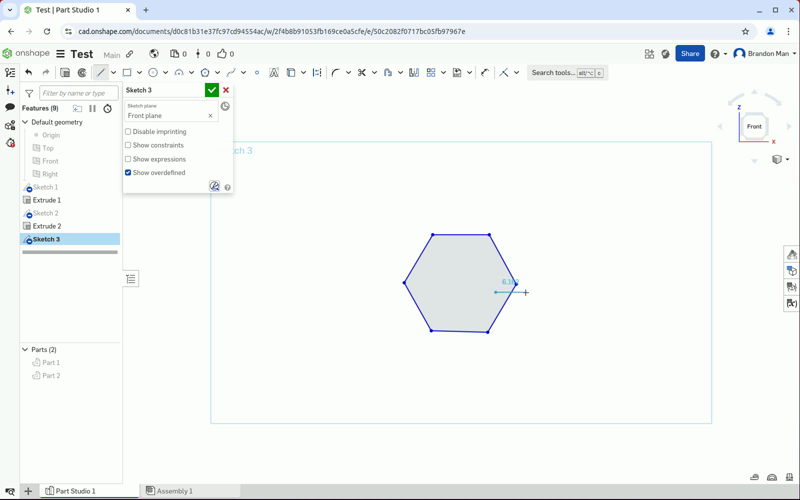
mouse_move(505, 292)
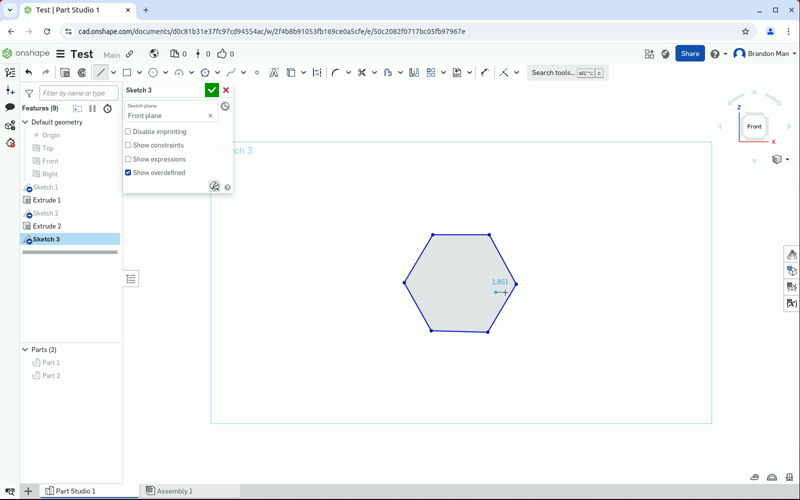
click(505, 292)
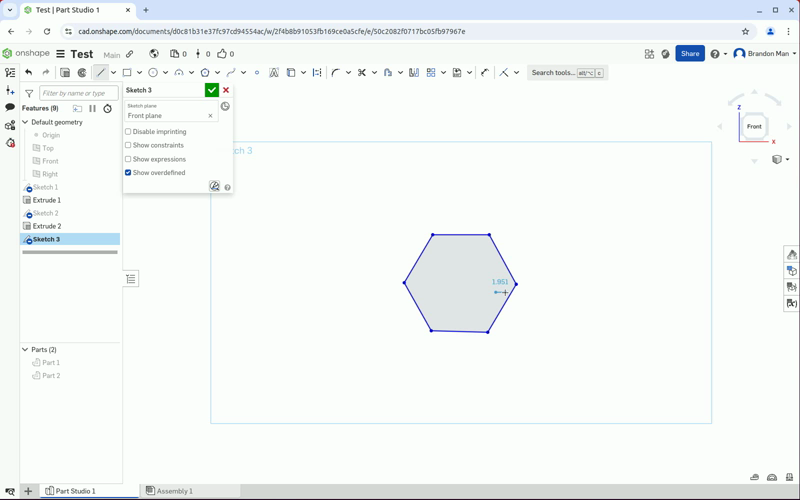
key_up(shift)
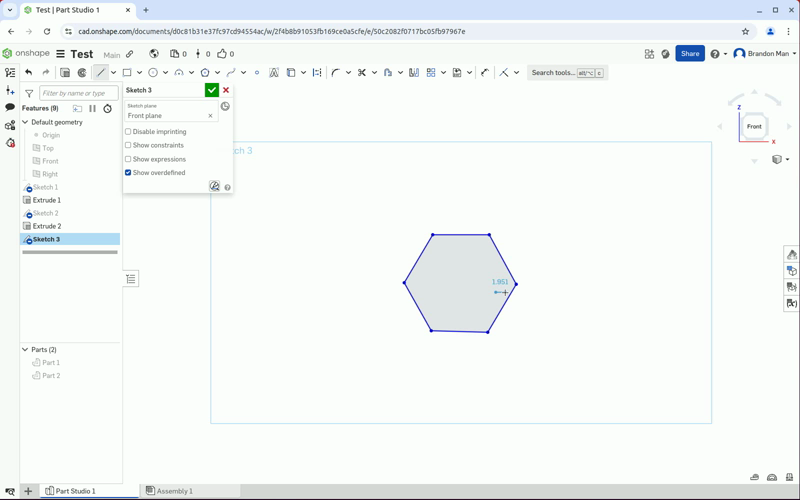
key_down(shift)
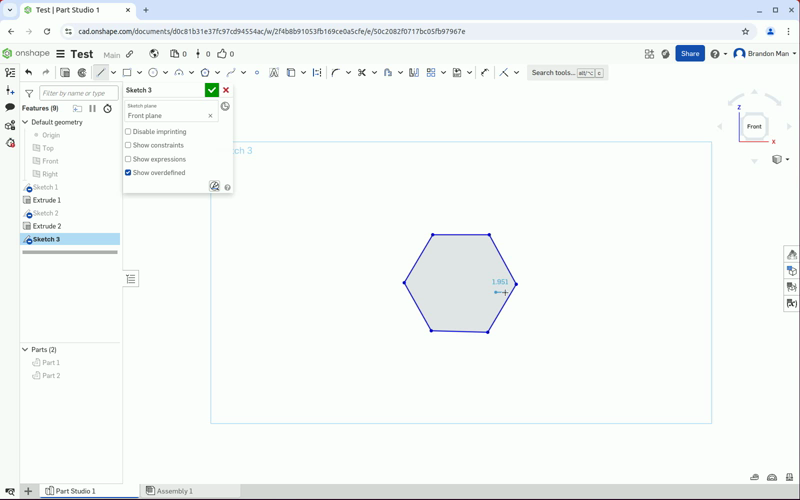
mouse_move(535, 292)
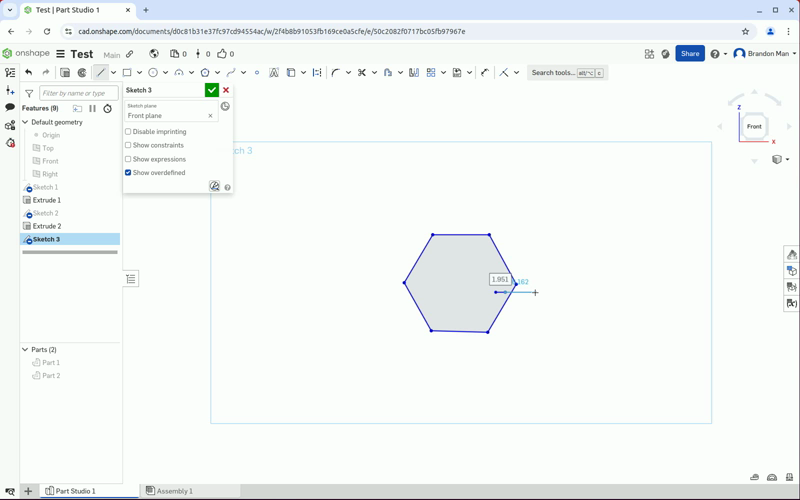
mouse_move(505, 273)
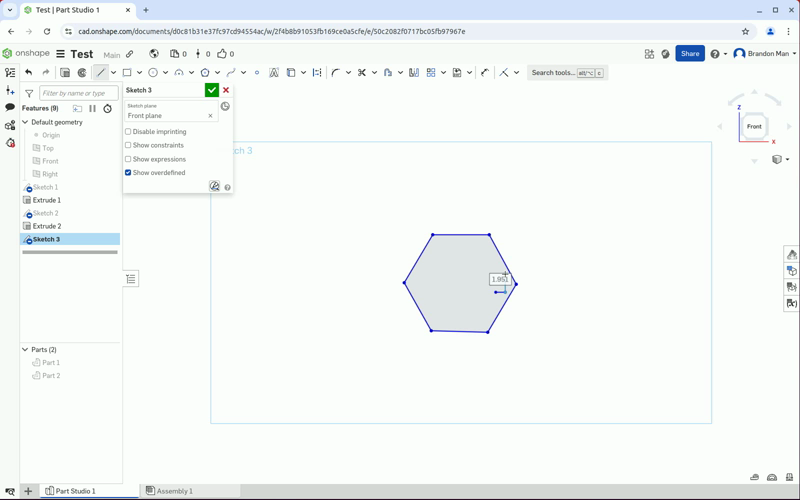
click(505, 273)
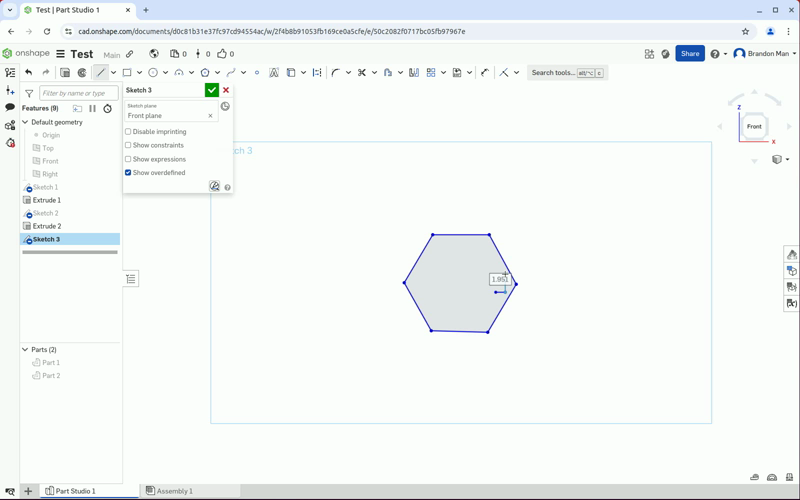
key_up(shift)
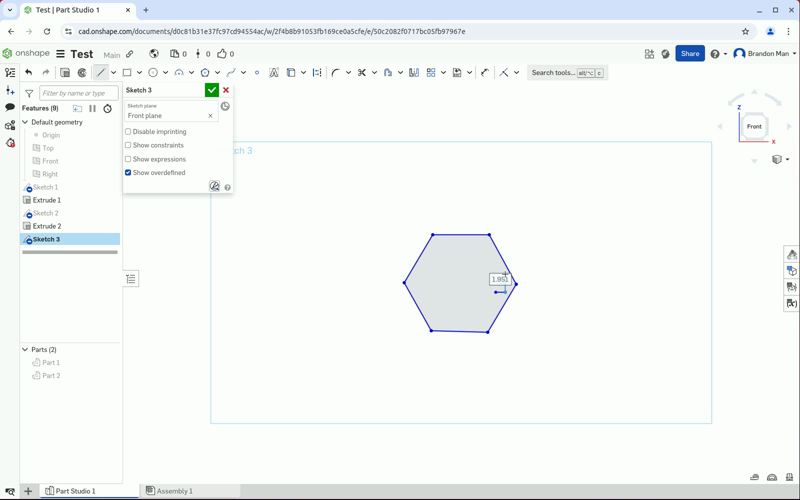
key_down(shift)
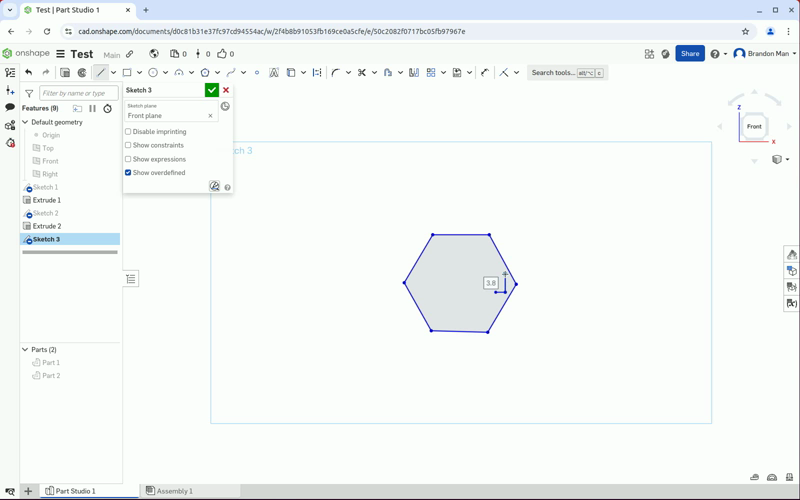
mouse_move(535, 273)
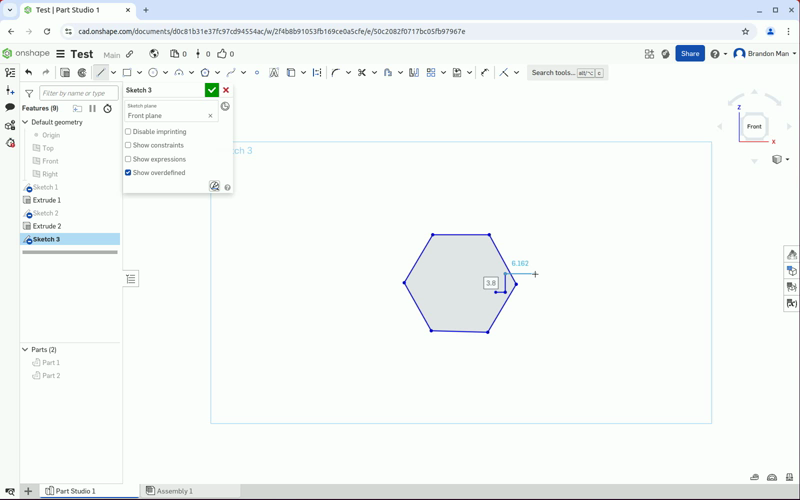
mouse_move(495, 273)
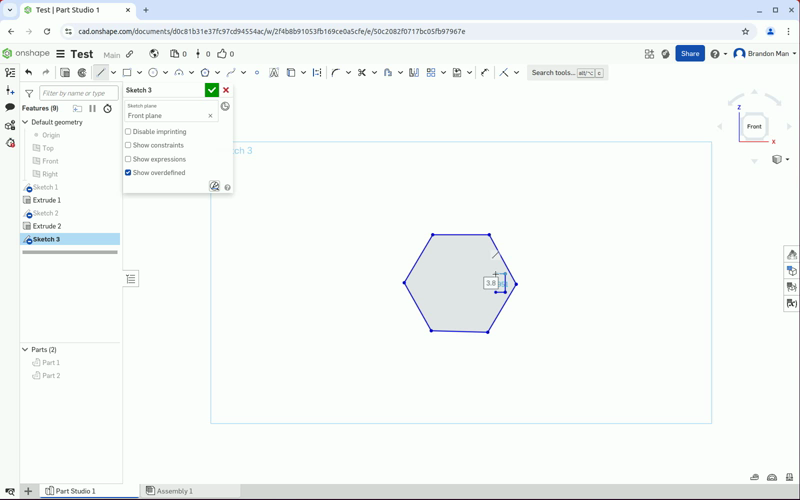
click(495, 273)
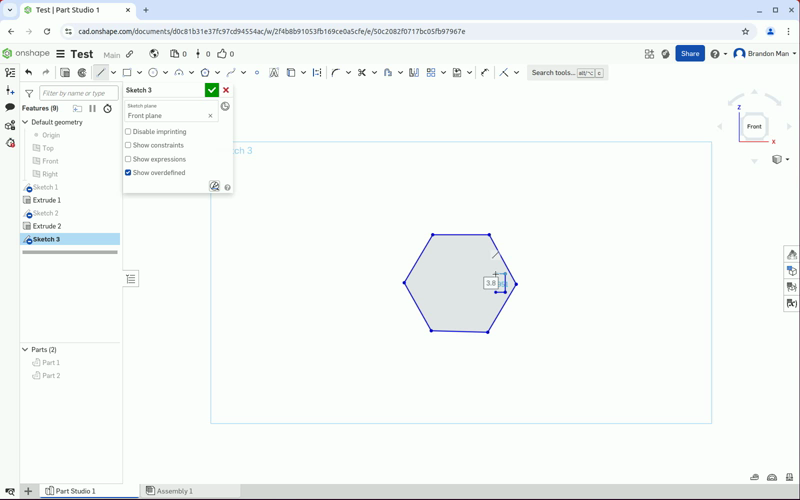
key_up(shift)
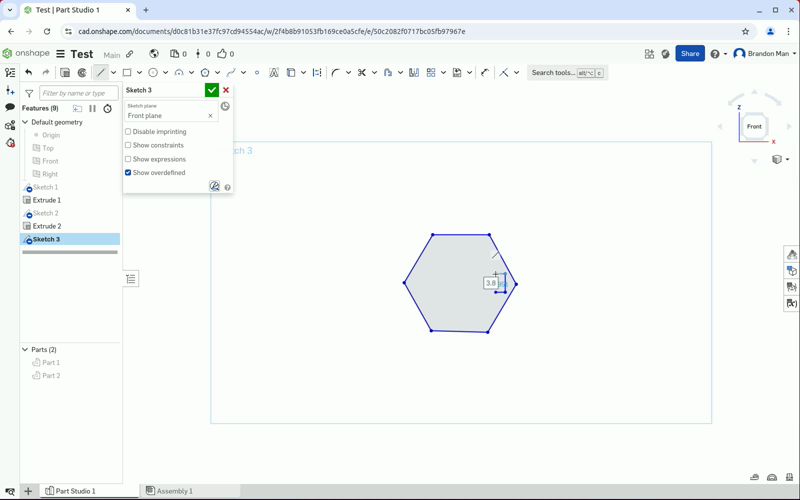
key(esc)
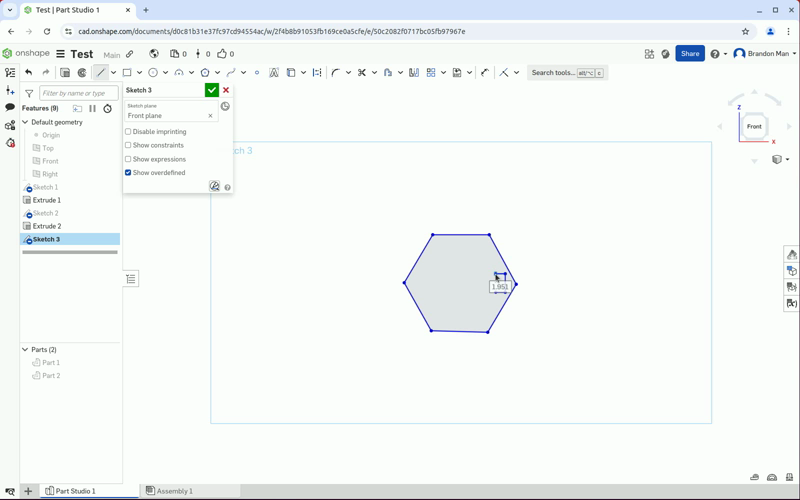
key(a)
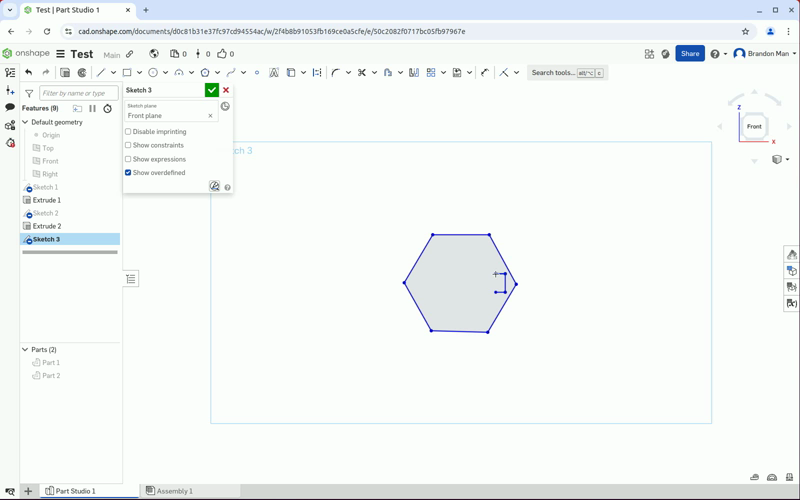
mouse_move(495, 273)
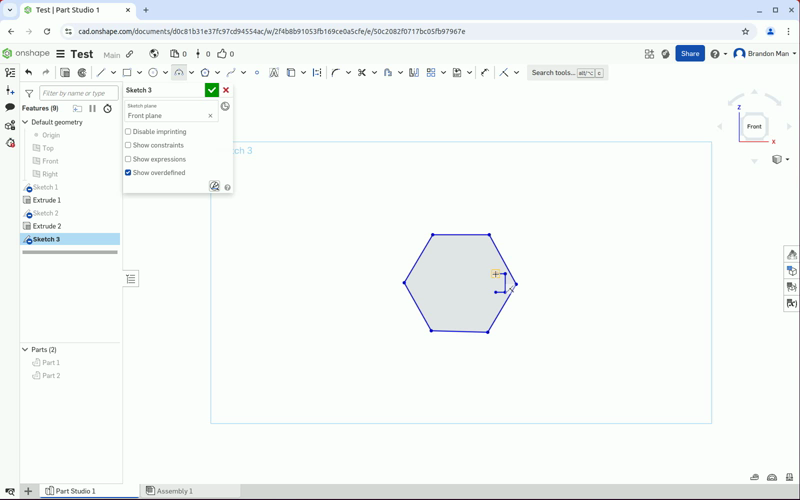
click(495, 273)
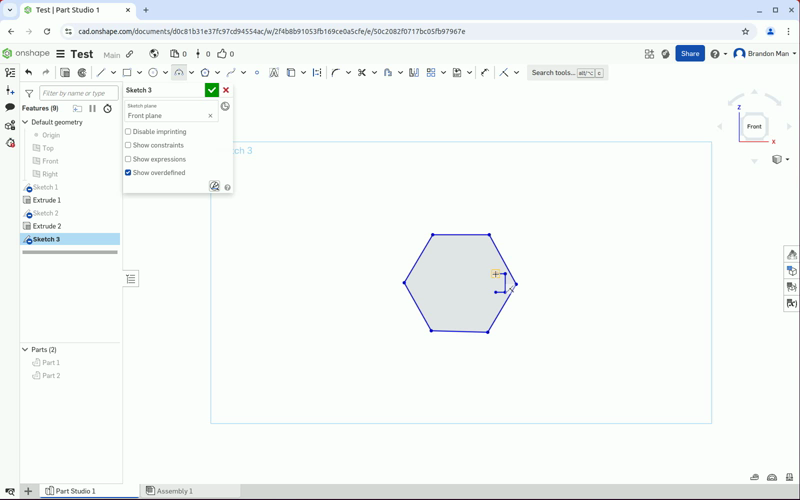
mouse_move(495, 292)
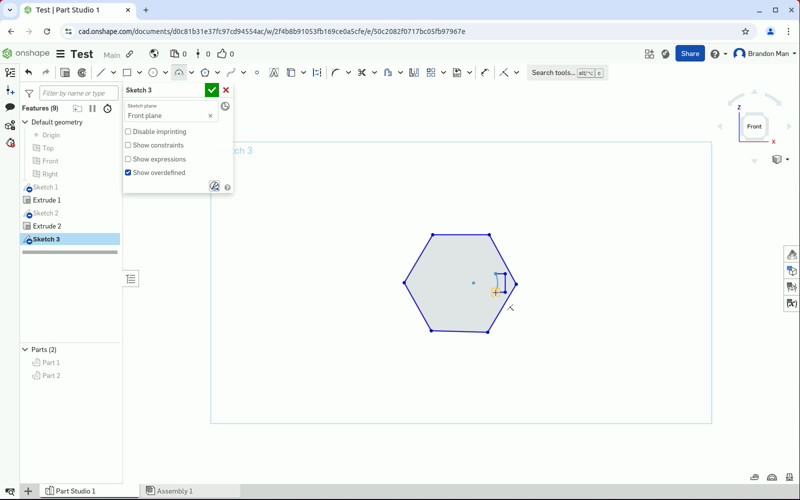
click(495, 292)
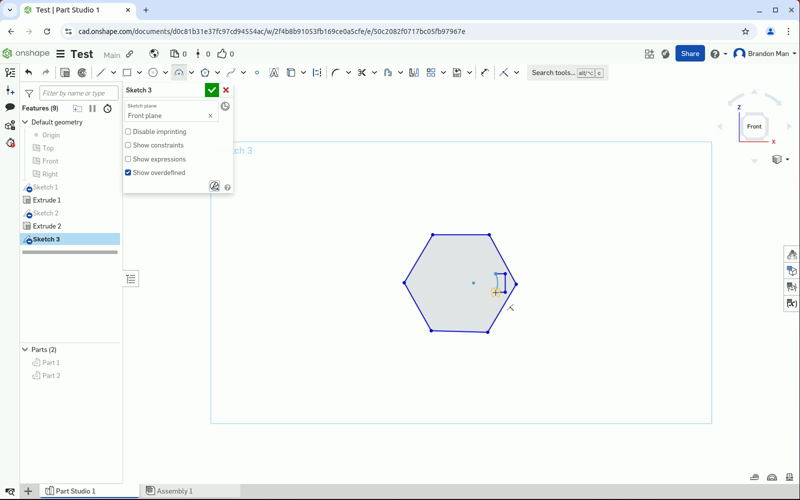
key_down(shift)
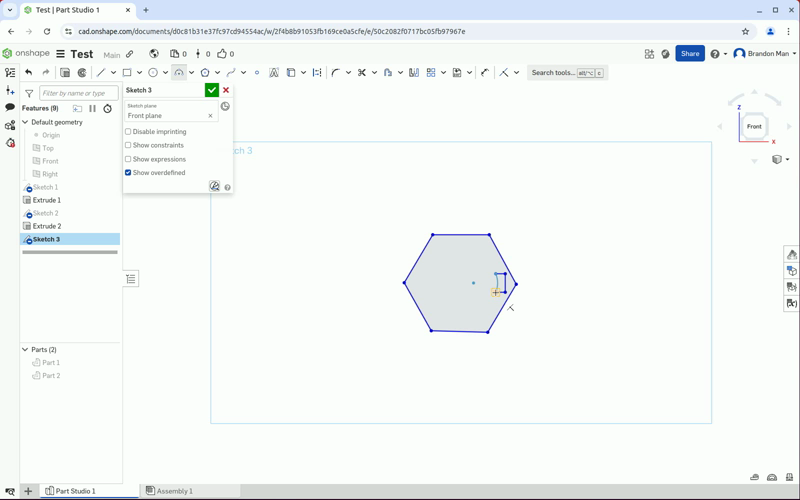
mouse_move(423, 282)
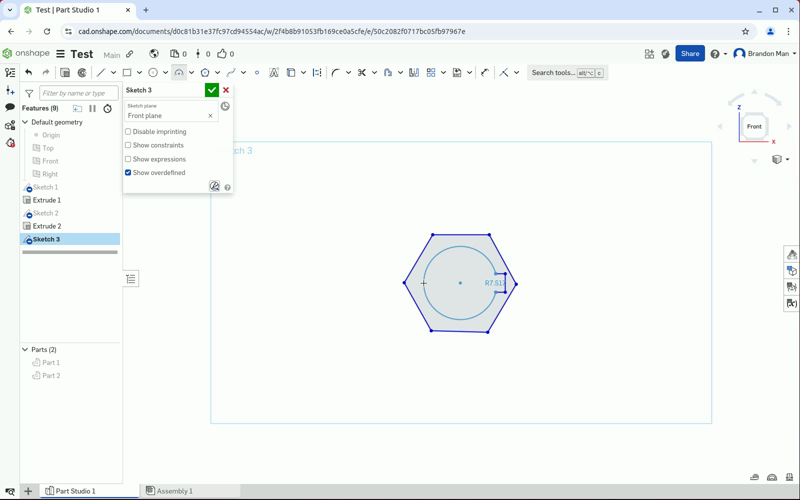
click(423, 282)
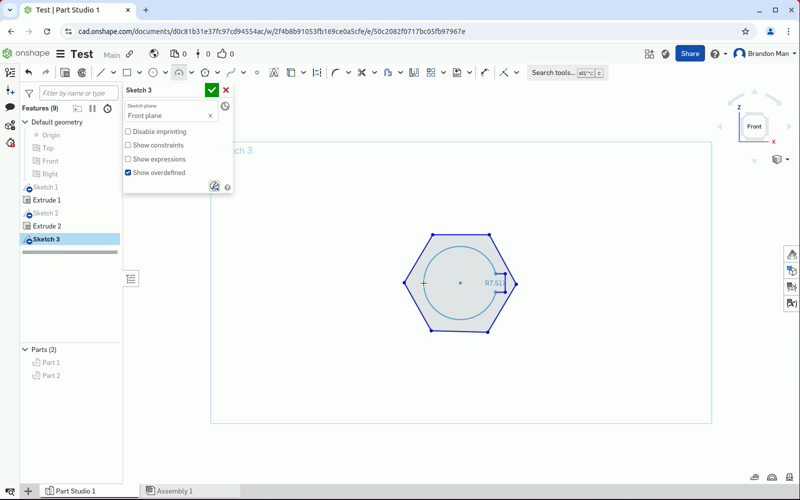
key_up(shift)
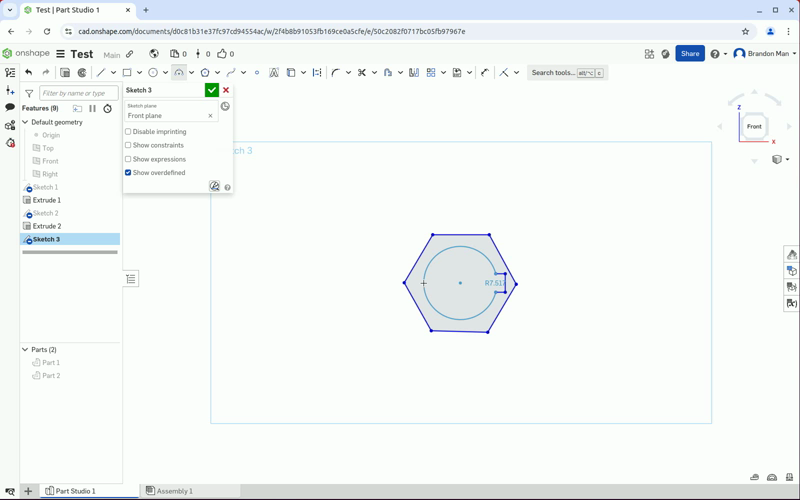
key(esc)
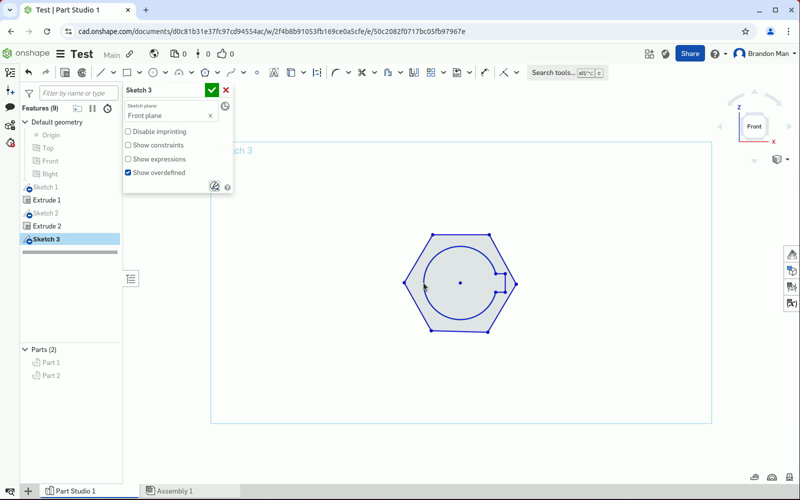
mouse_move(488, 254)
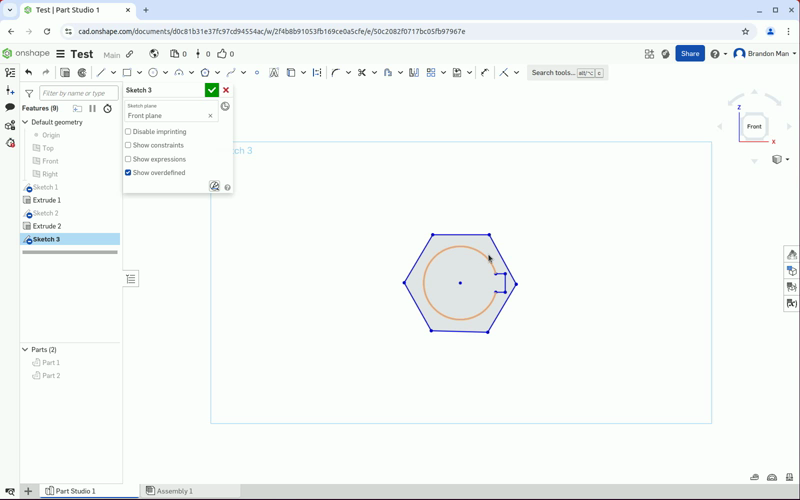
click(488, 254)
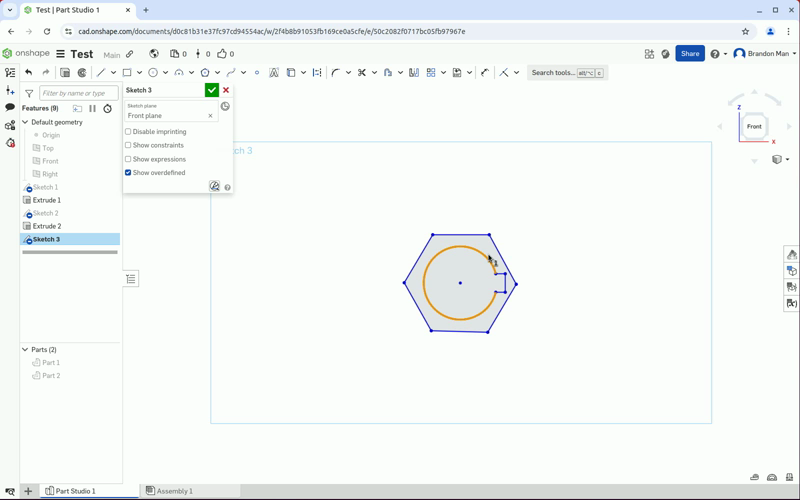
mouse_move(73, 352)
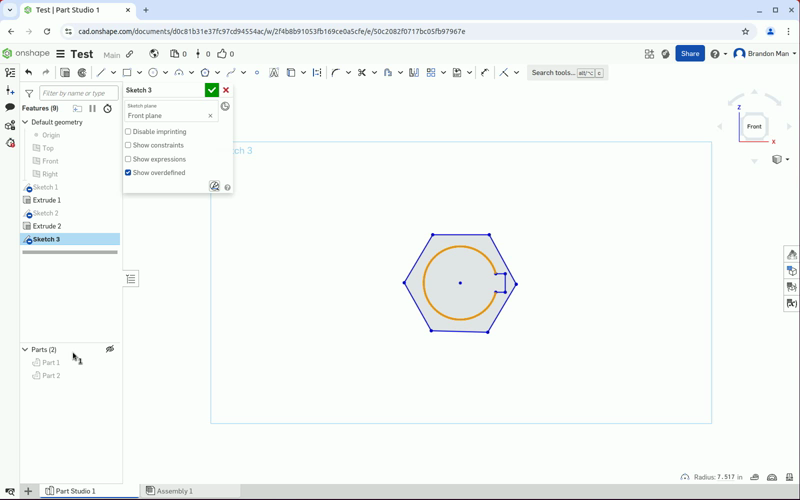
key(shift+y)
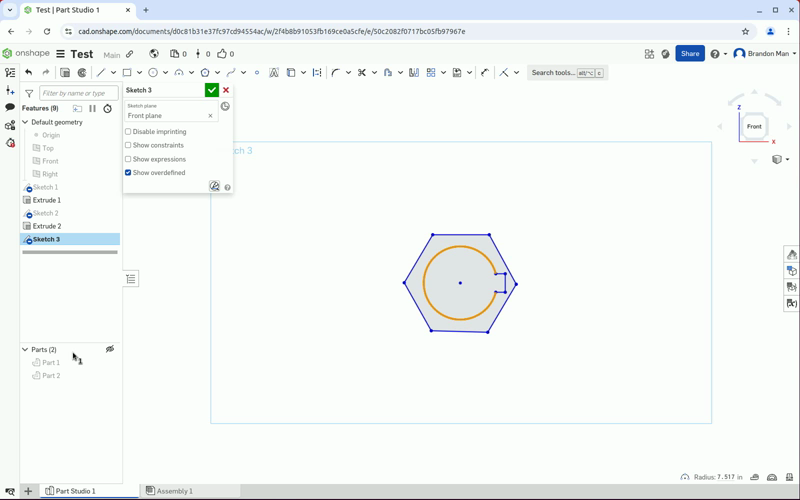
key(shift+e)
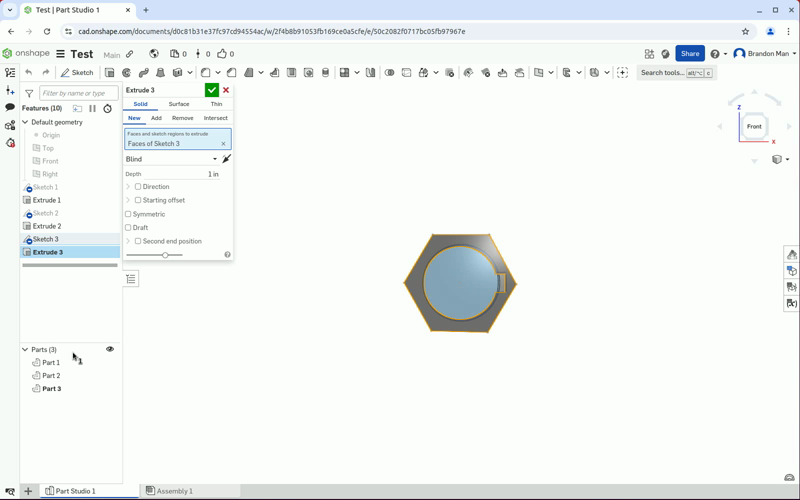
mouse_move(143, 106)
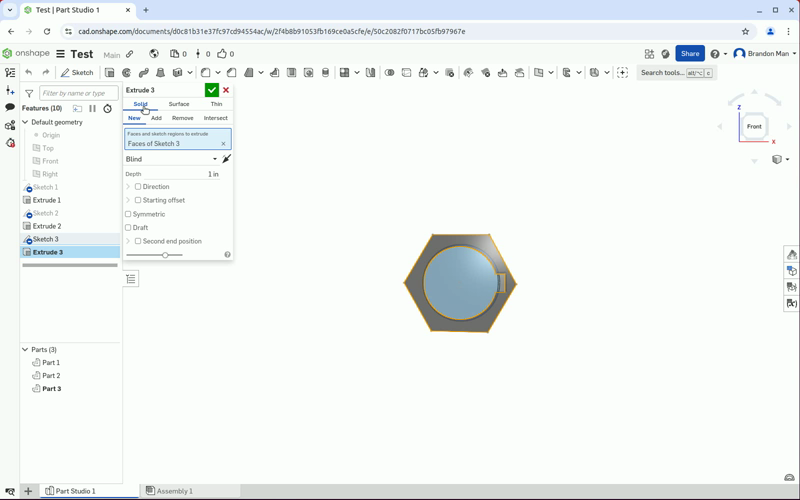
click(143, 106)
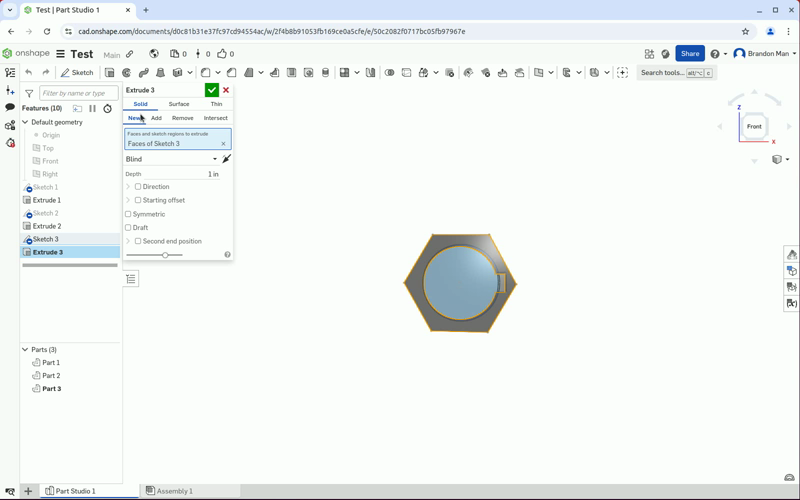
mouse_move(137, 120)
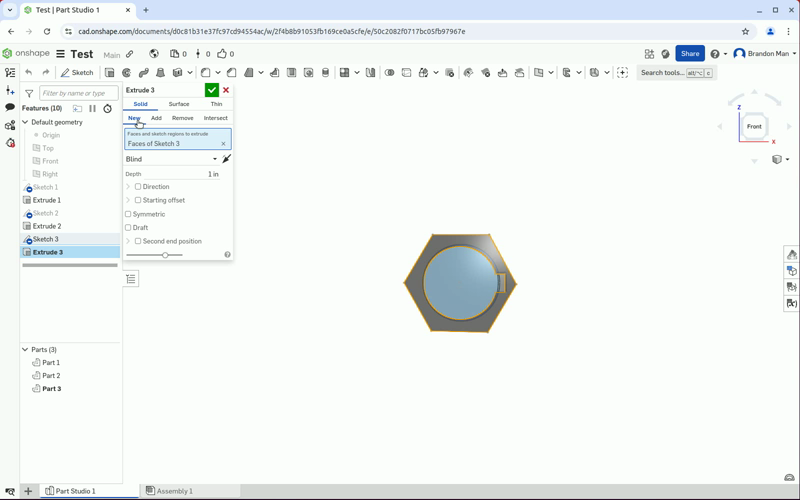
click(137, 120)
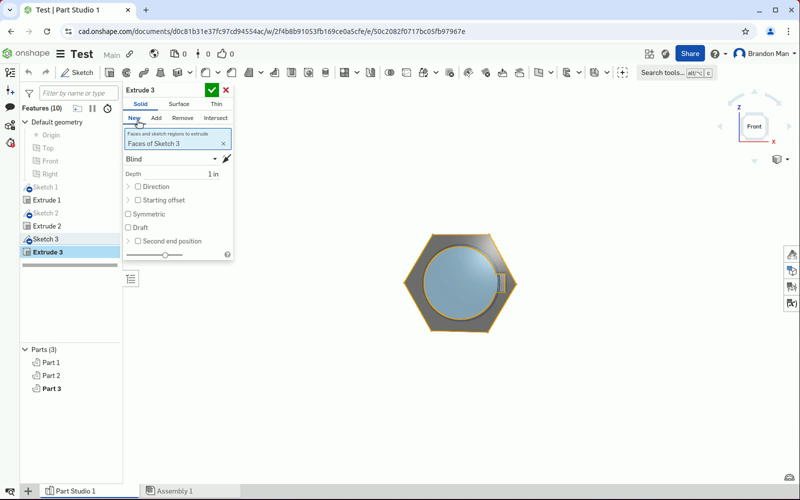
key(tab, 4)
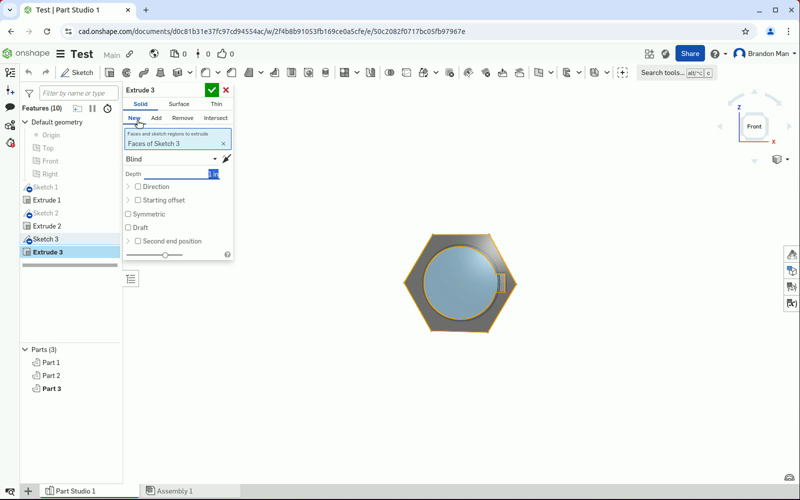
text(-7.703)
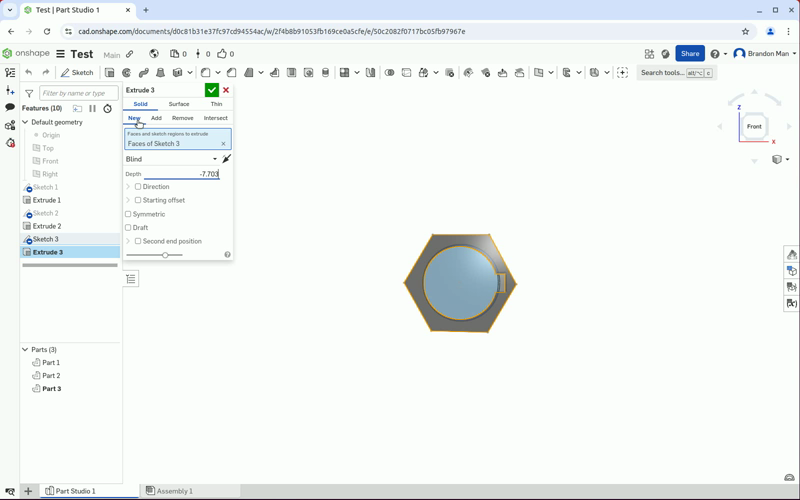
key(enter)
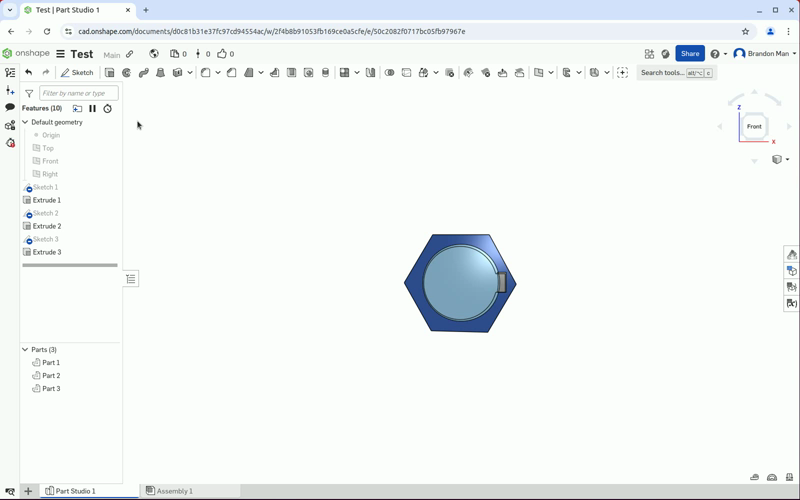
key(shift+h)
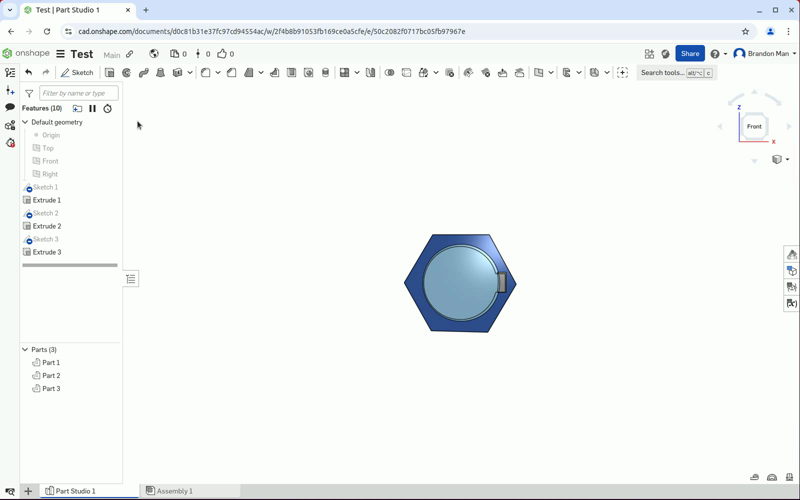
key(shift+h)
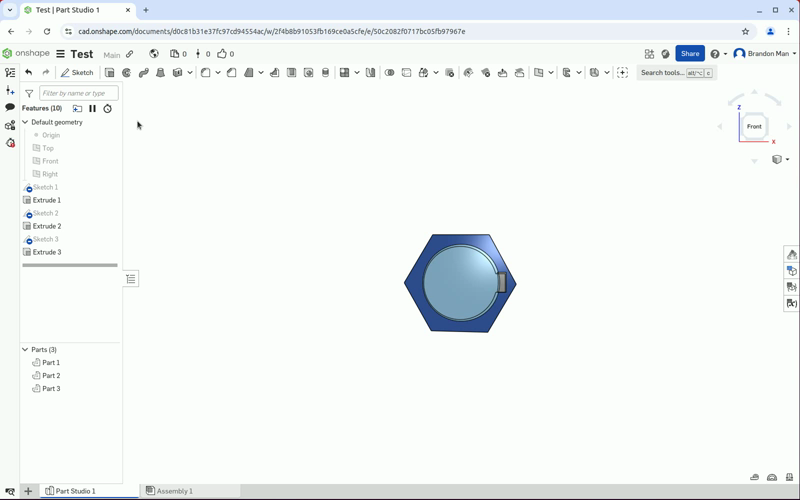
mouse_move(73, 189)
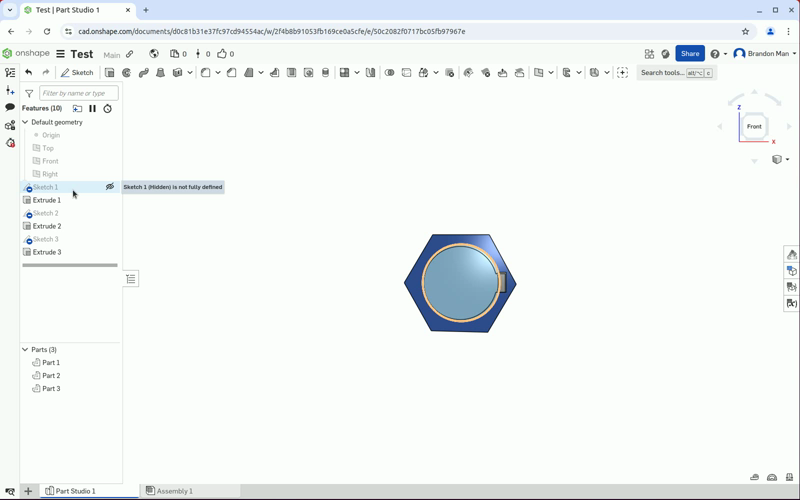
click(73, 189)
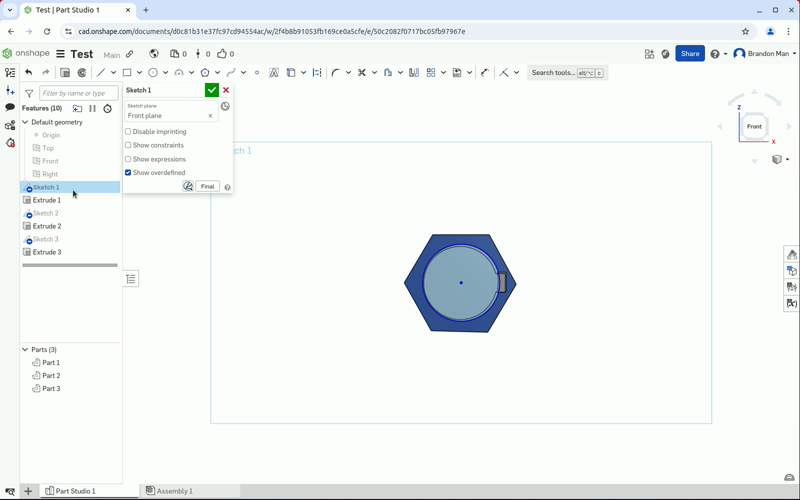
mouse_move(229, 92)
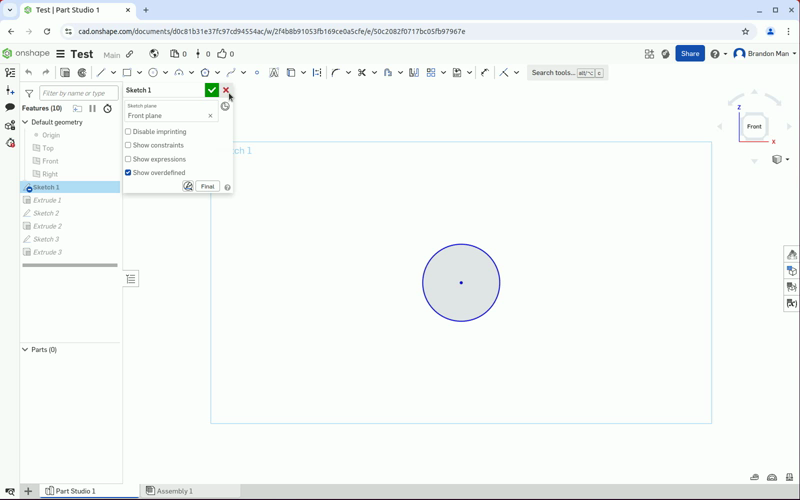
click(229, 92)
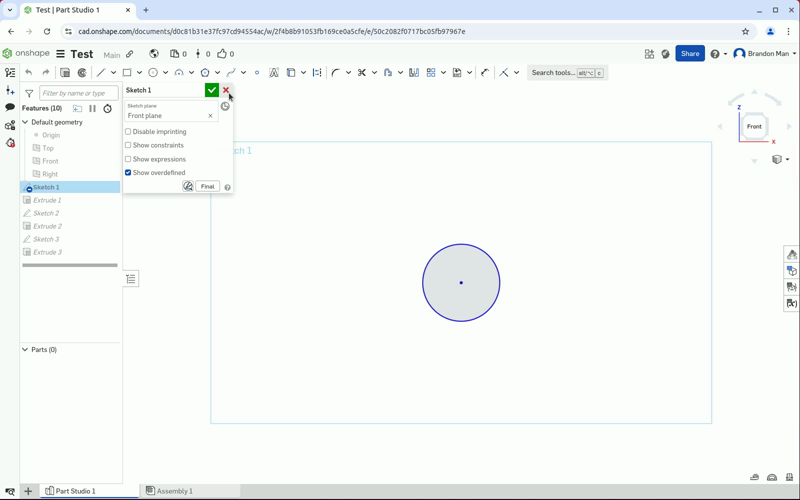
key(shift+s)
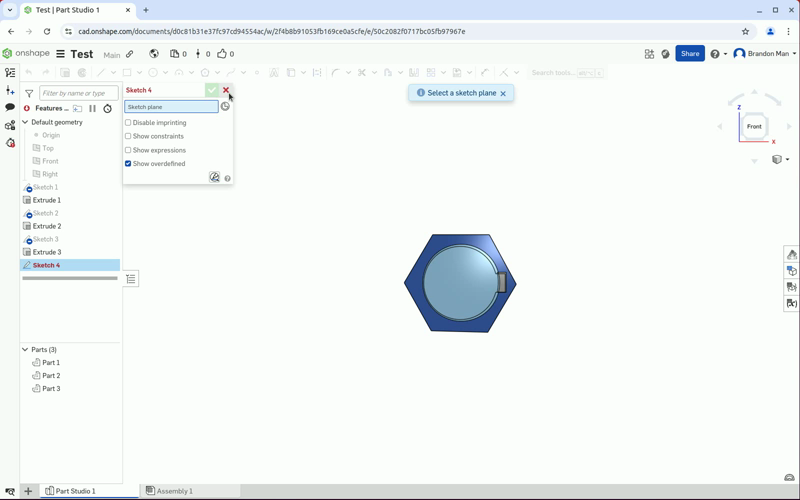
mouse_move(73, 163)
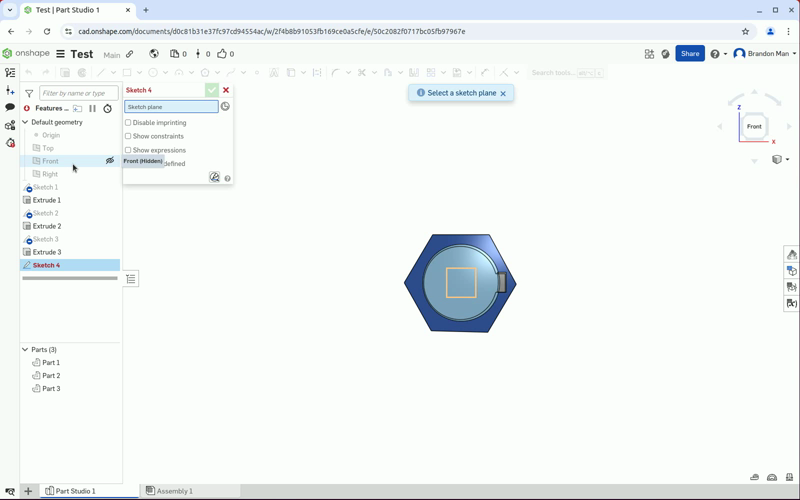
click(73, 163)
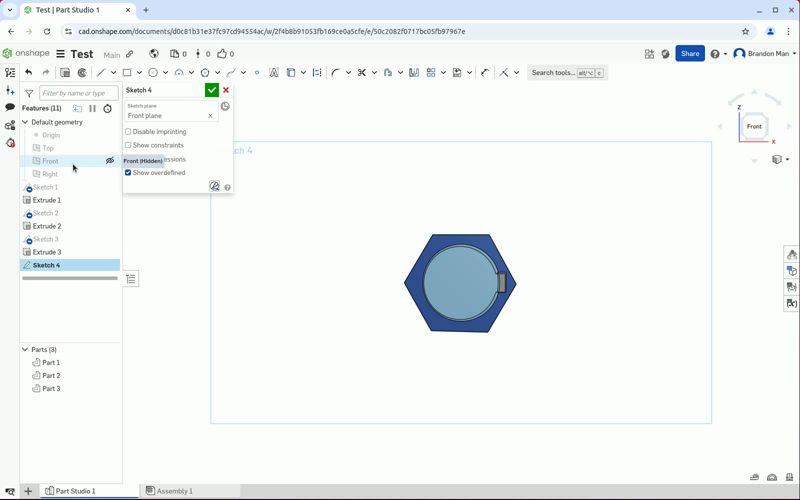
mouse_move(73, 352)
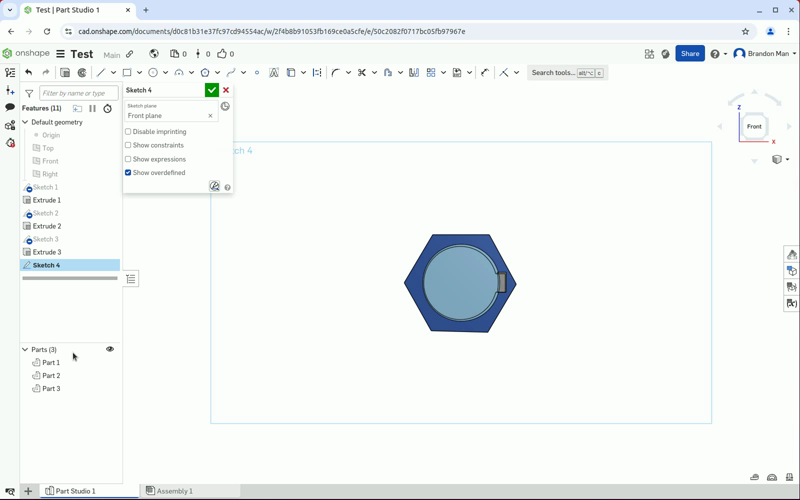
key(y)
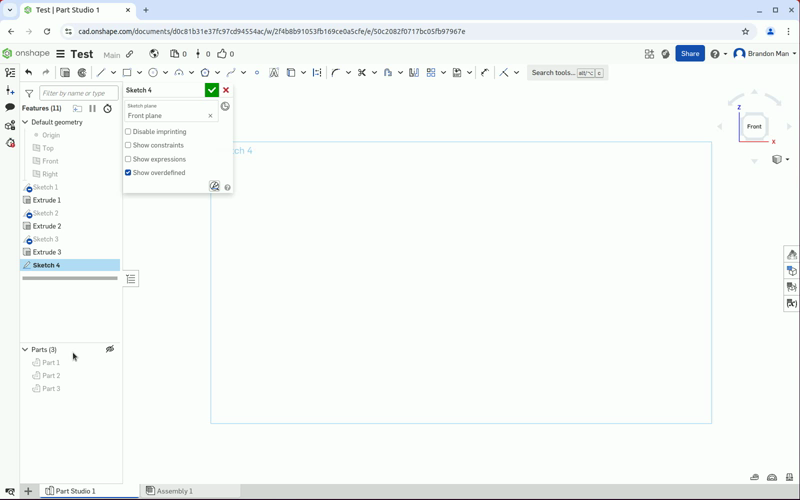
key(l)
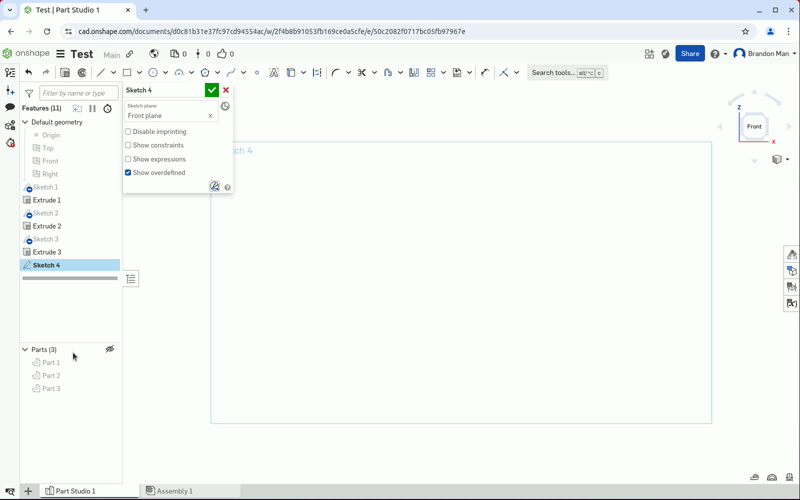
key_down(shift)
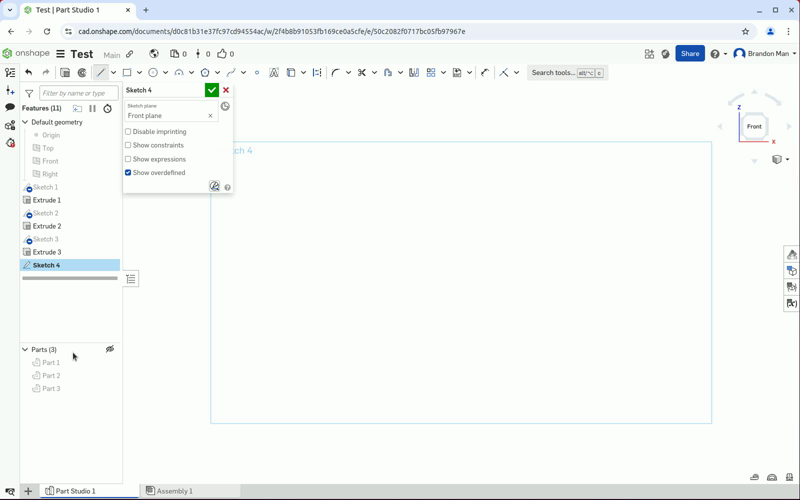
mouse_move(497, 292)
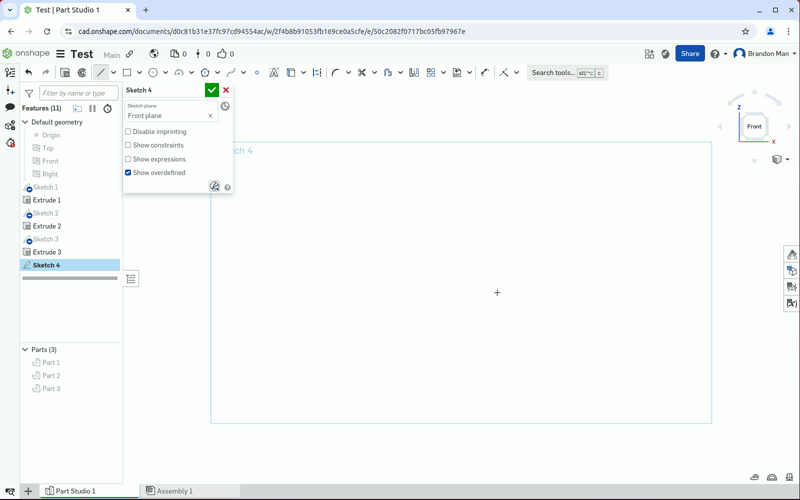
click(497, 292)
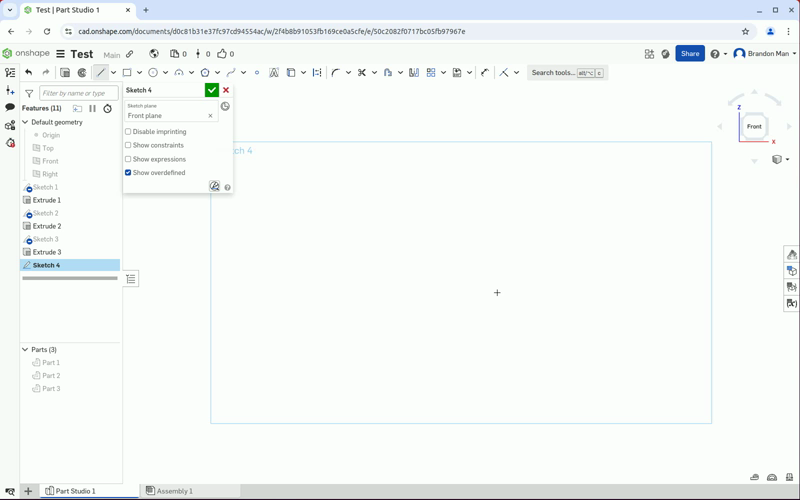
key_up(shift)
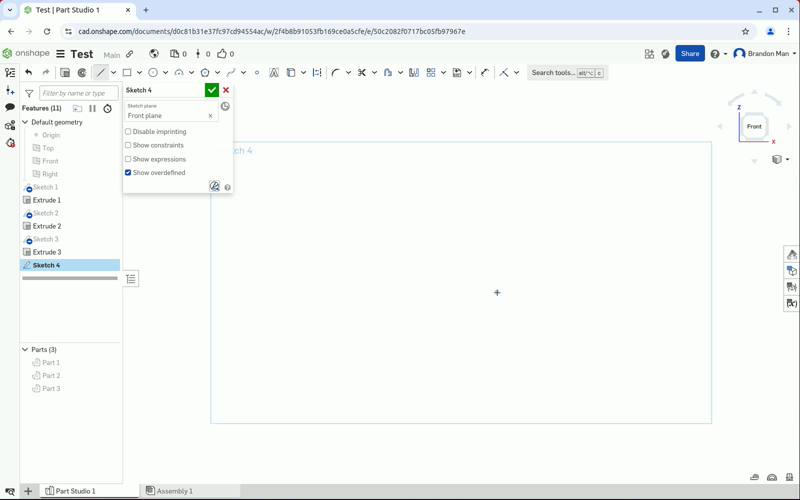
key_down(shift)
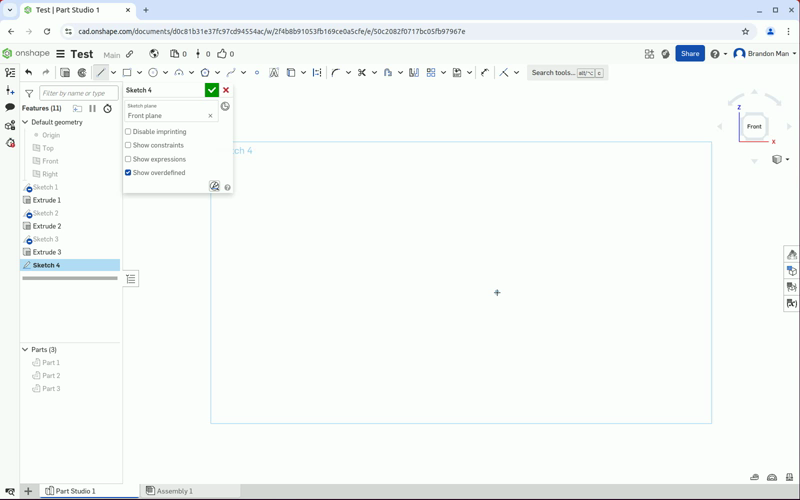
mouse_move(527, 292)
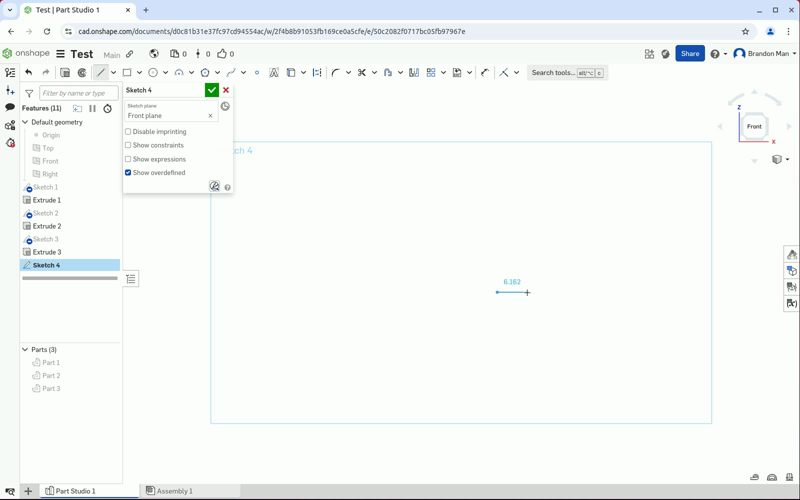
mouse_move(506, 292)
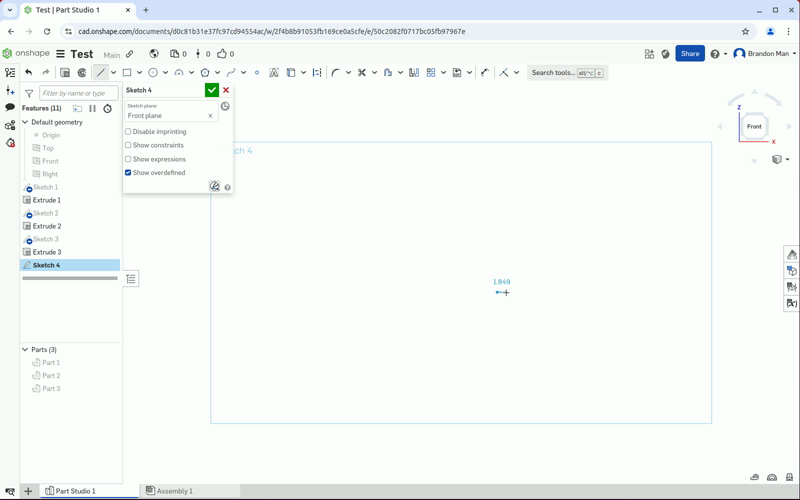
click(506, 292)
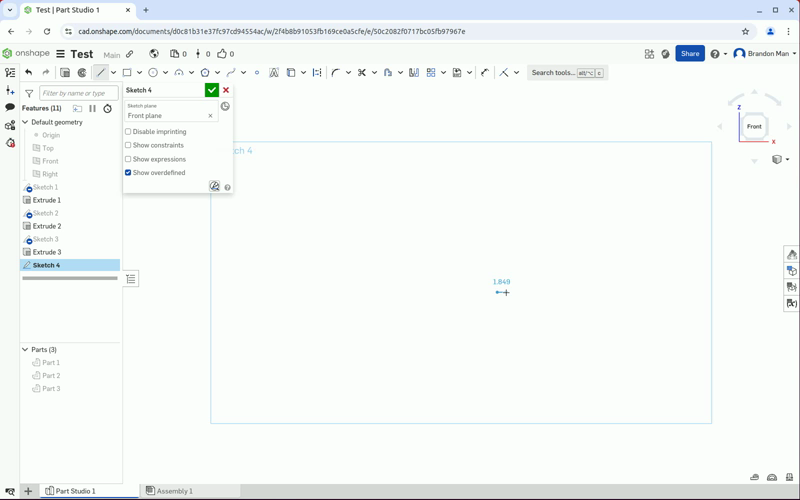
key_up(shift)
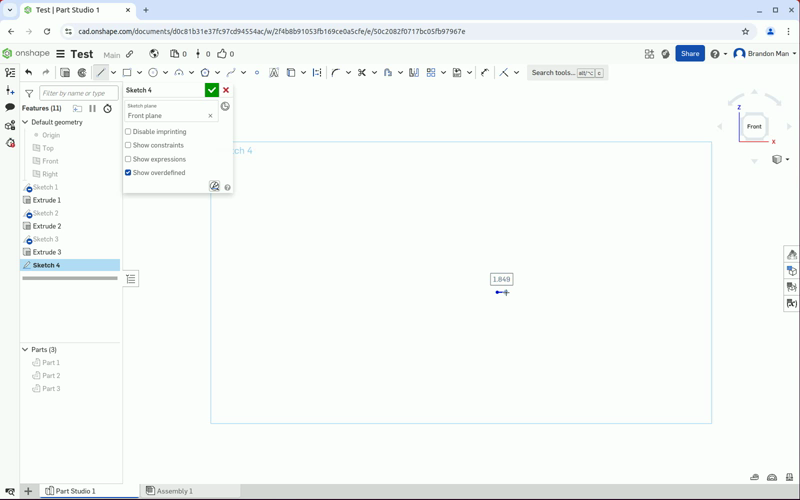
key_down(shift)
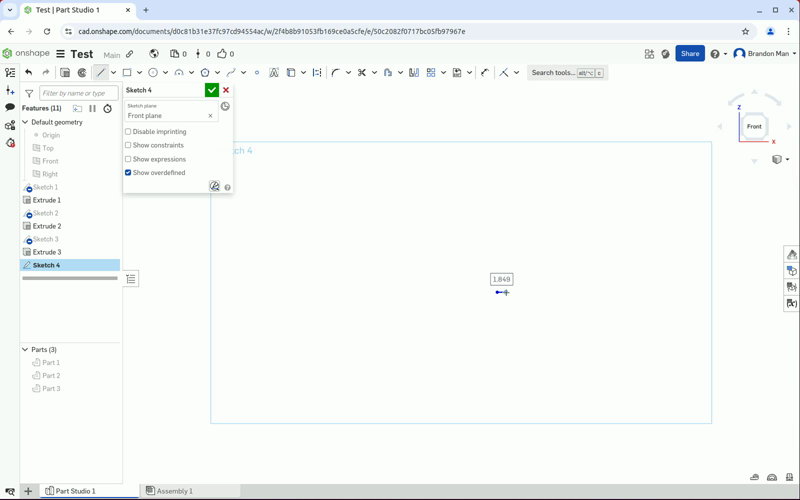
mouse_move(536, 292)
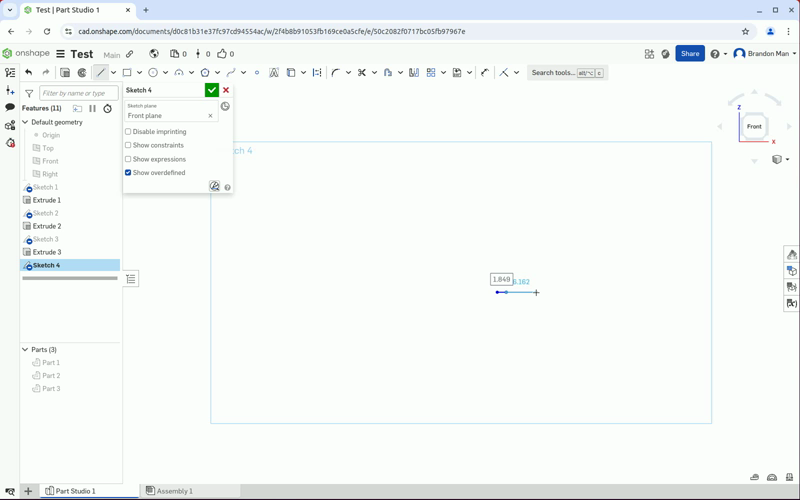
mouse_move(506, 272)
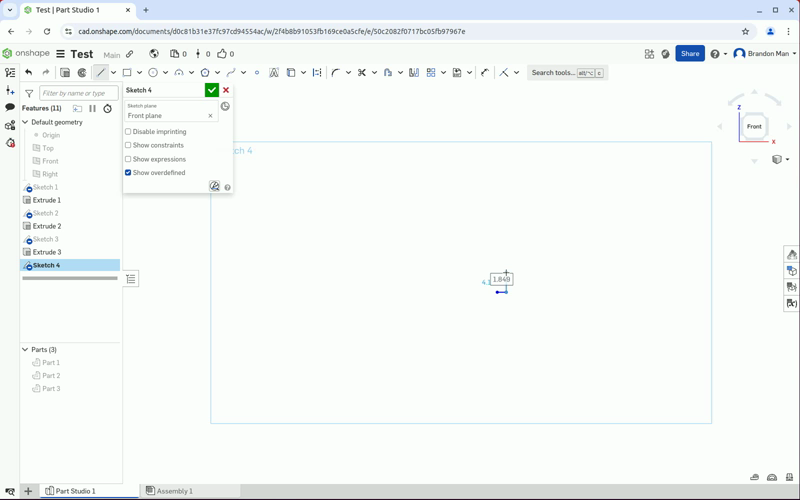
click(506, 272)
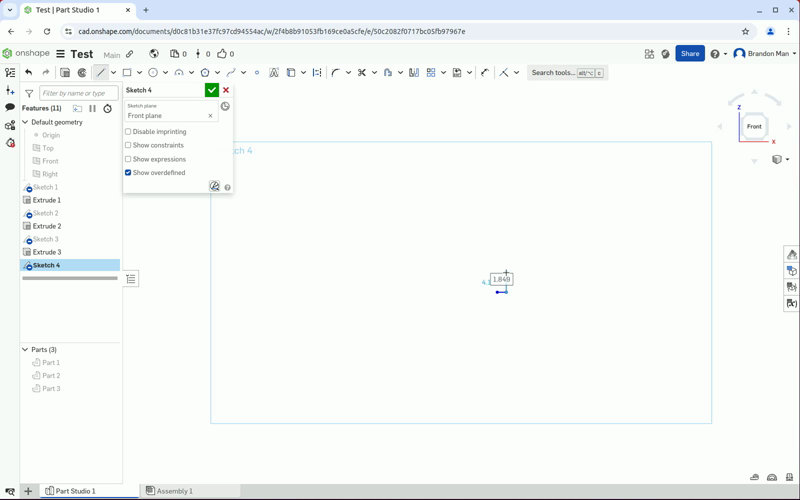
key_up(shift)
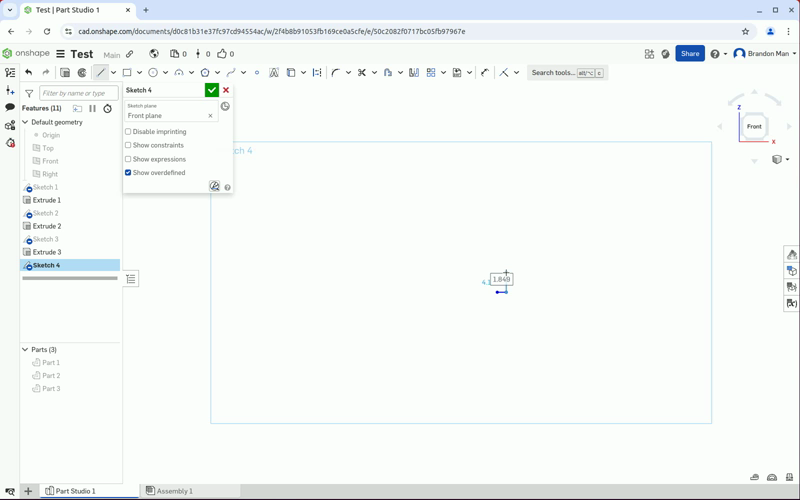
key_down(shift)
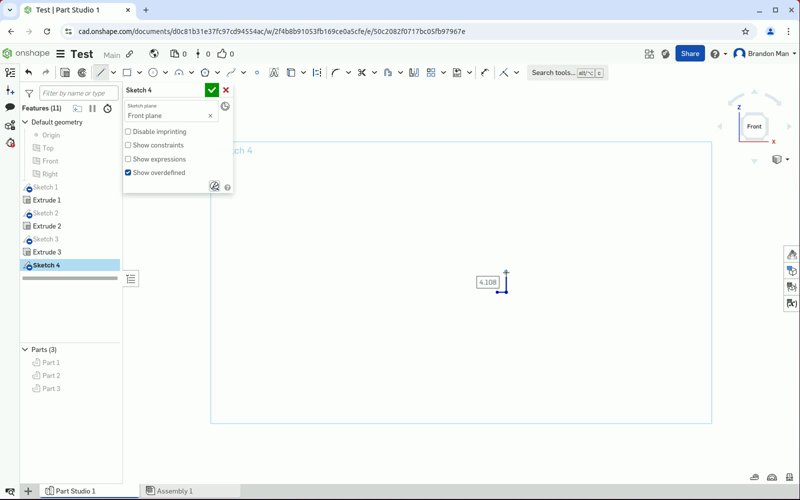
mouse_move(536, 272)
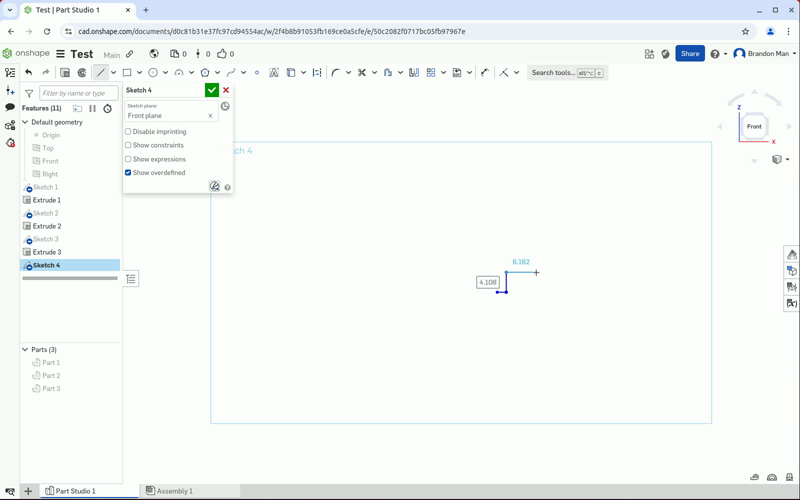
mouse_move(497, 272)
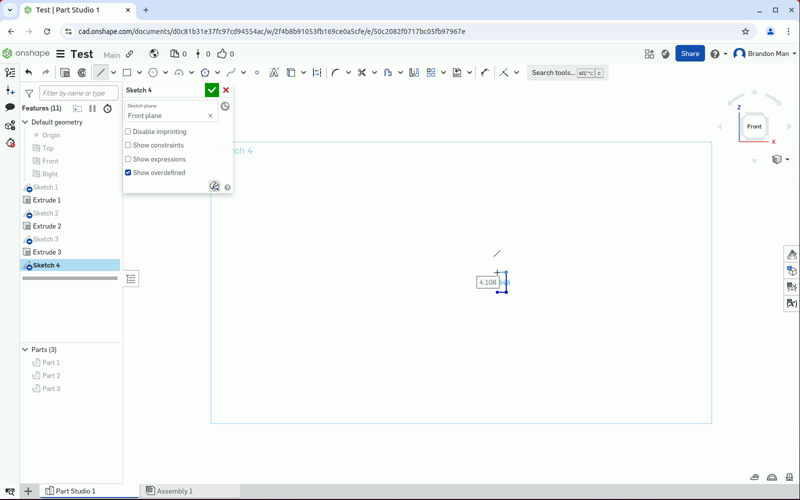
click(497, 272)
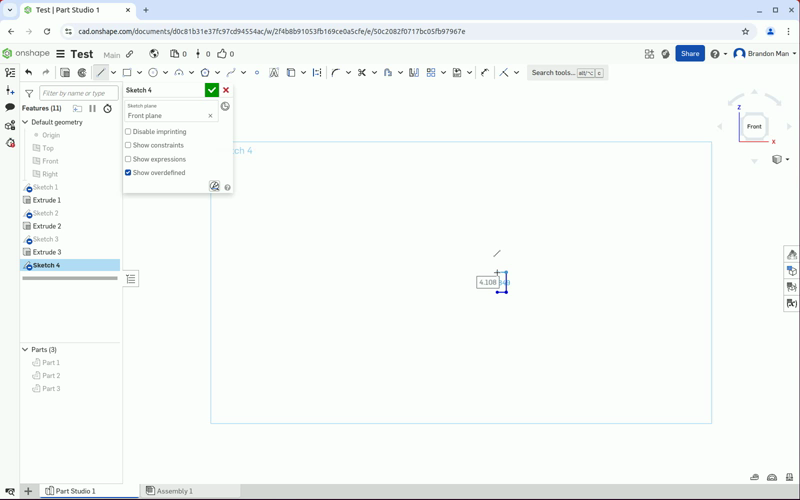
key_up(shift)
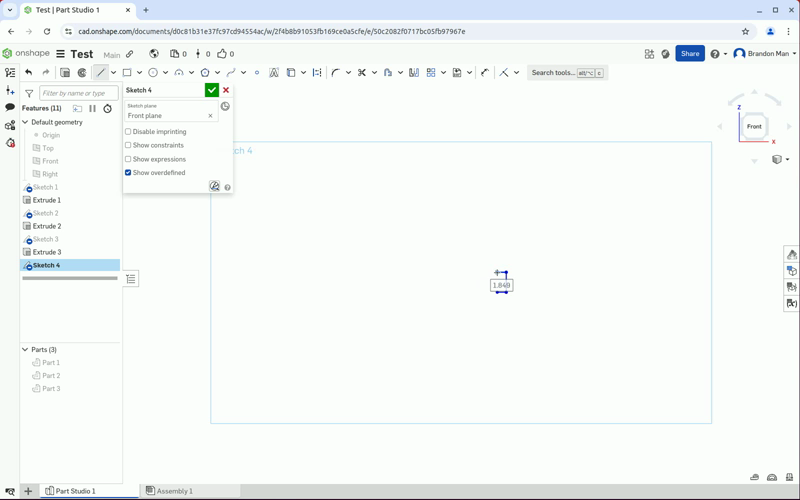
key(esc)
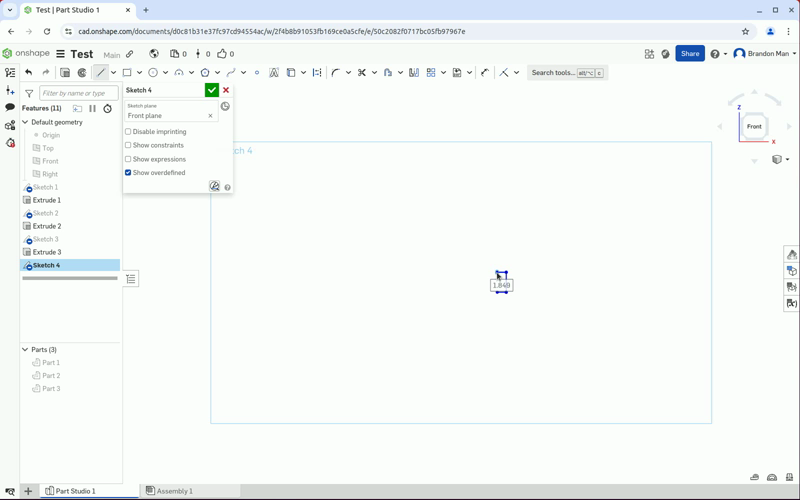
key(a)
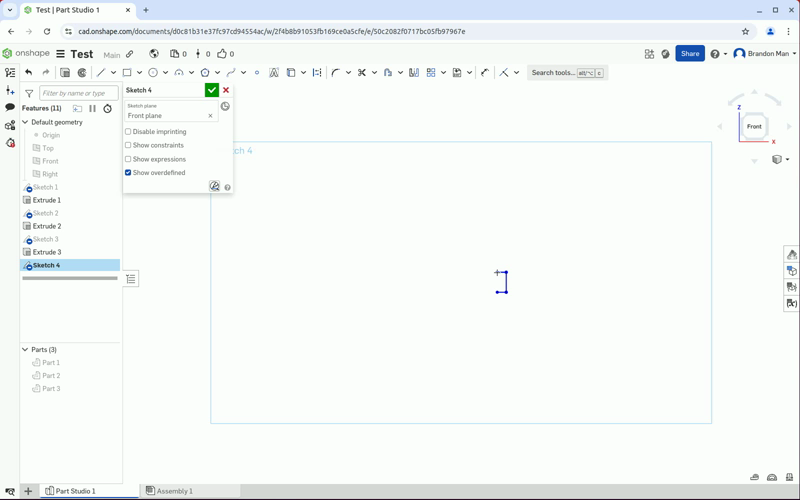
mouse_move(497, 272)
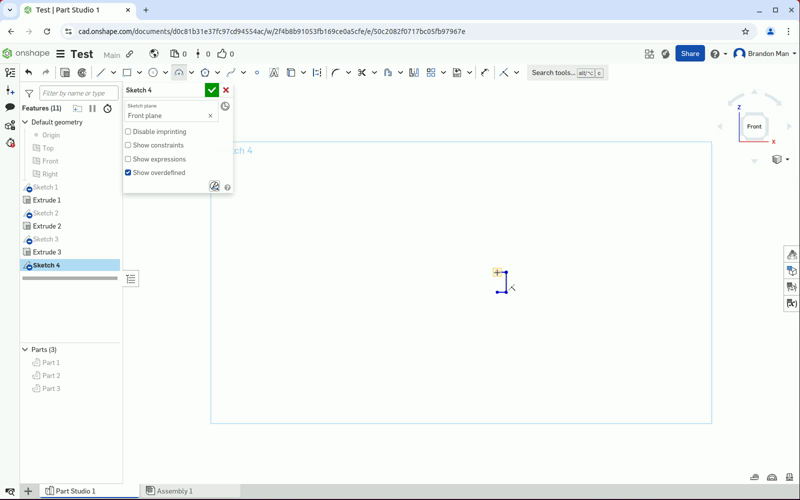
click(497, 272)
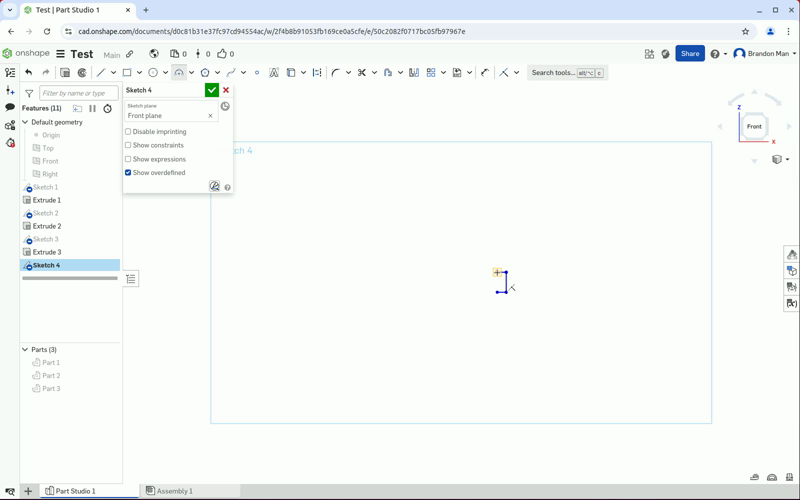
mouse_move(497, 292)
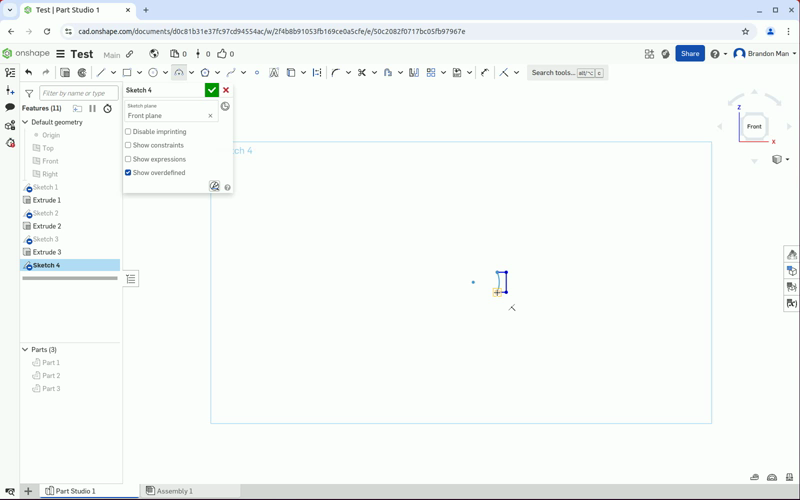
click(497, 292)
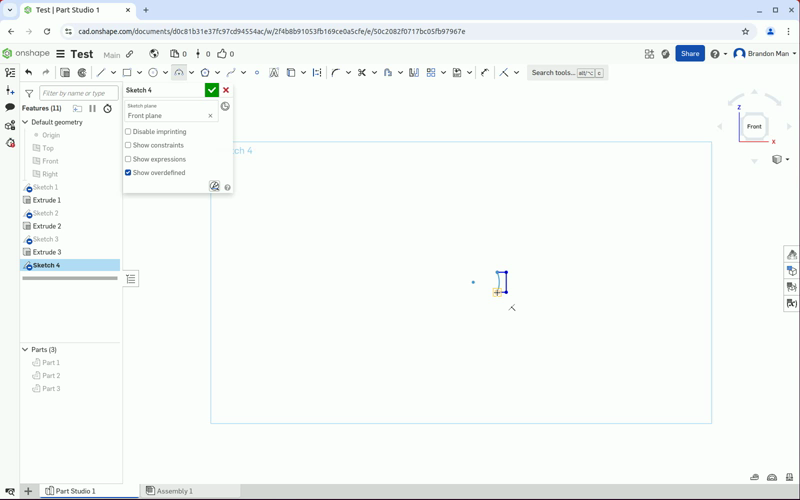
key_down(shift)
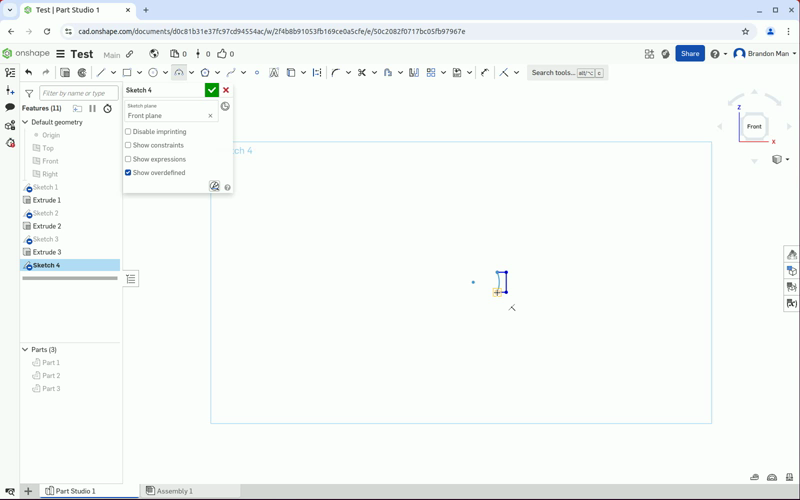
mouse_move(498, 282)
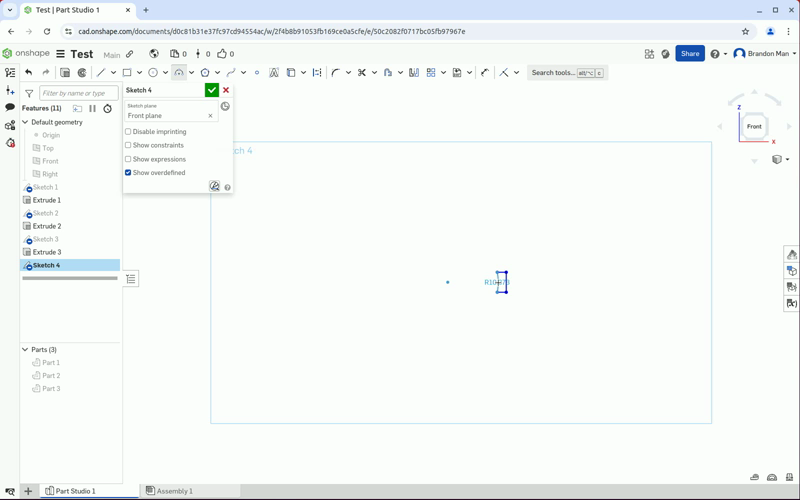
click(498, 282)
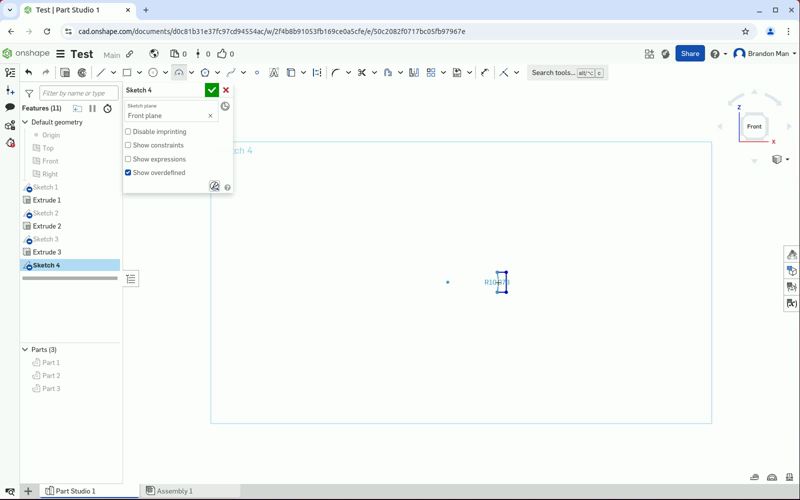
key_up(shift)
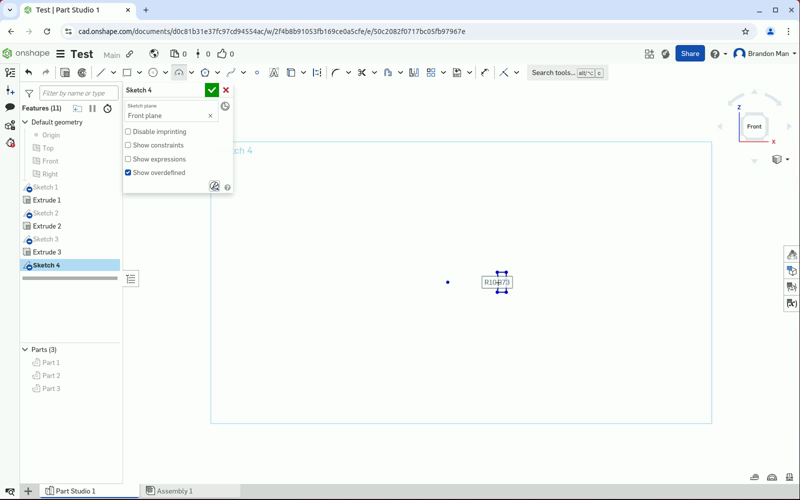
key(esc)
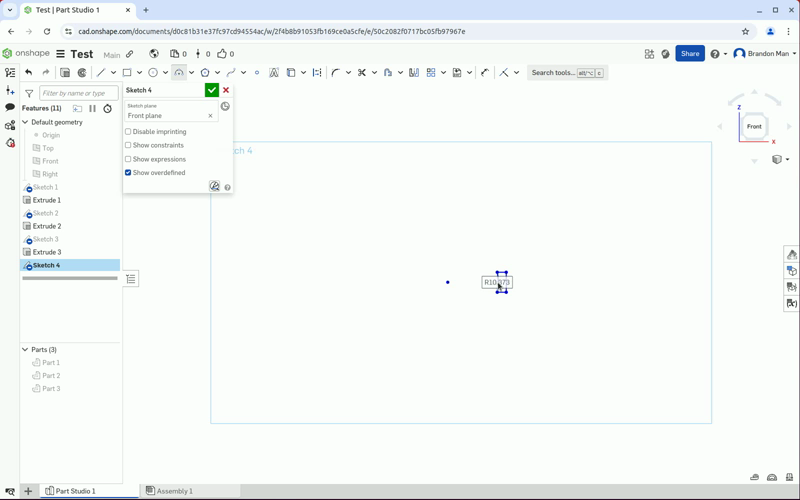
mouse_move(505, 279)
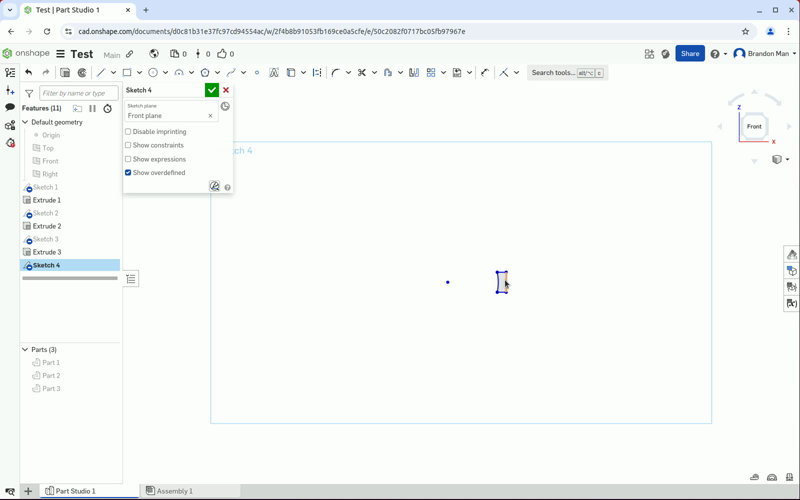
scroll(6)
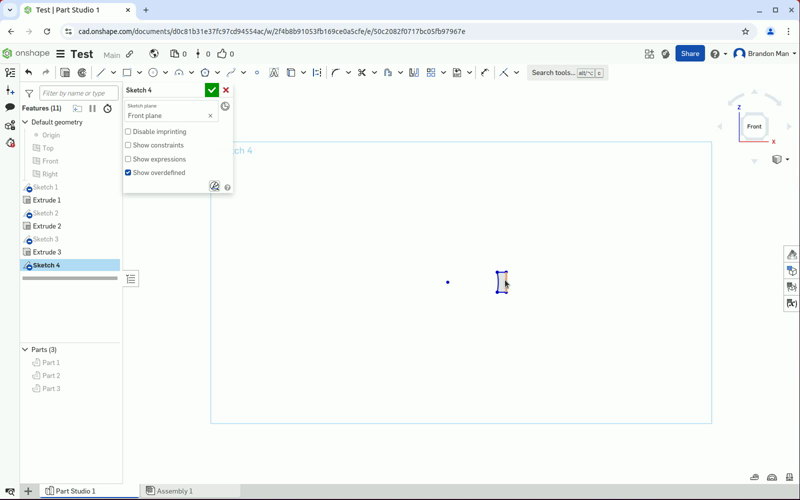
scroll(6)
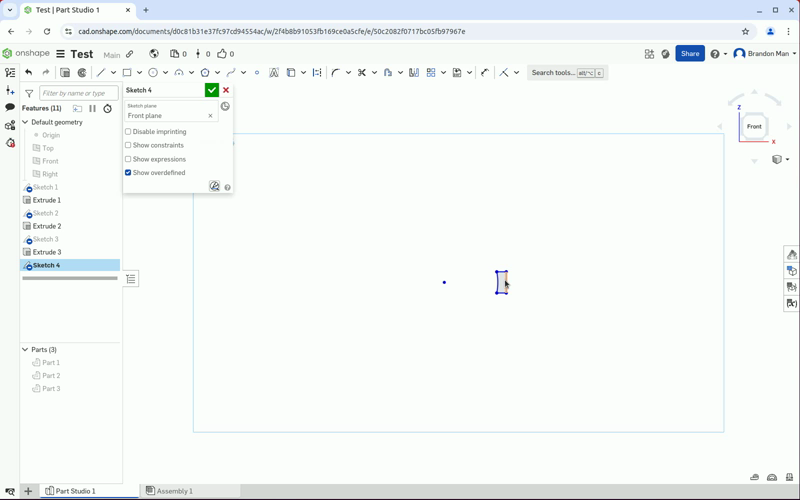
scroll(6)
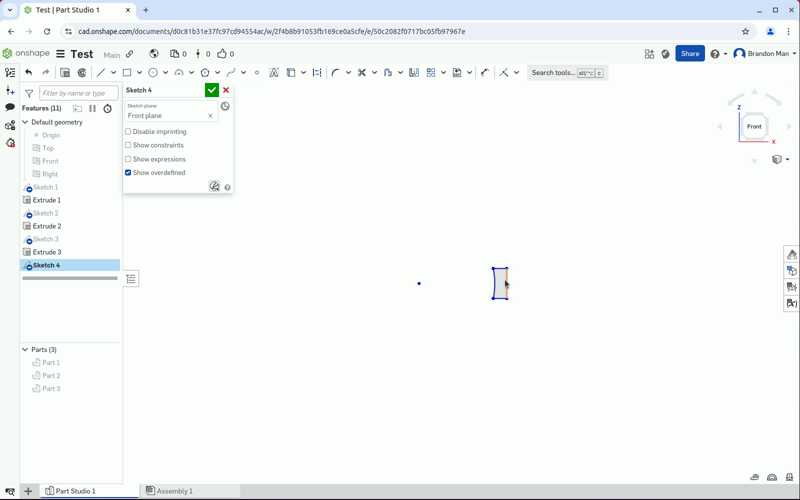
scroll(6)
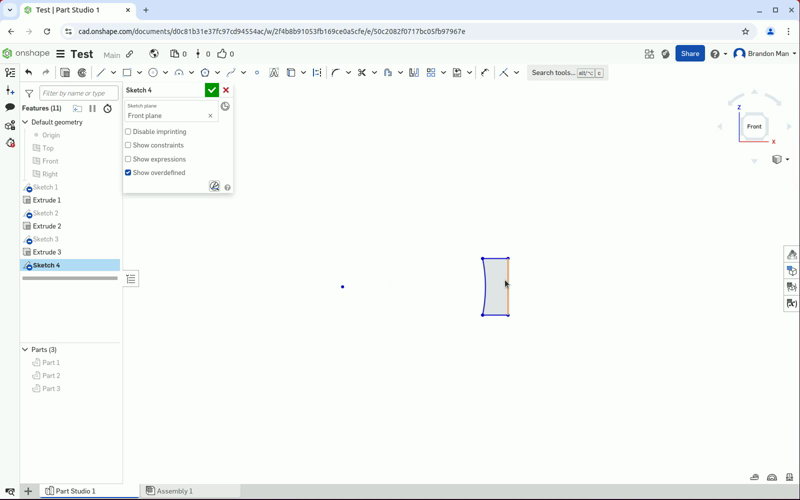
scroll(6)
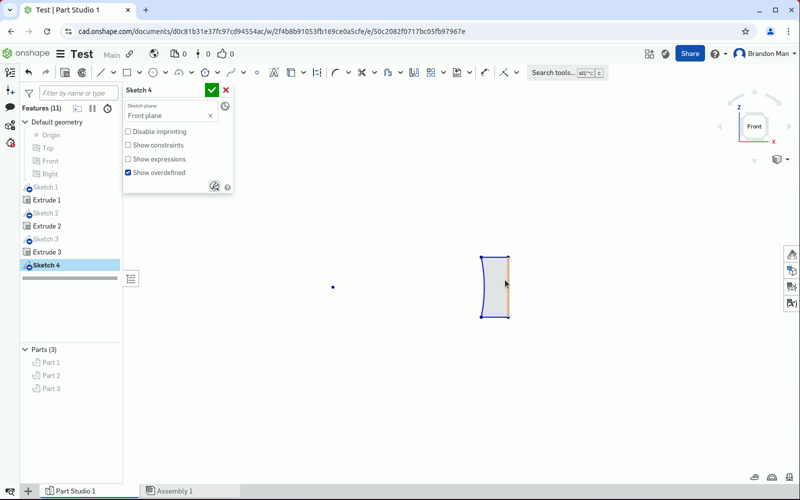
scroll(6)
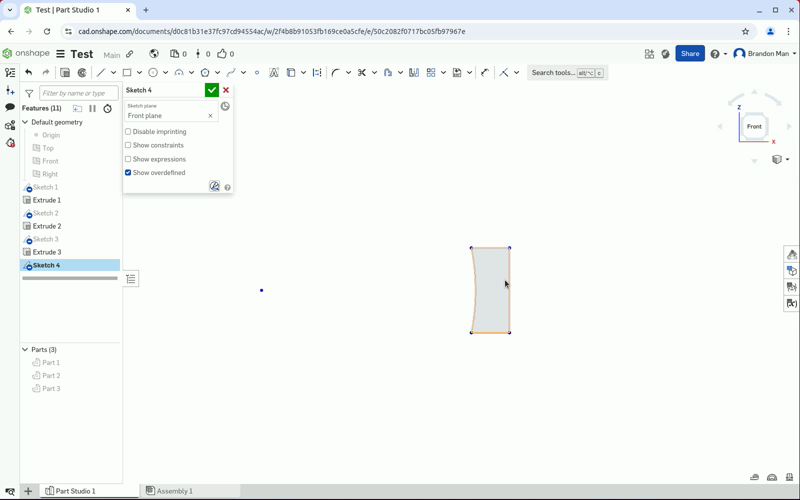
scroll(6)
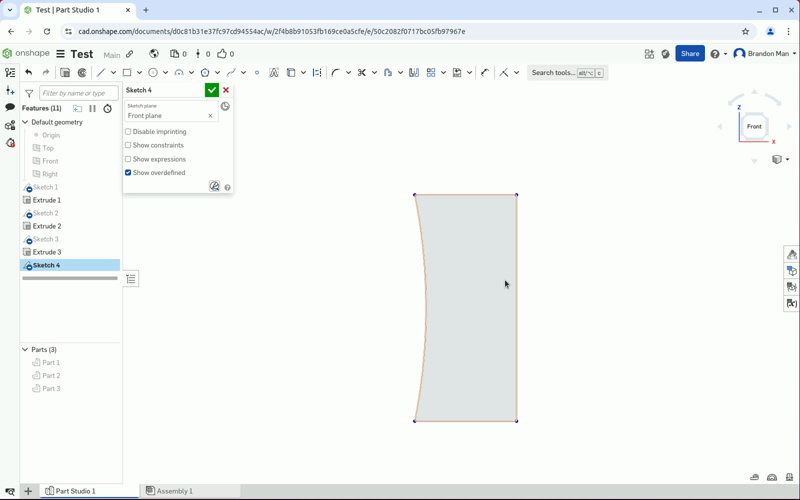
click(505, 279)
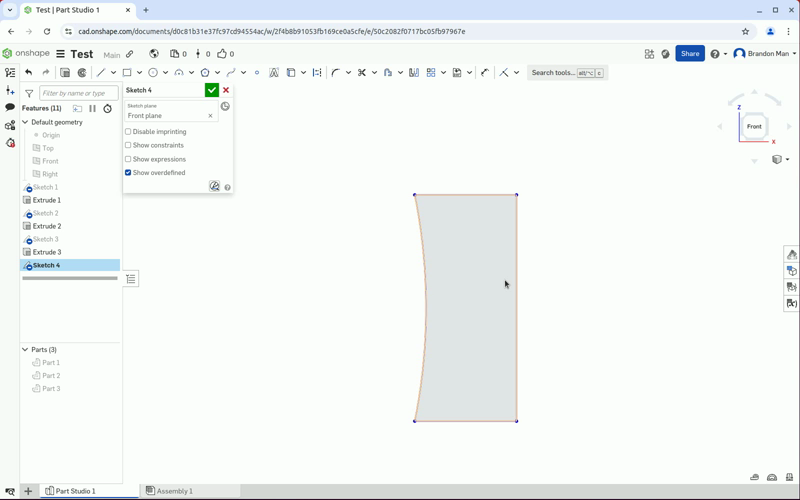
scroll(-6)
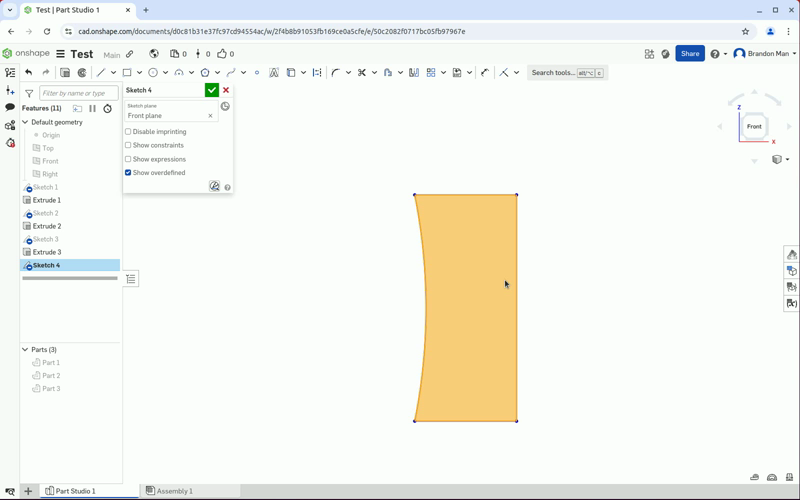
scroll(-6)
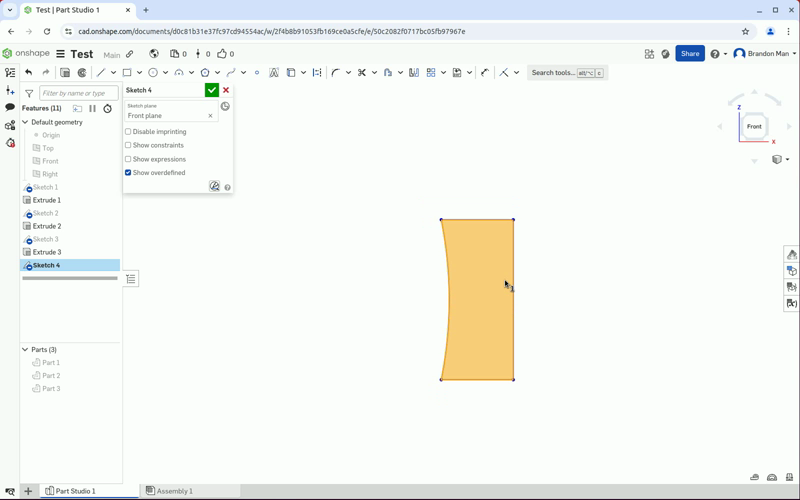
scroll(-6)
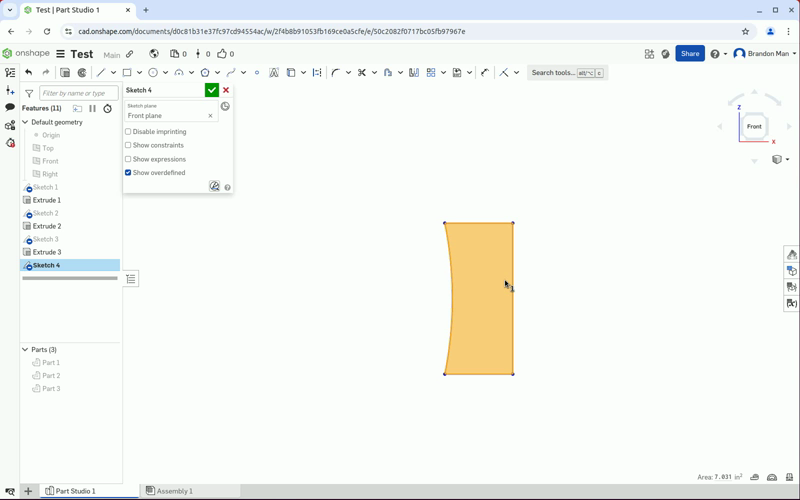
scroll(-6)
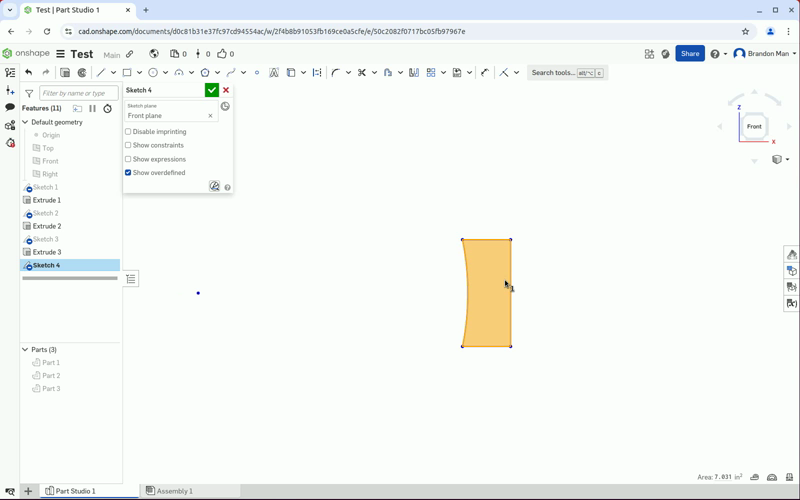
scroll(-6)
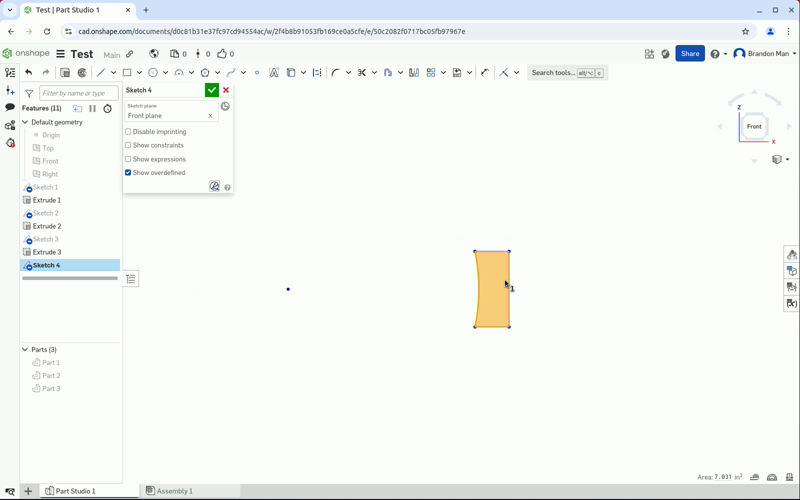
scroll(-6)
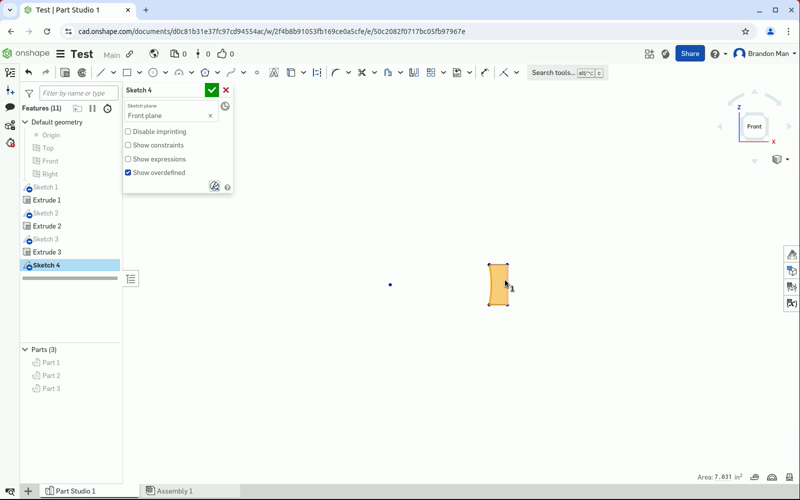
scroll(-6)
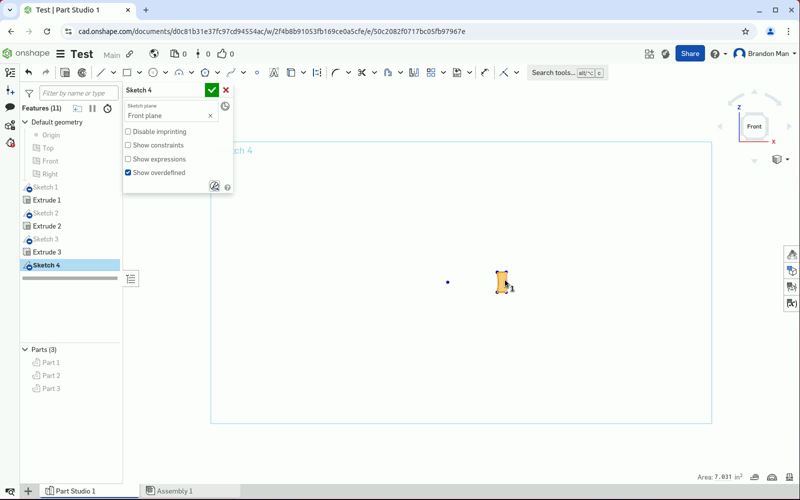
mouse_move(73, 352)
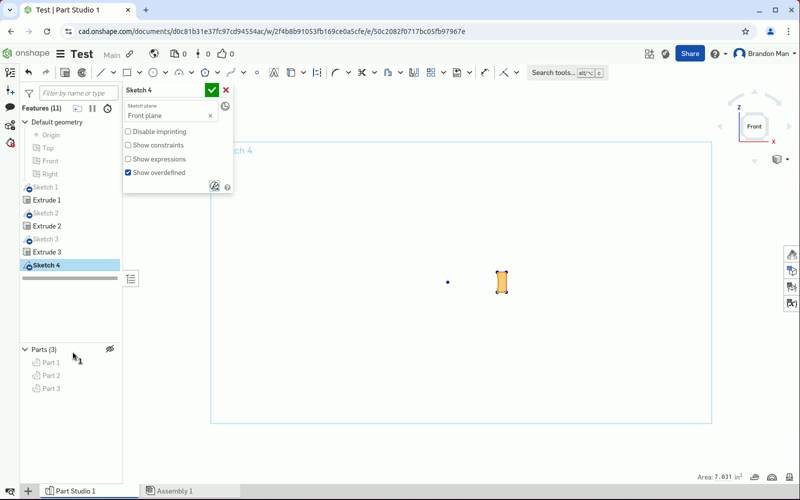
key(shift+y)
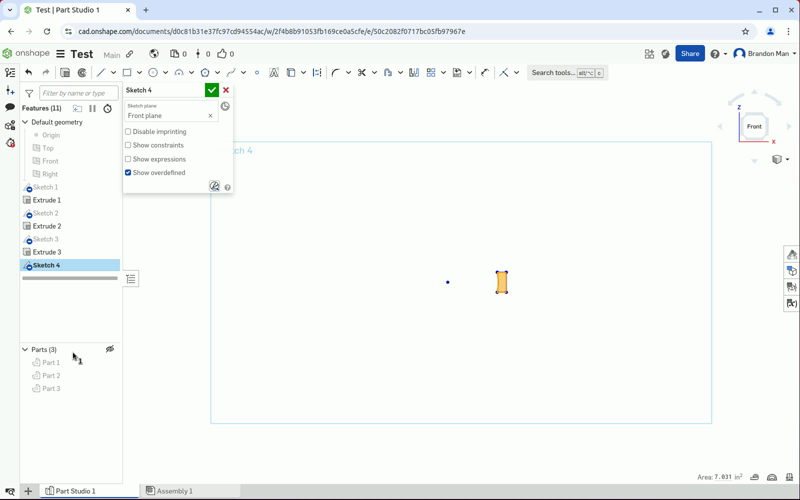
key(shift+e)
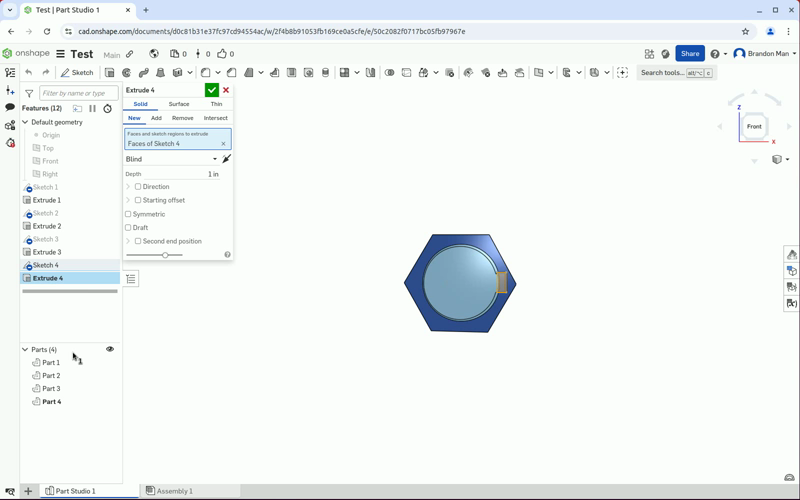
mouse_move(143, 106)
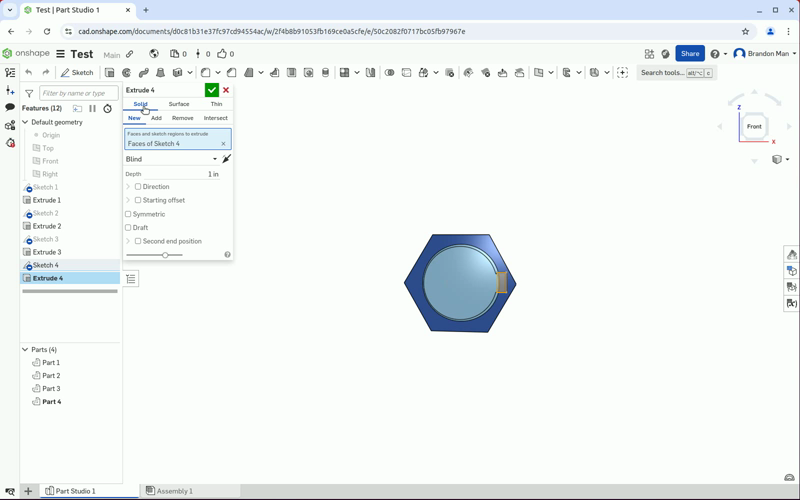
click(143, 106)
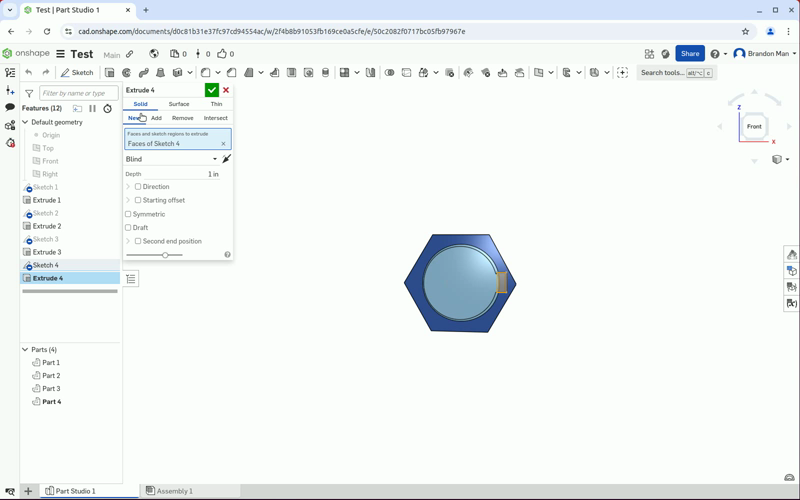
mouse_move(137, 120)
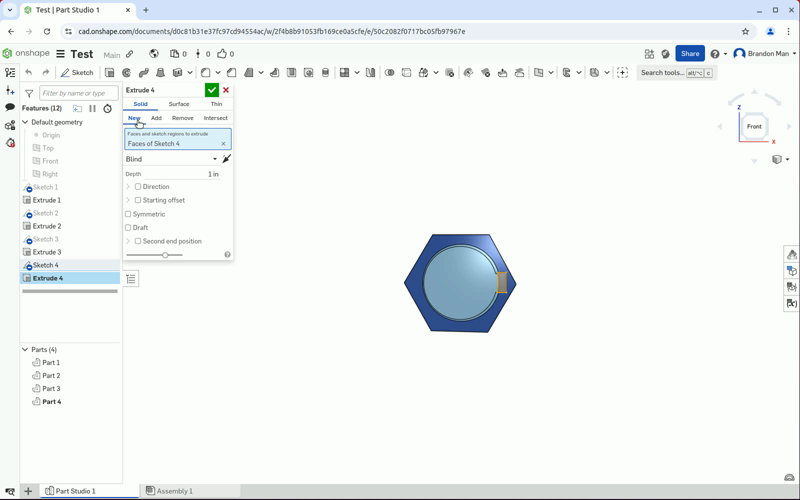
click(137, 120)
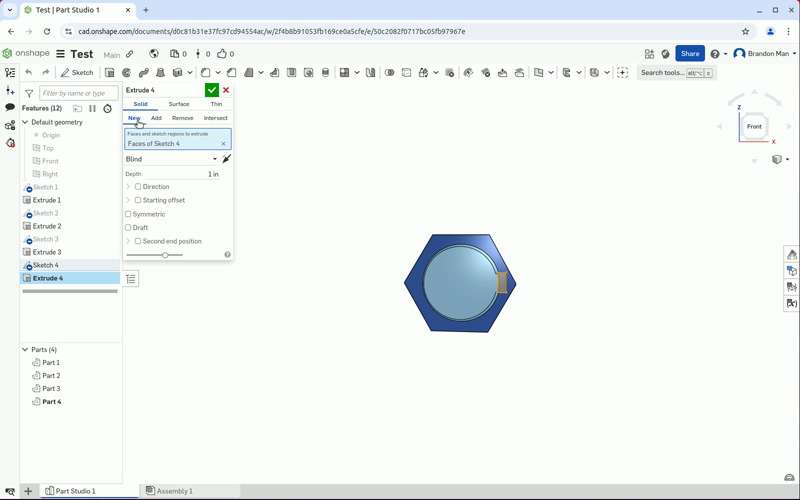
key(tab, 4)
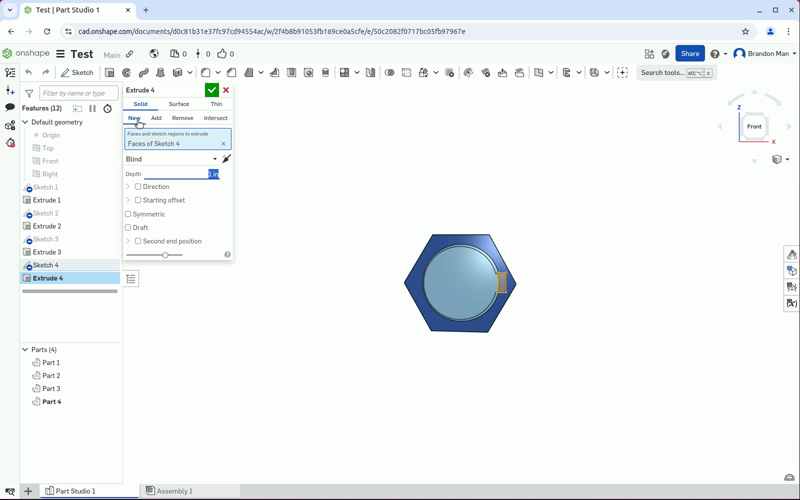
text(-15.405)
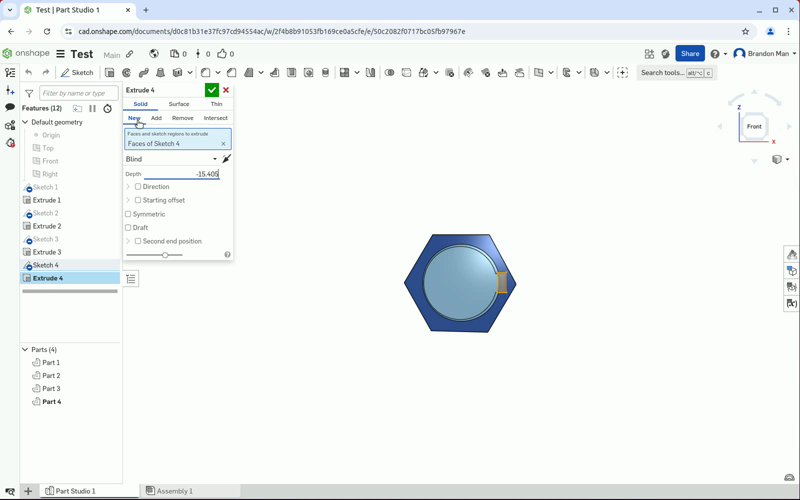
key(enter)
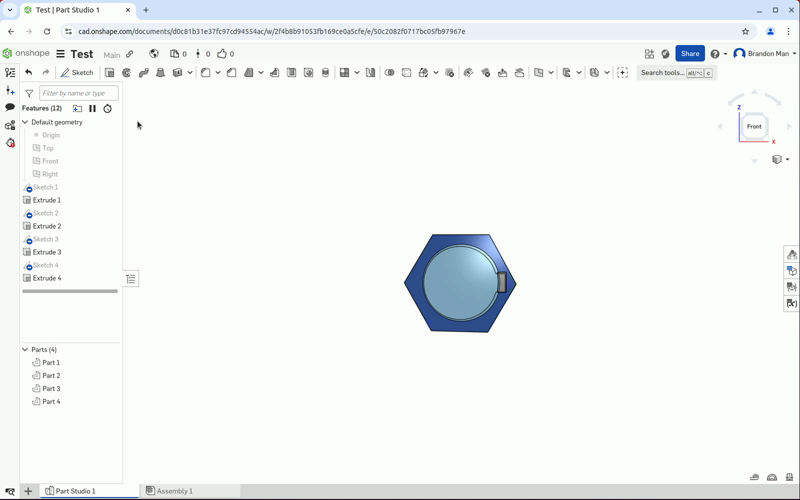
key(shift+h)
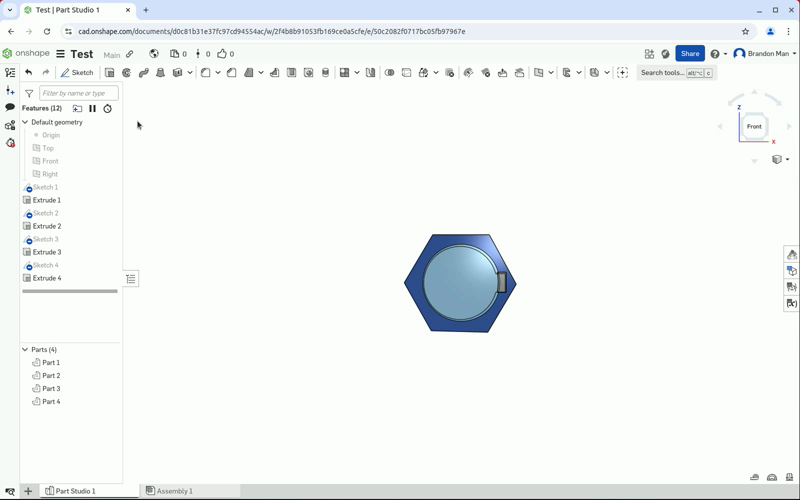
key(shift+h)
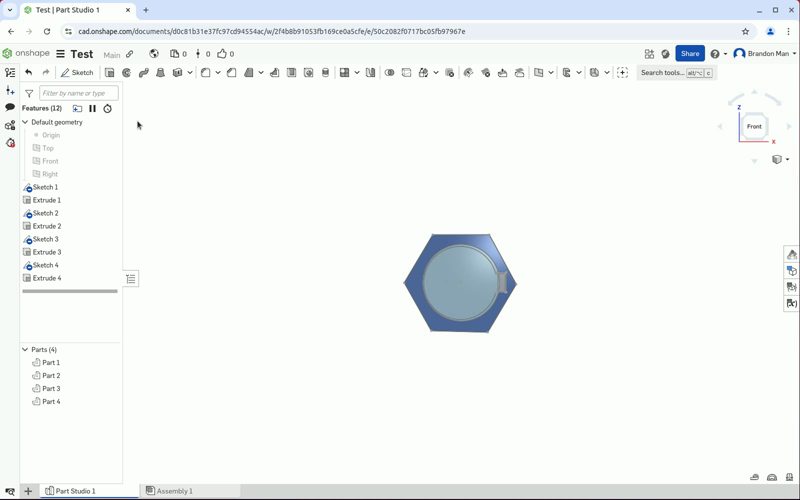
key(shift+7)
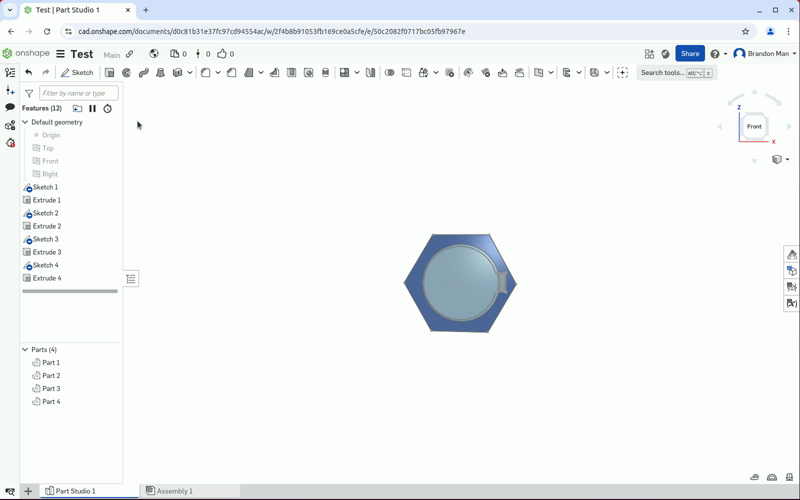
key(left, 2)
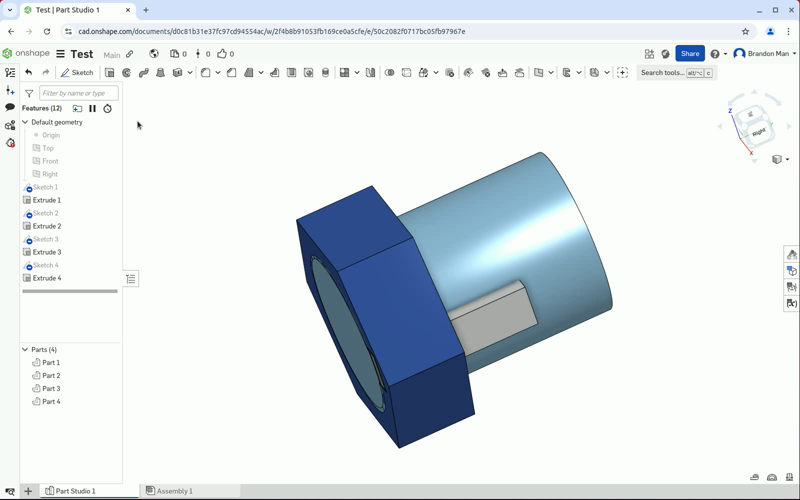
key(down, 2)
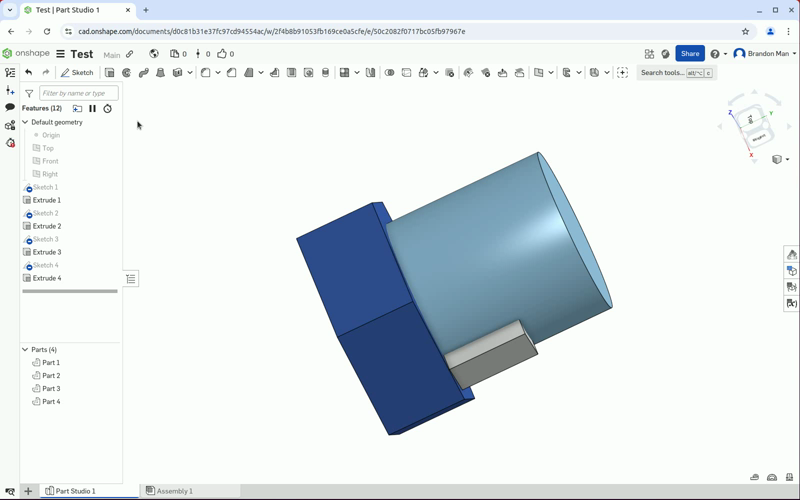
key(up, 2)
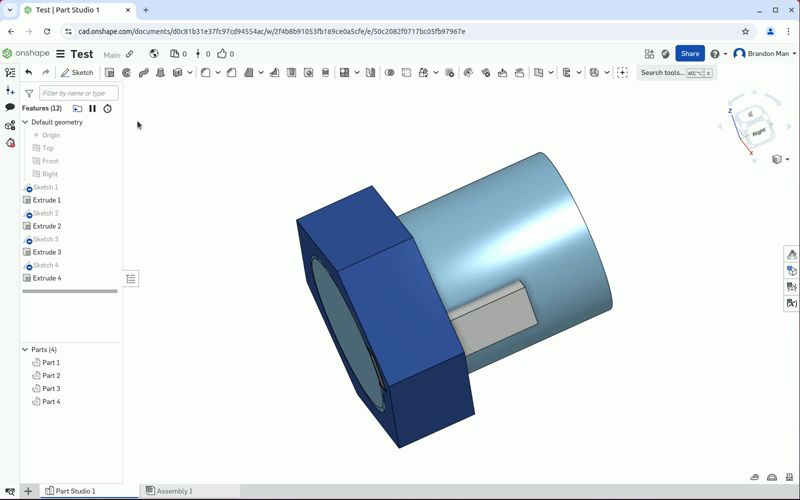
key(right, 2)
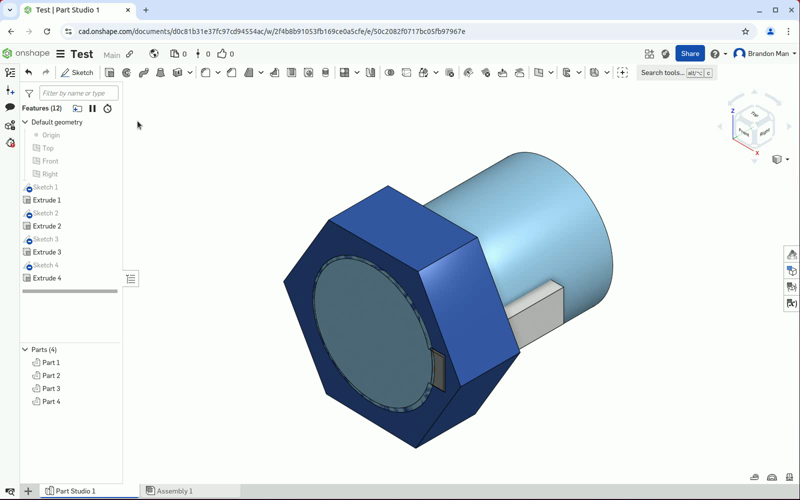
mouse_move(73, 189)
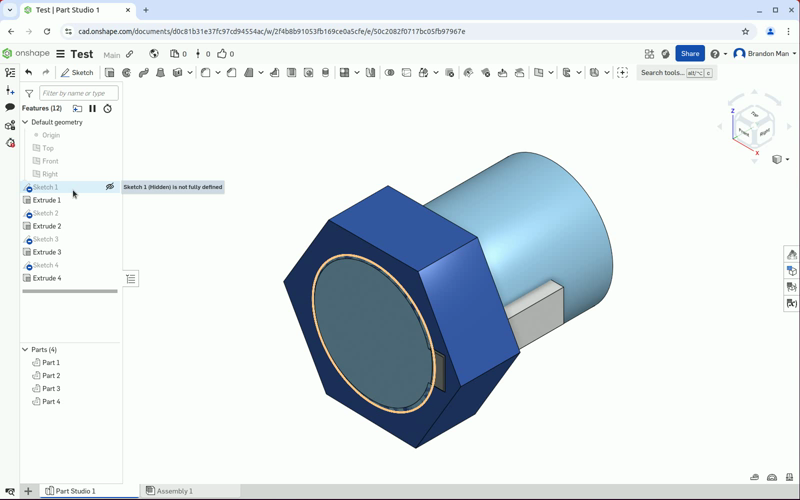
click(73, 189)